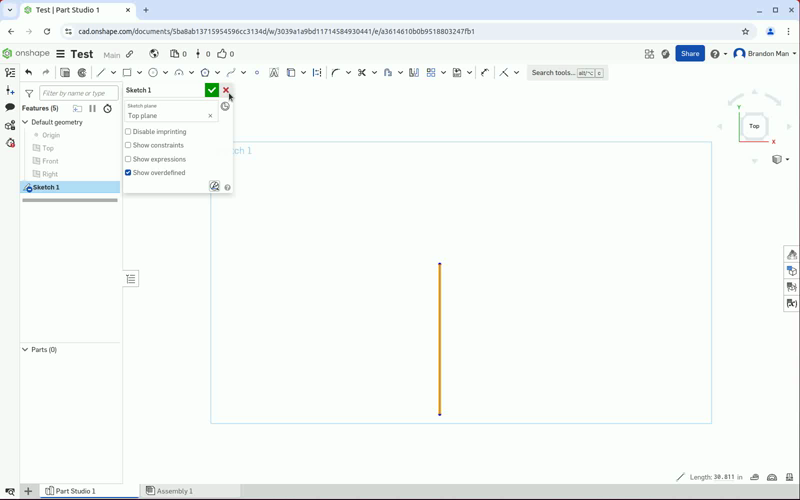
key(shift+h)
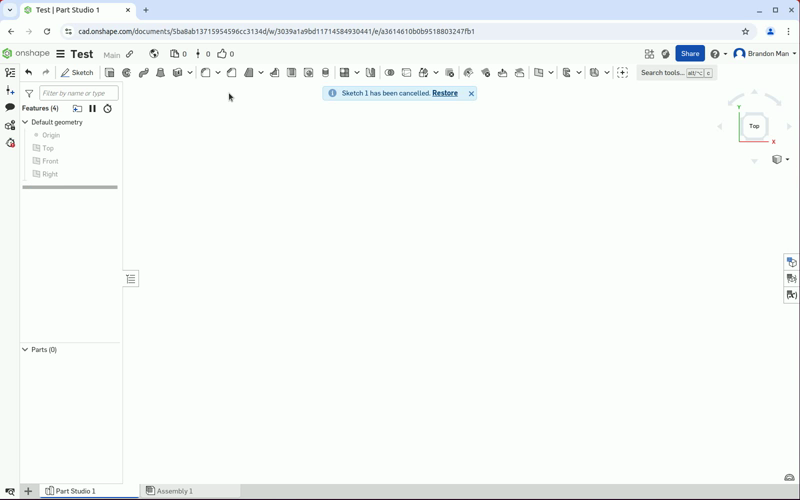
mouse_move(73, 352)
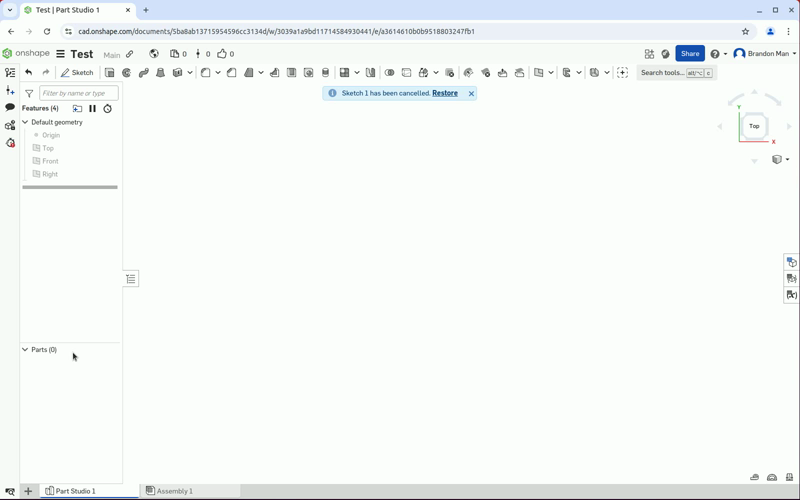
key(y)
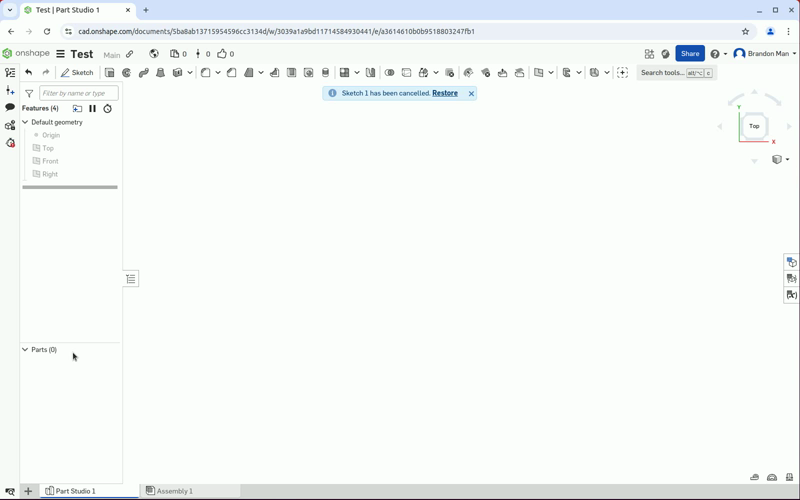
key(shift+p)
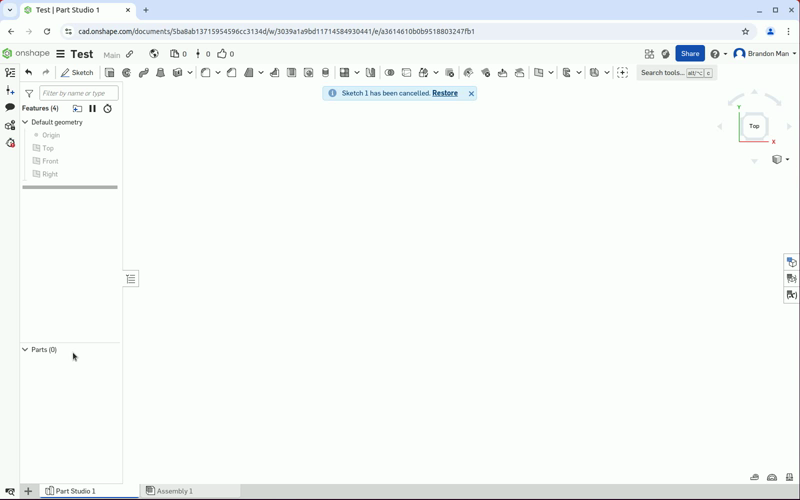
key(space)
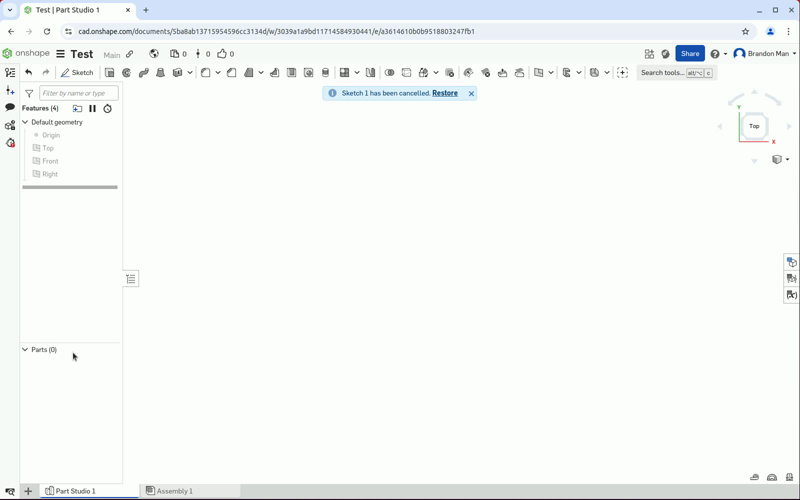
key_down(shift)
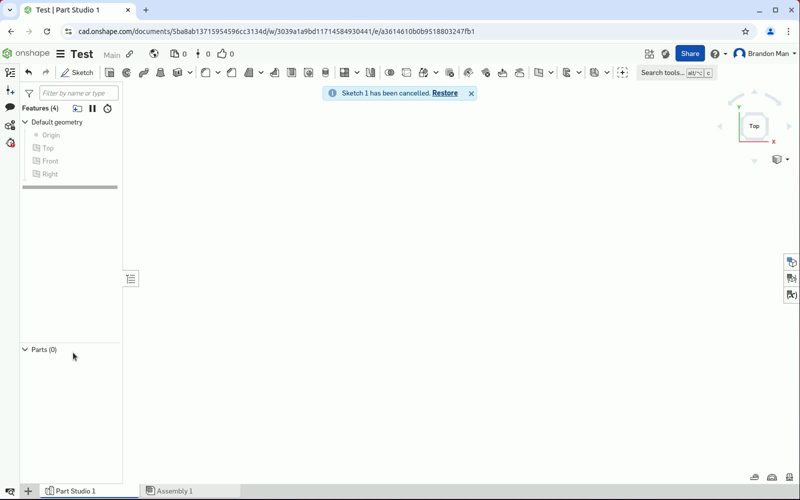
key(up)
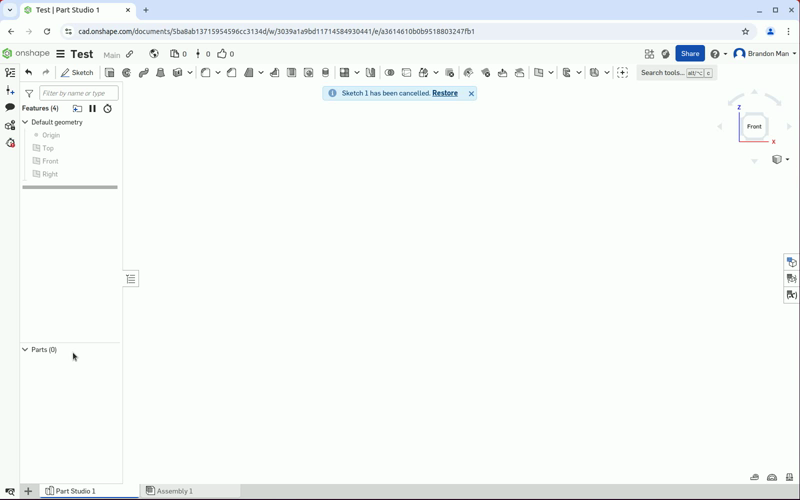
key_up(shift)
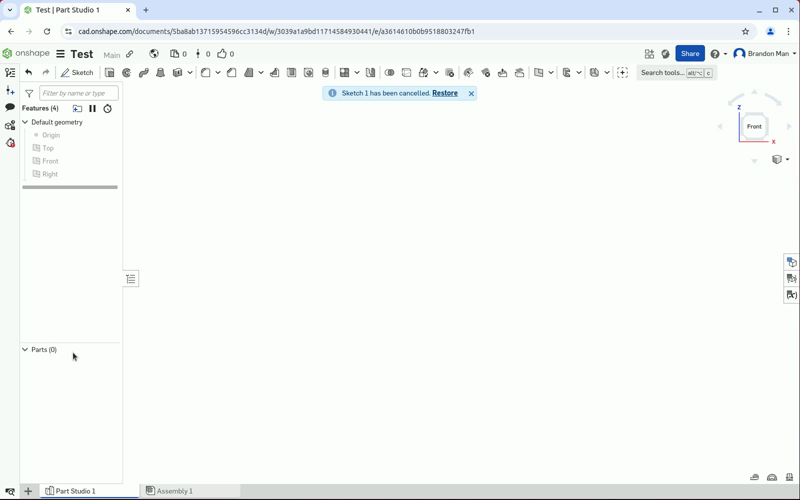
mouse_move(73, 352)
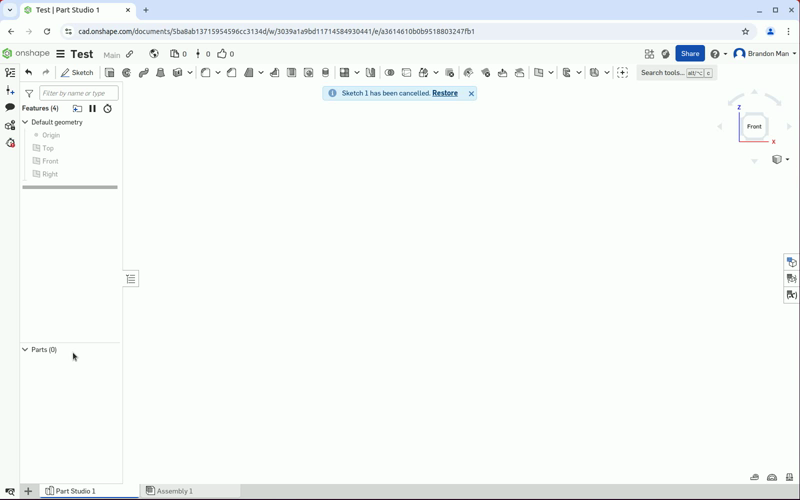
key(shift+y)
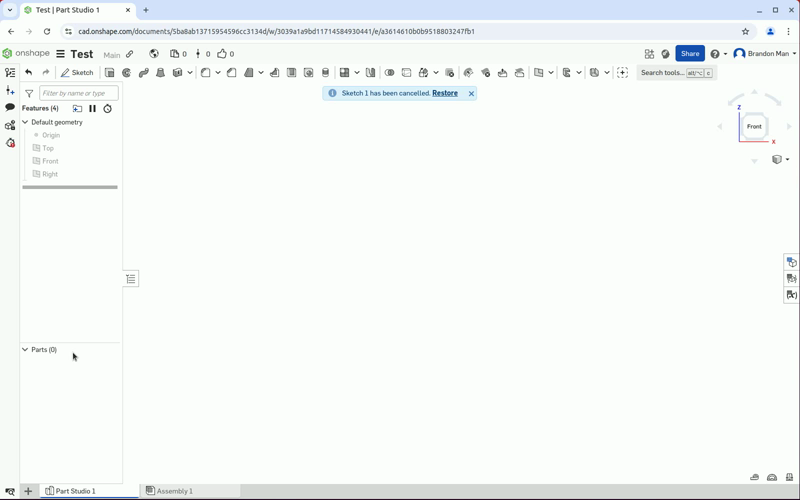
key(shift+s)
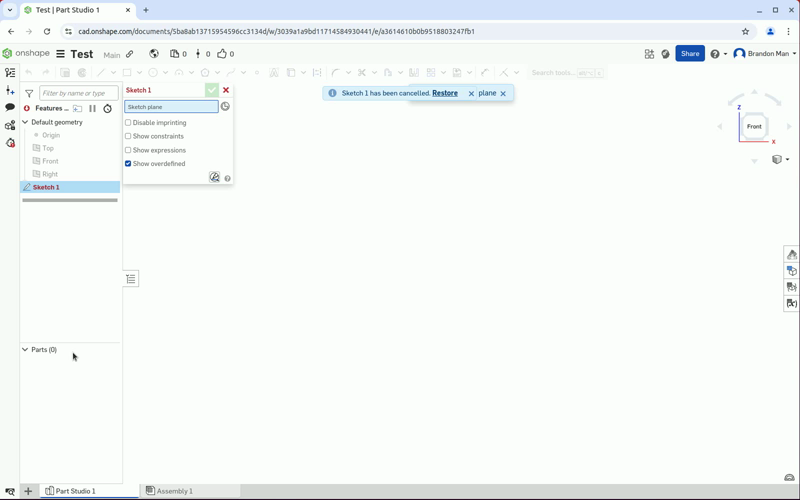
mouse_move(73, 163)
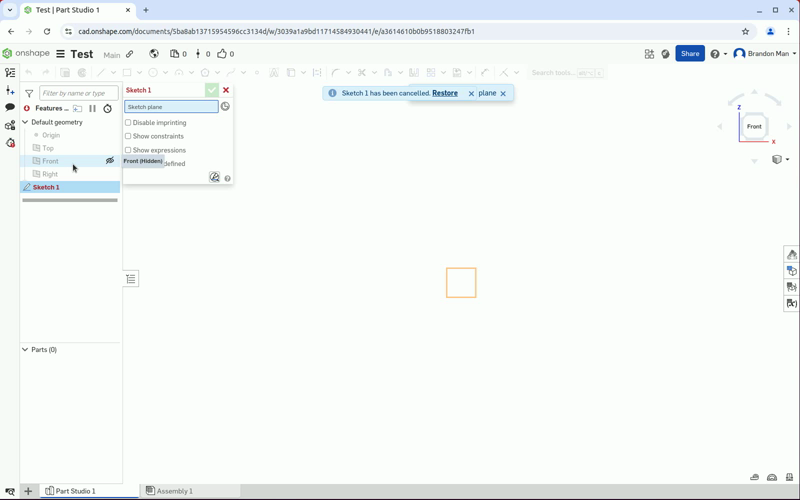
click(73, 163)
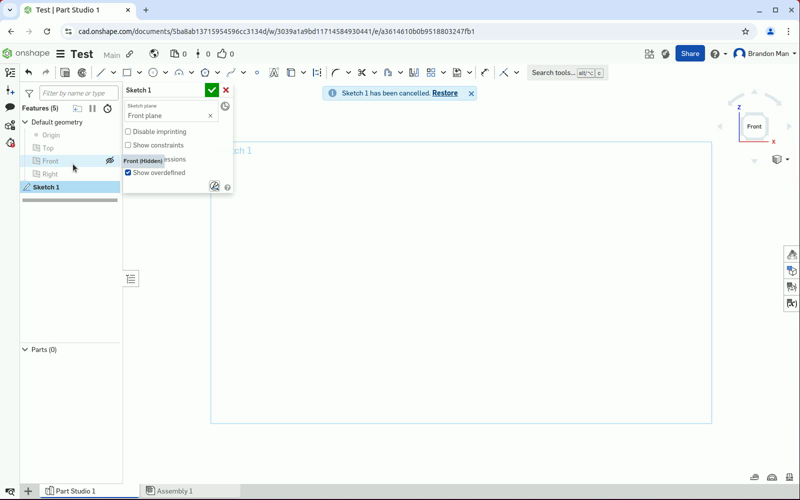
mouse_move(73, 352)
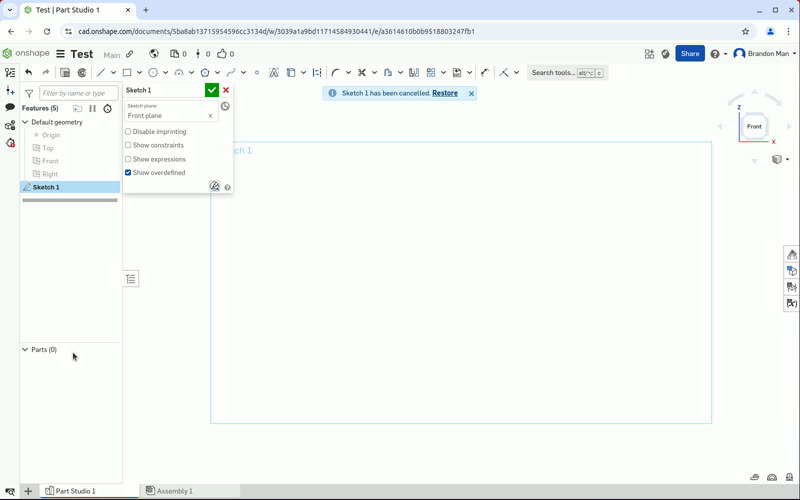
key(y)
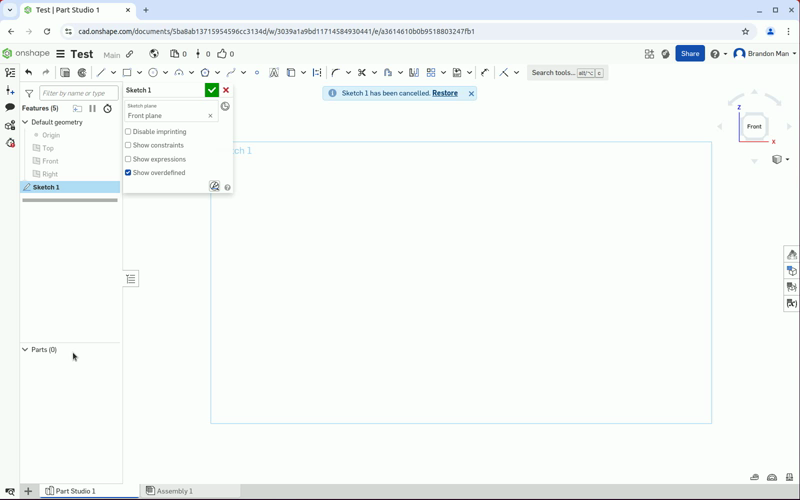
key(c)
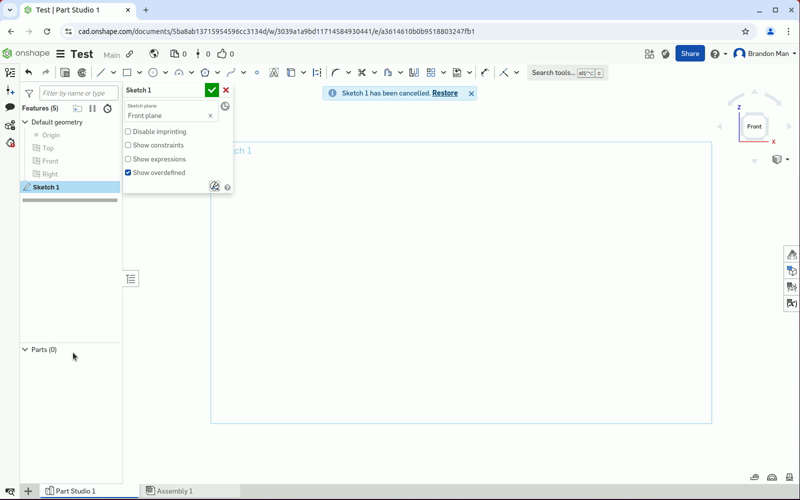
key_down(shift)
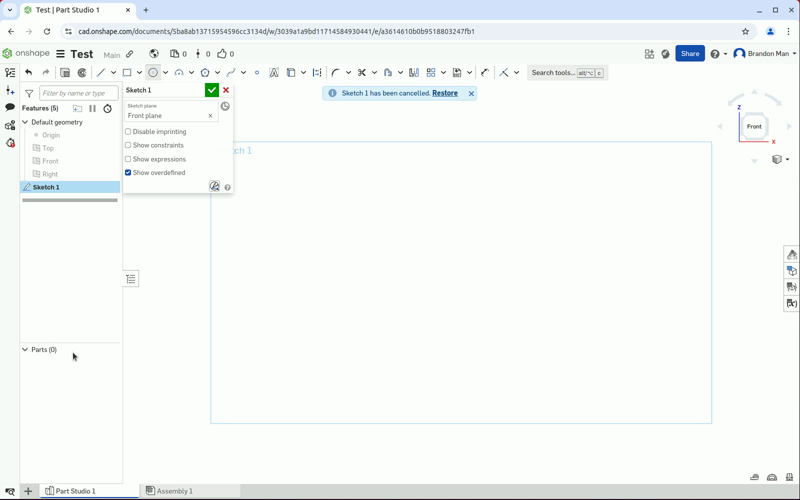
mouse_move(375, 282)
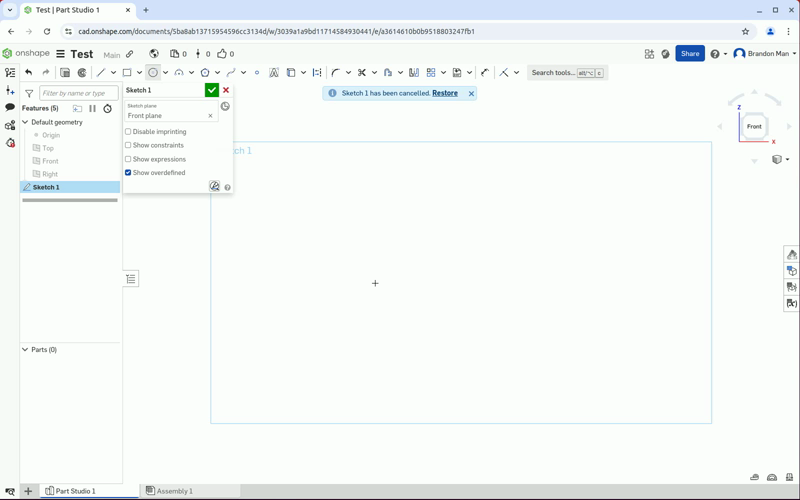
click(375, 282)
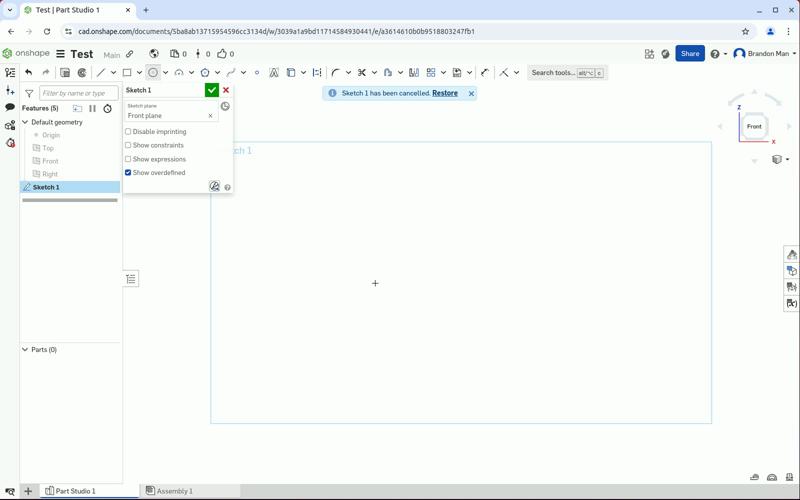
key_up(shift)
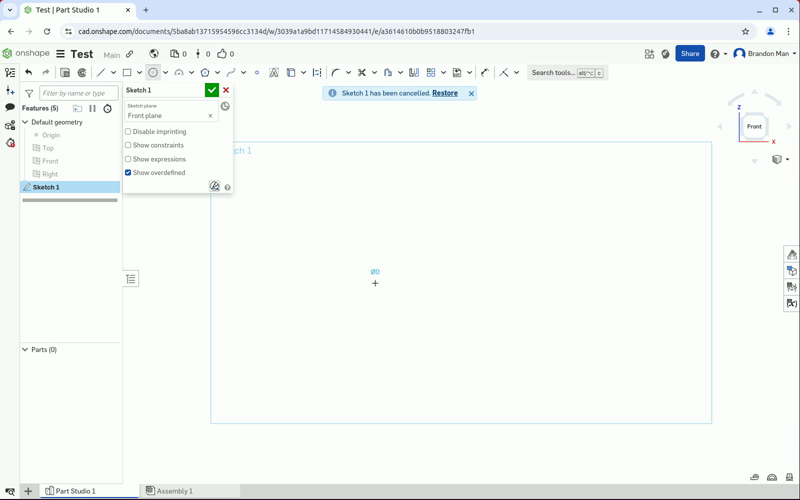
mouse_move(389, 282)
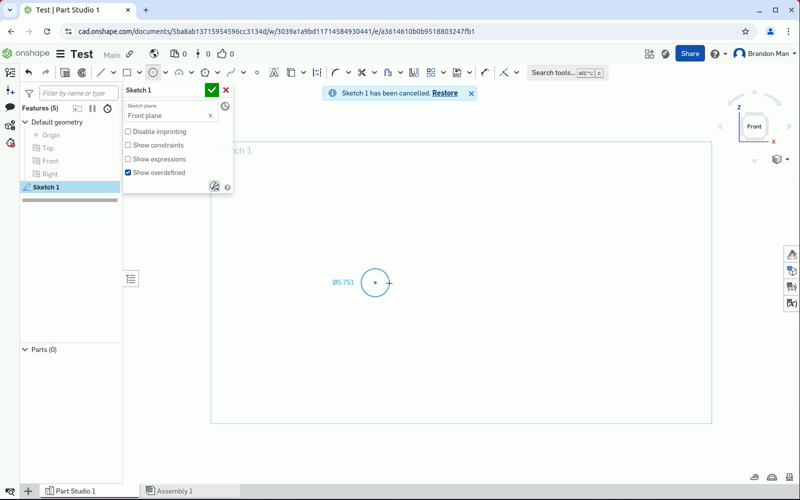
click(389, 282)
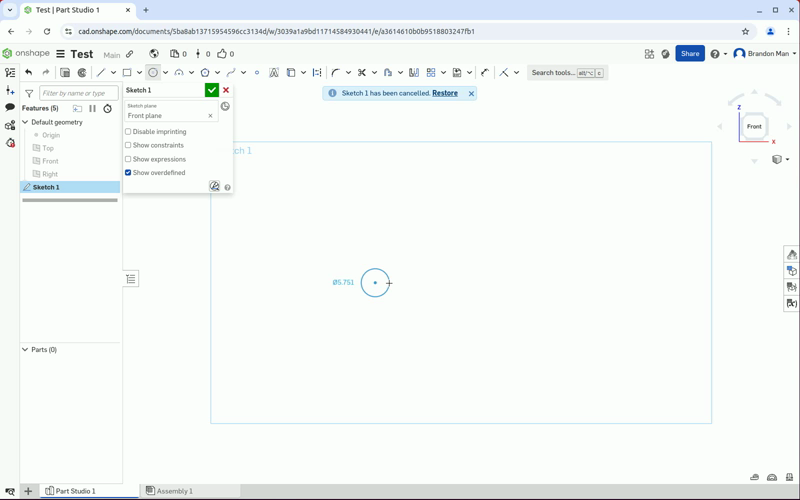
key(esc)
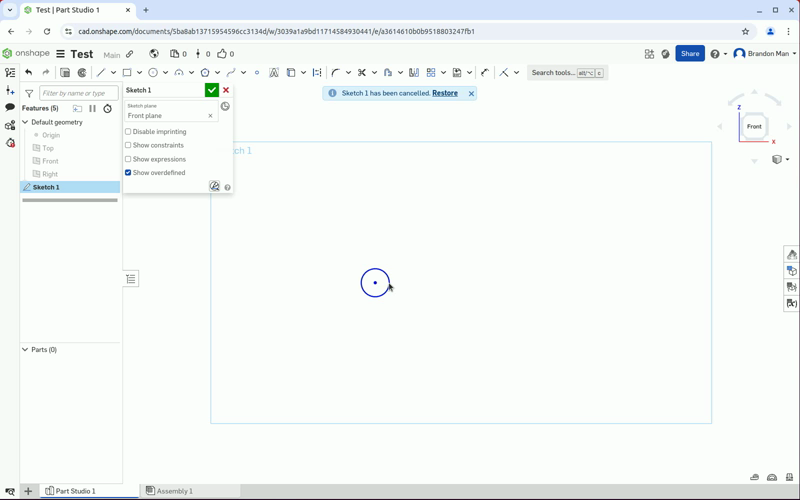
mouse_move(366, 282)
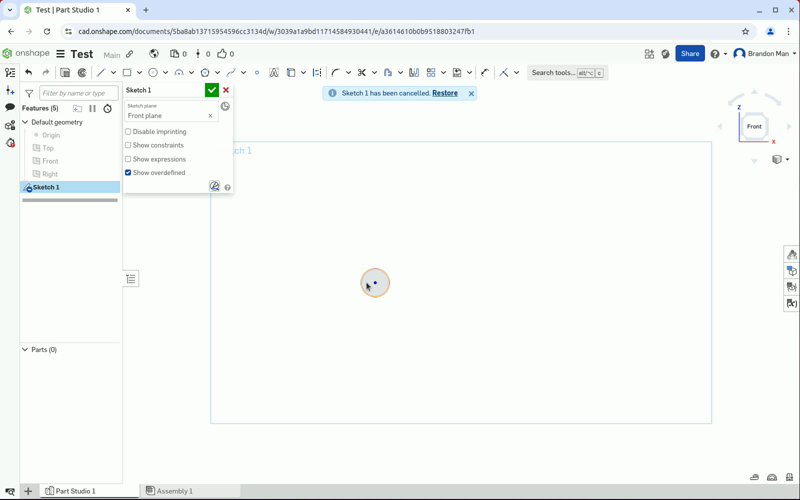
scroll(6)
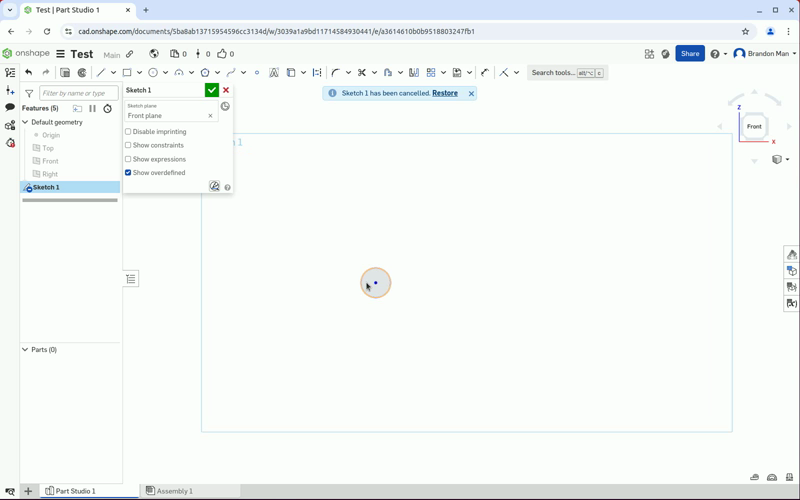
scroll(6)
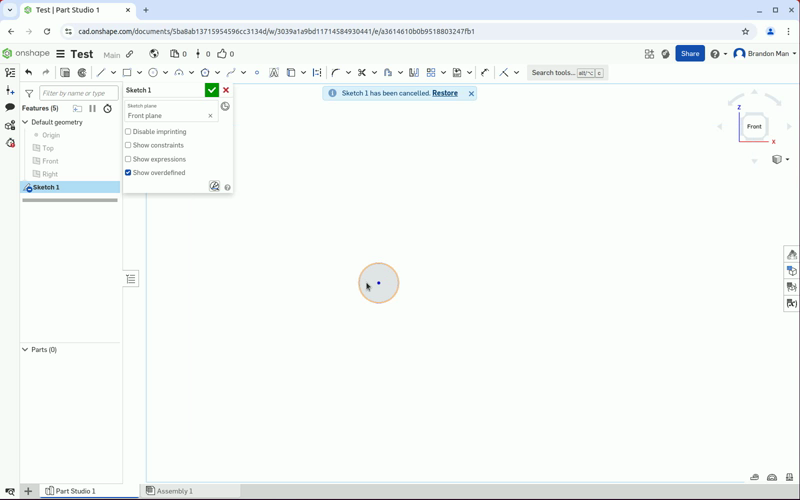
scroll(6)
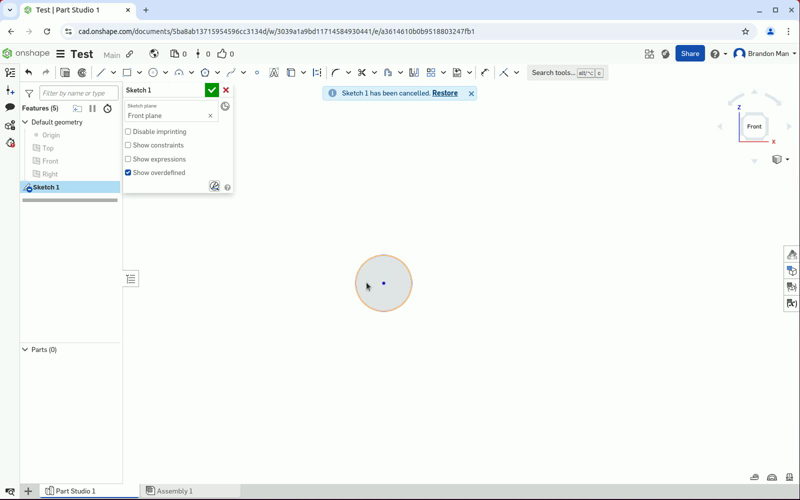
scroll(6)
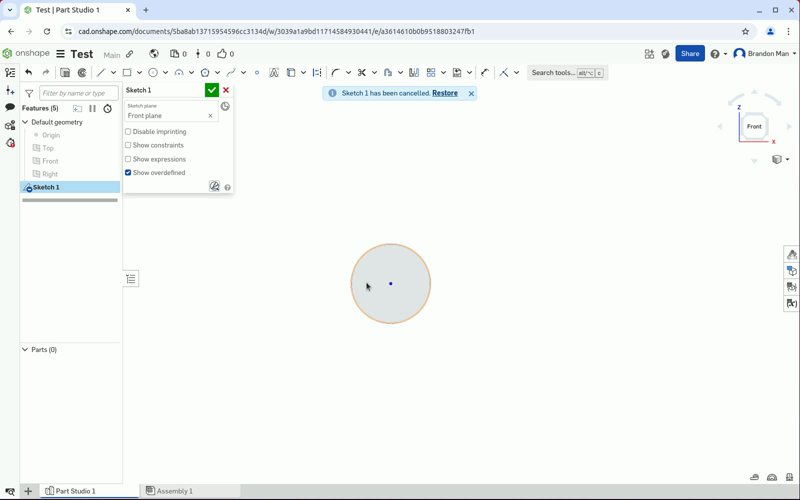
scroll(6)
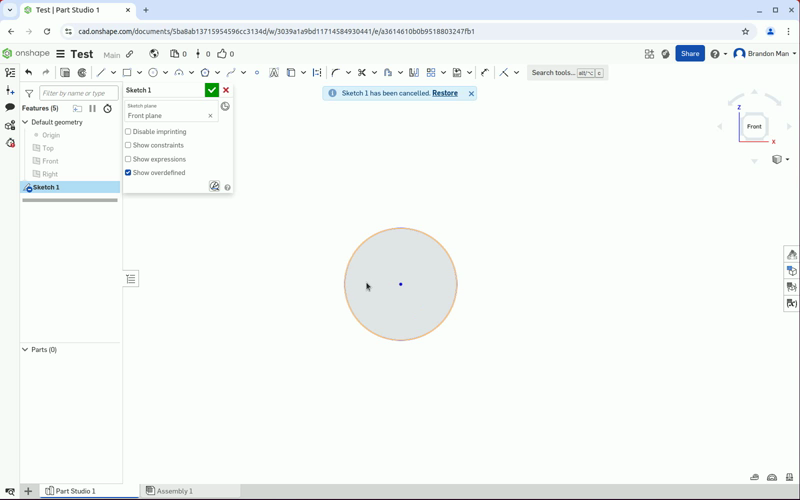
scroll(6)
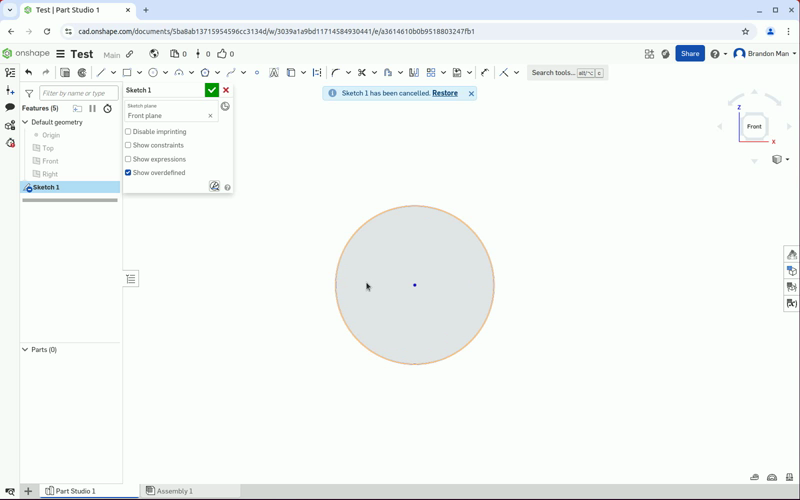
scroll(6)
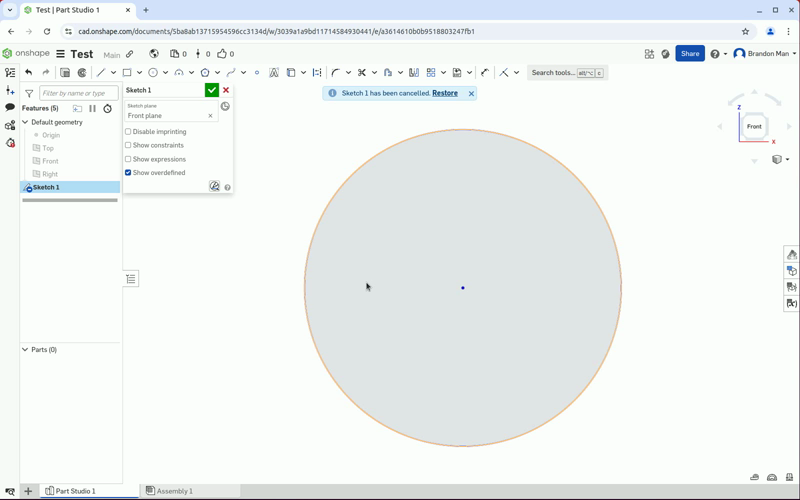
click(366, 282)
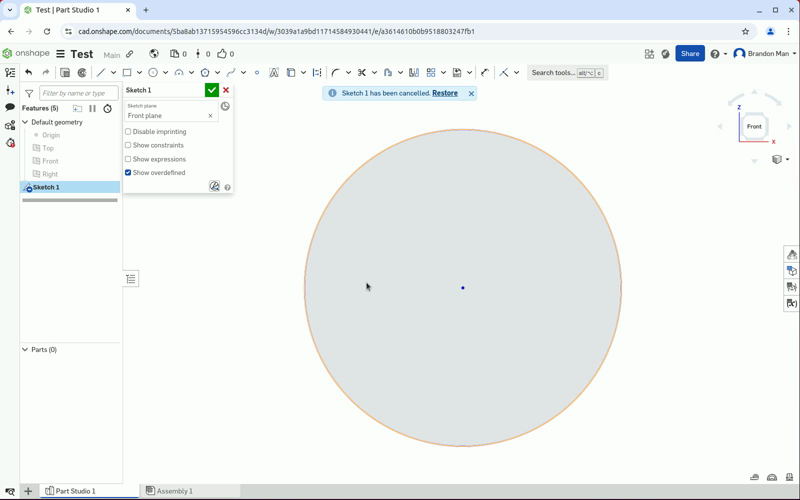
scroll(-6)
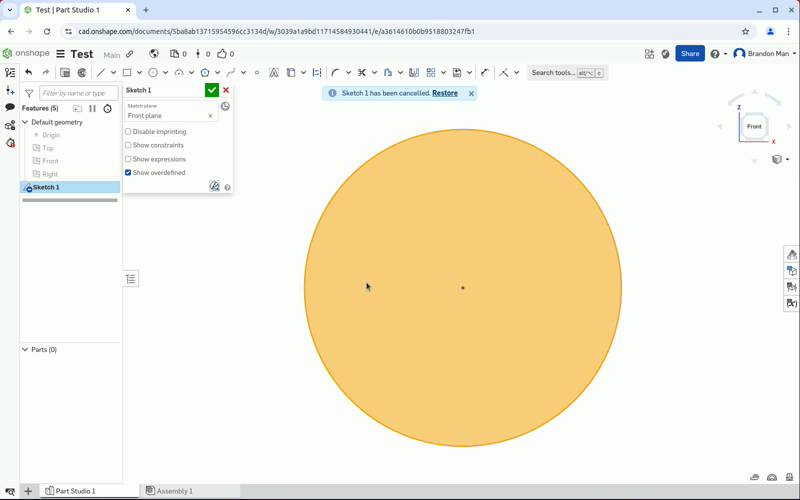
scroll(-6)
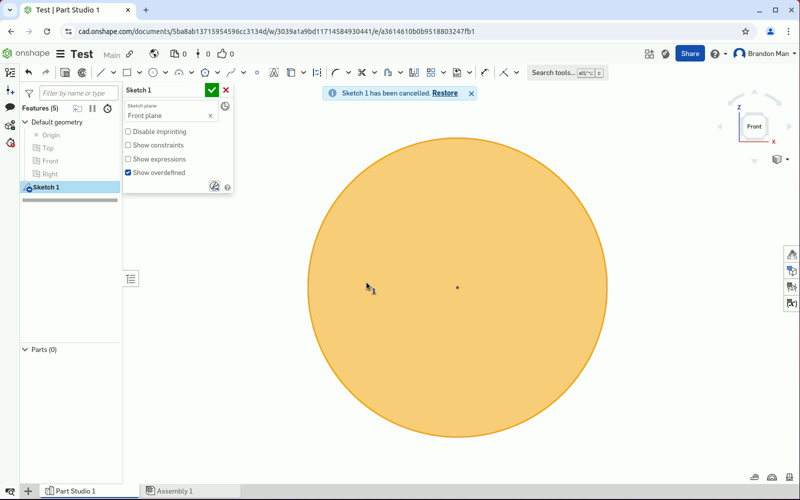
scroll(-6)
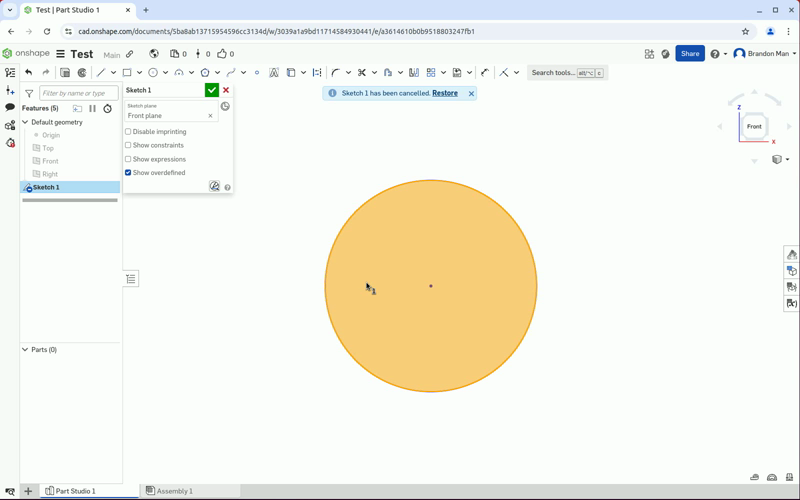
scroll(-6)
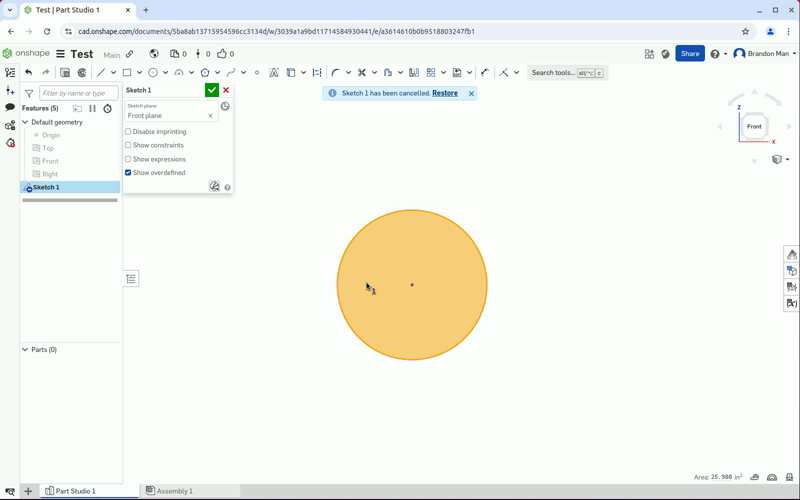
scroll(-6)
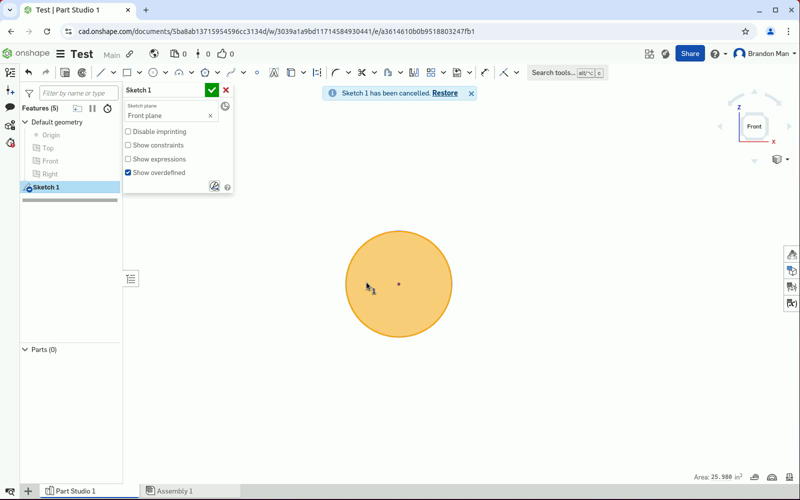
scroll(-6)
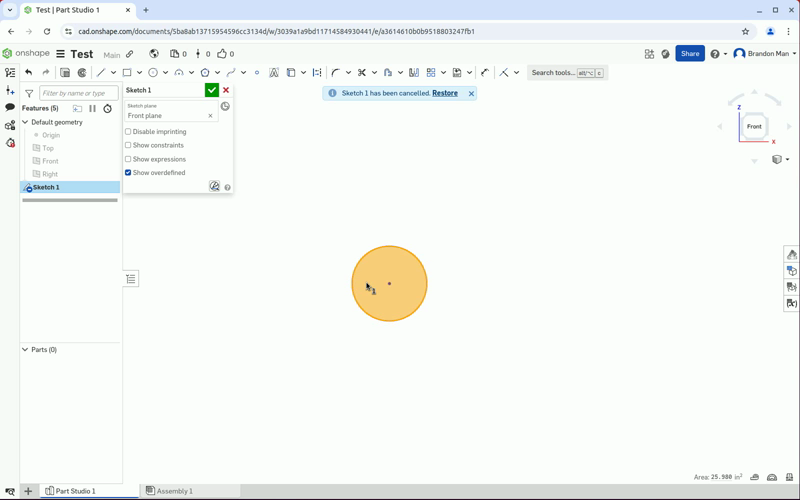
scroll(-6)
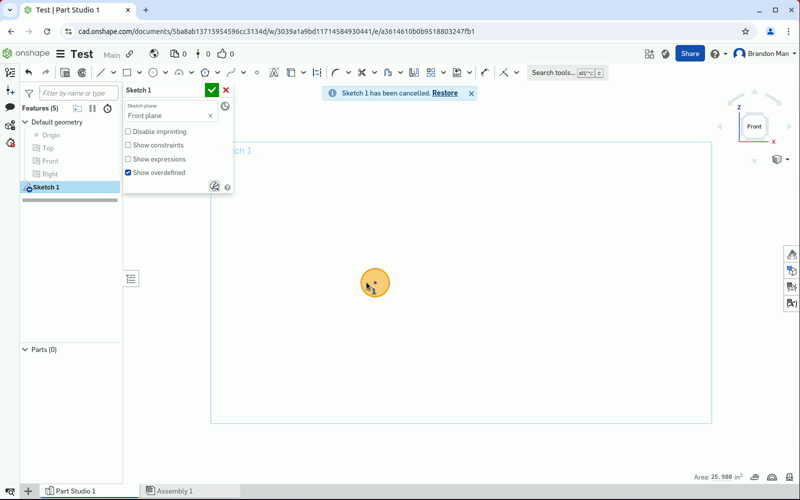
mouse_move(73, 352)
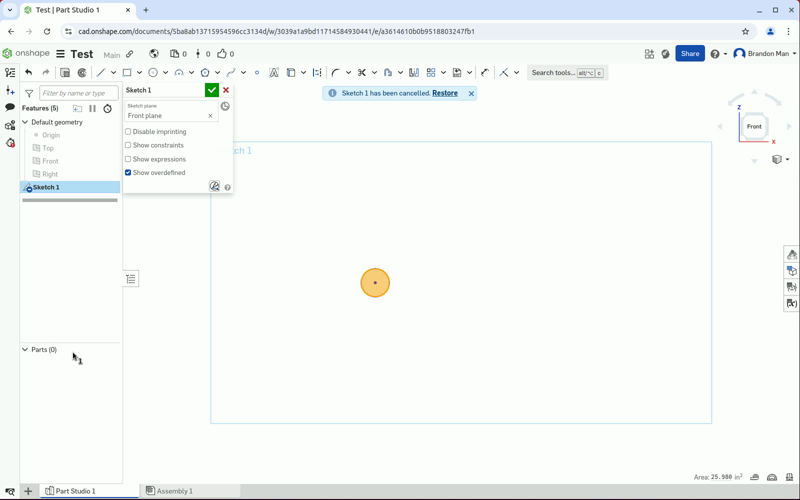
key(shift+y)
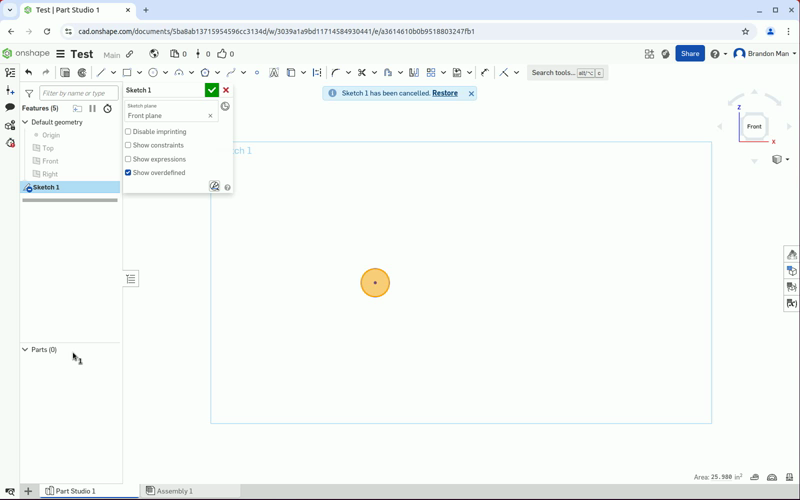
key(shift+e)
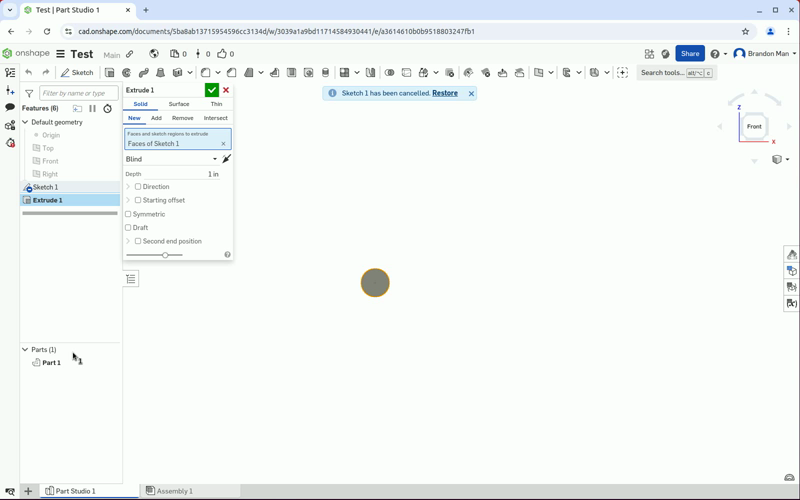
mouse_move(143, 106)
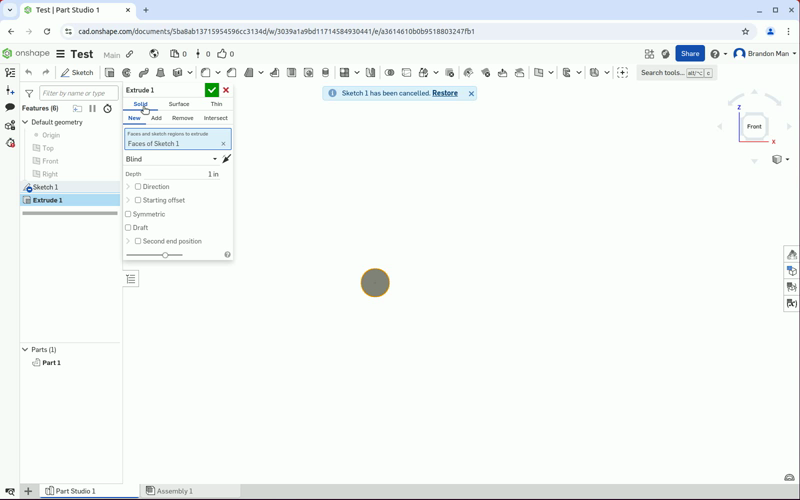
click(143, 106)
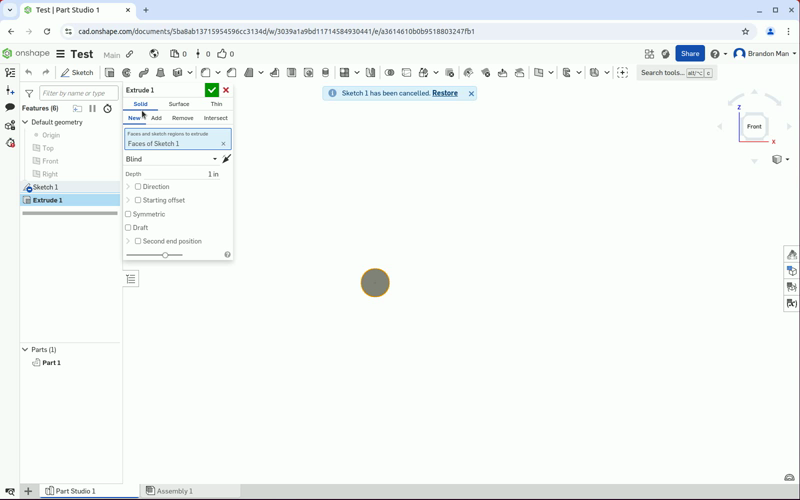
mouse_move(137, 120)
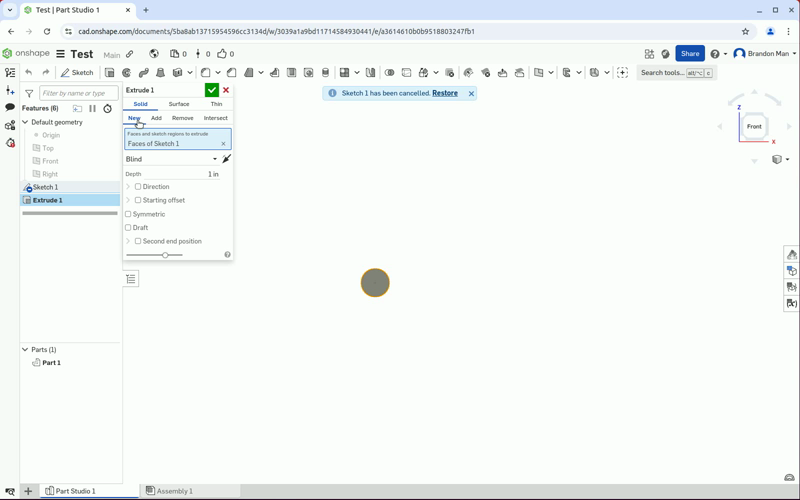
click(137, 120)
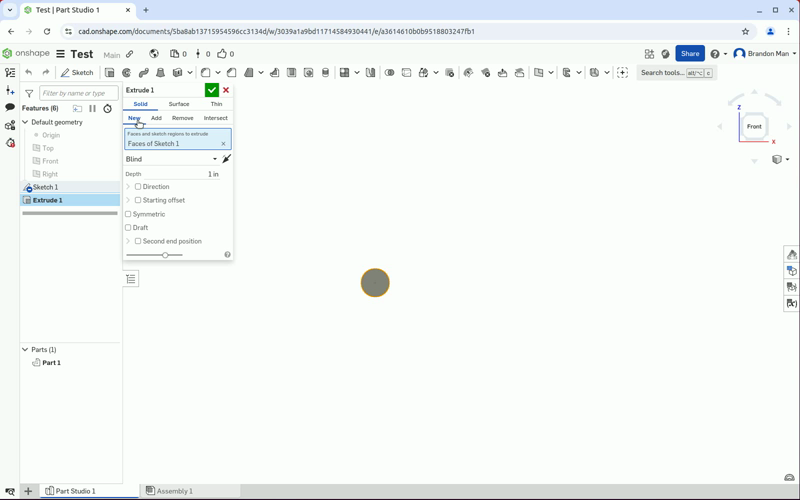
key(tab, 4)
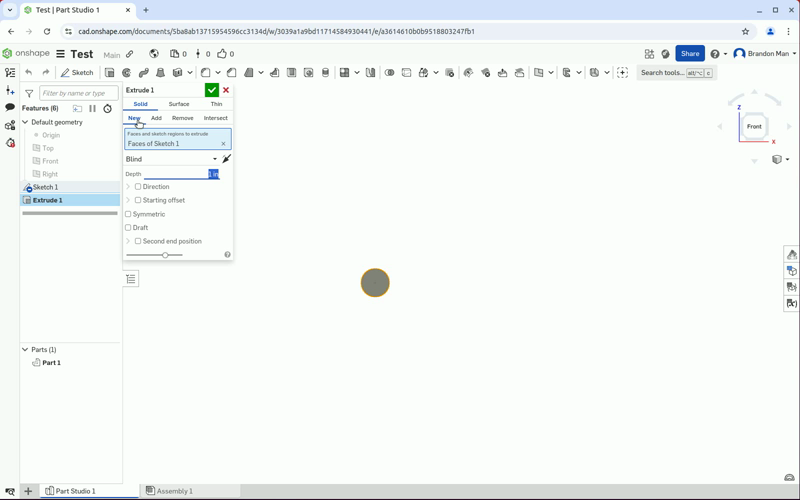
text(-11.073)
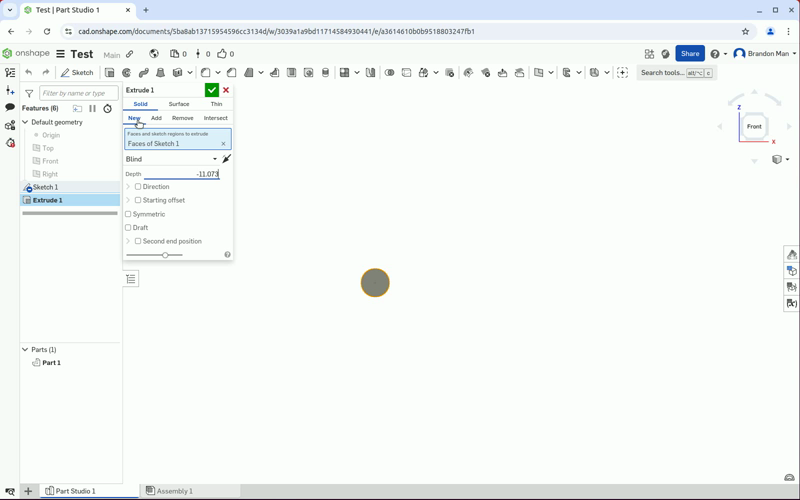
key(enter)
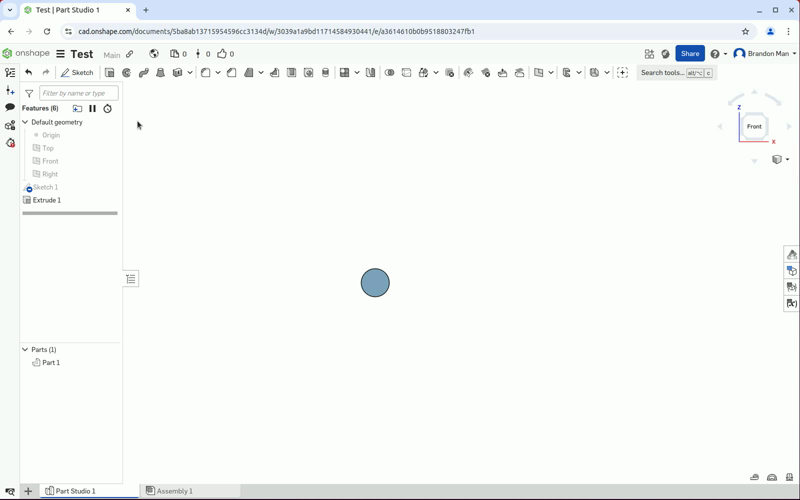
key(shift+h)
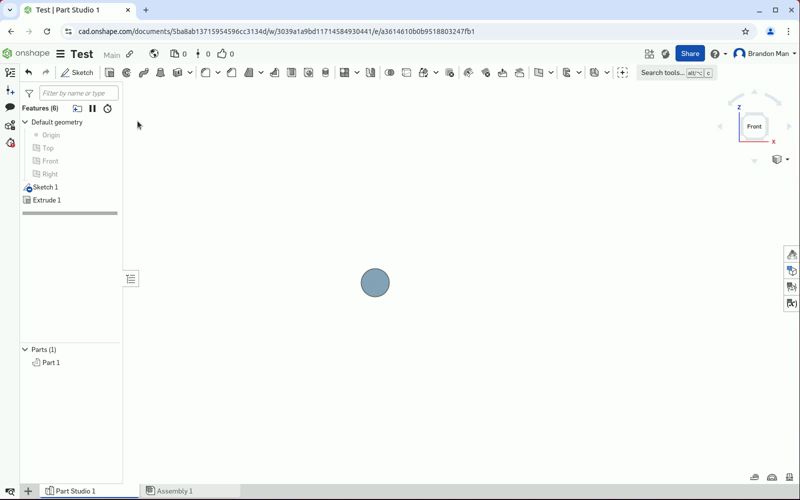
key(shift+h)
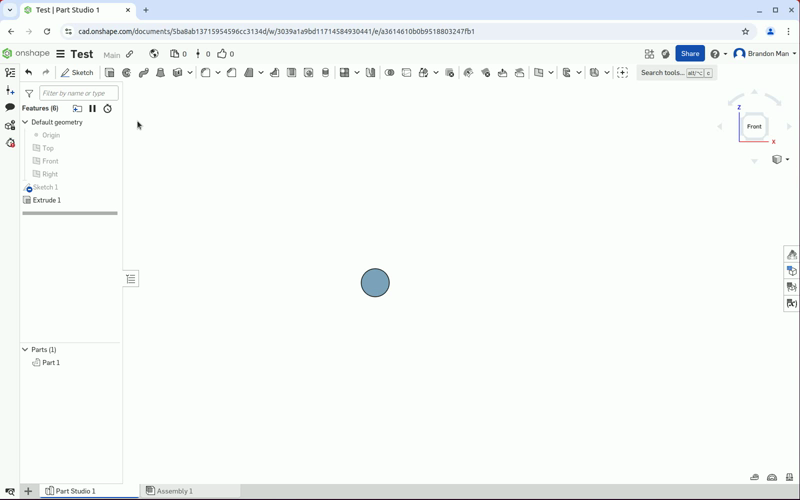
mouse_move(73, 189)
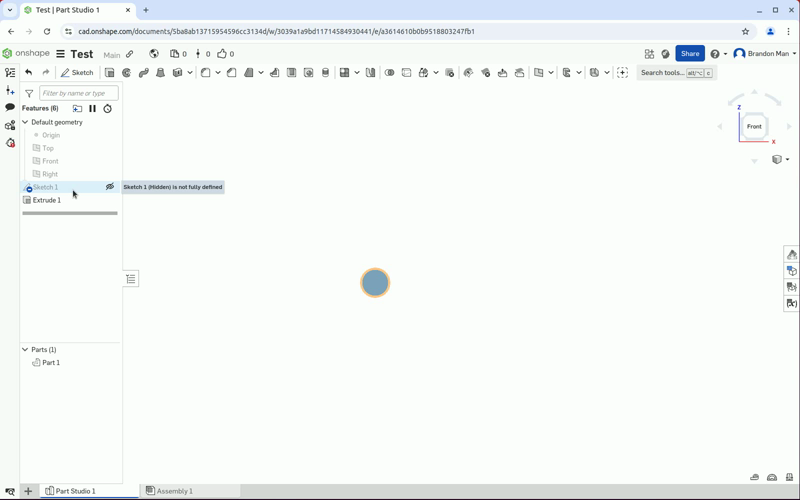
click(73, 189)
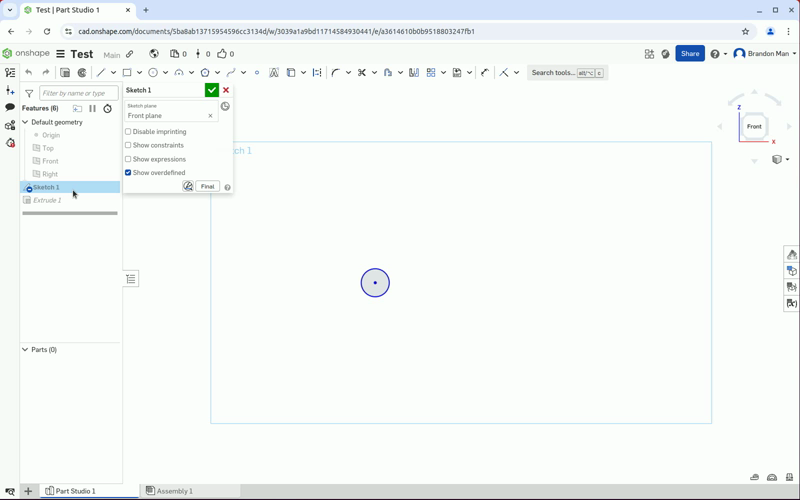
mouse_move(229, 92)
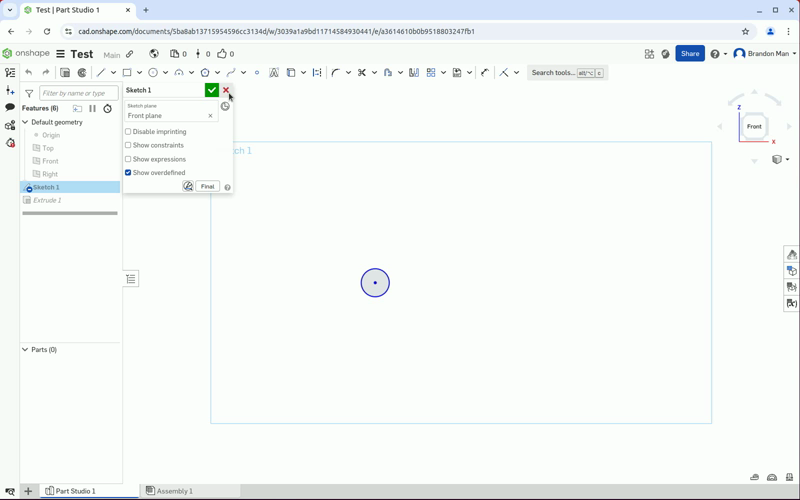
click(229, 92)
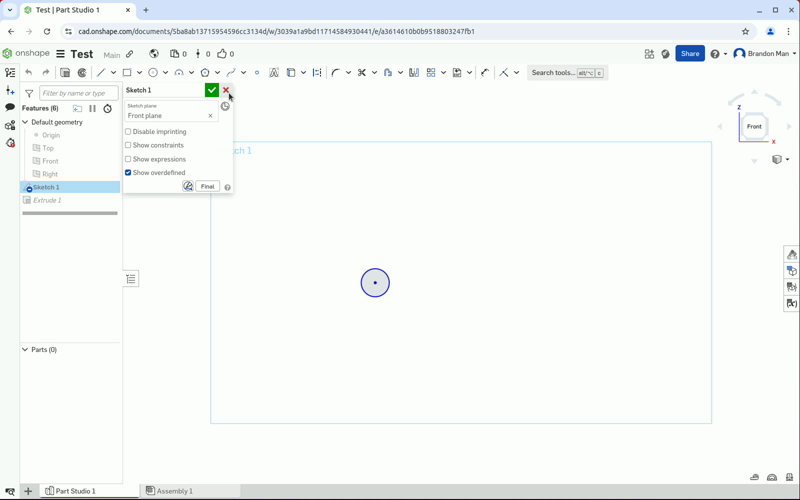
key(shift+s)
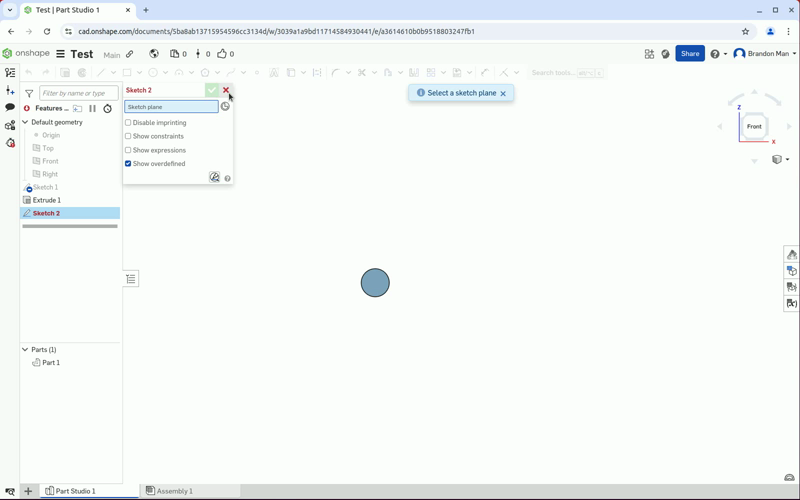
mouse_move(73, 163)
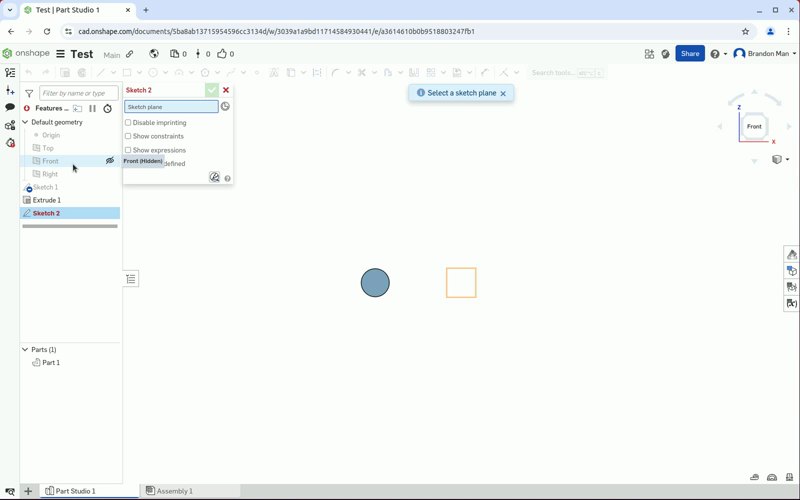
click(73, 163)
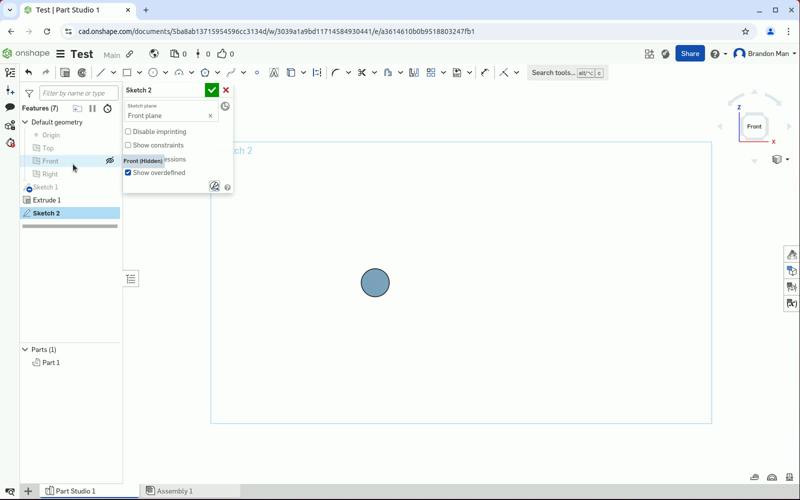
mouse_move(73, 352)
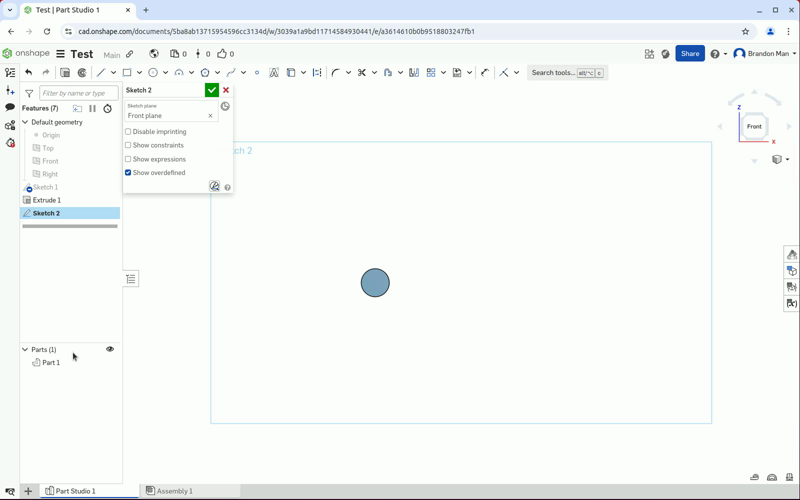
key(y)
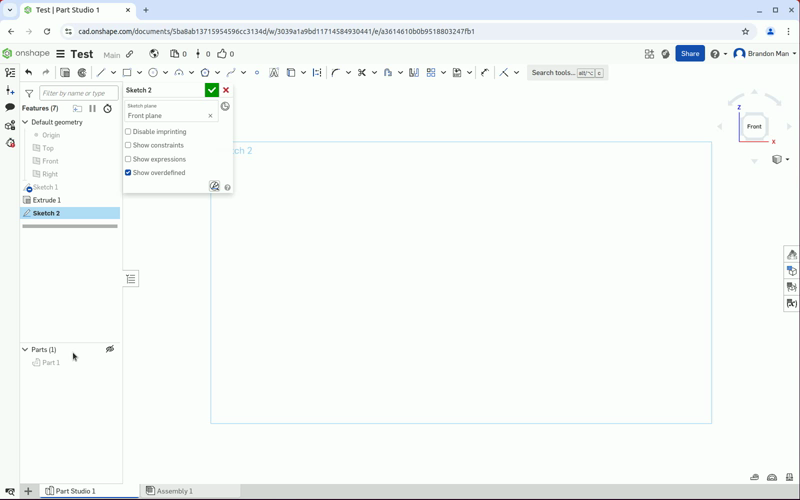
key(l)
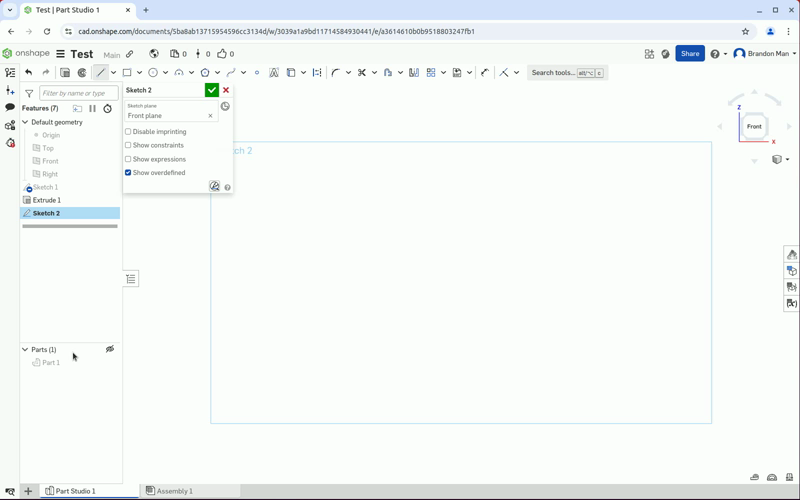
key_down(shift)
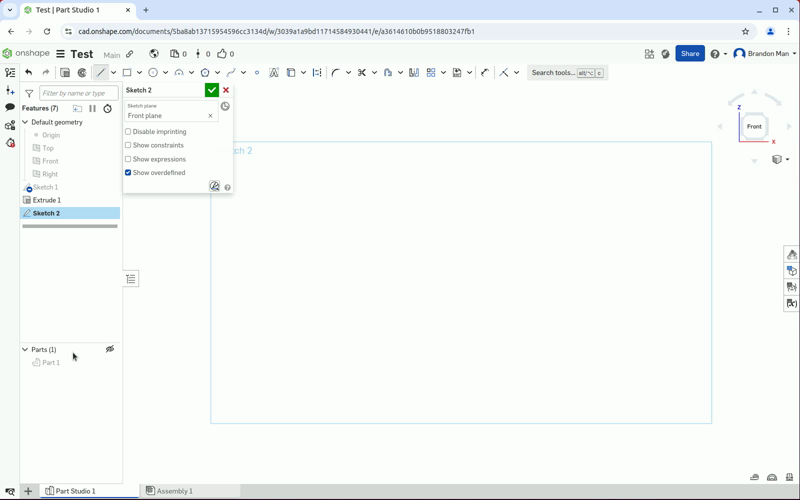
mouse_move(417, 282)
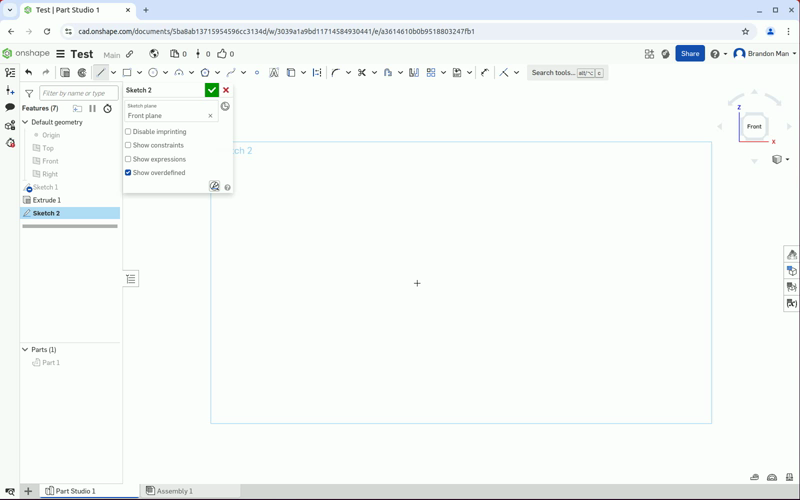
click(417, 282)
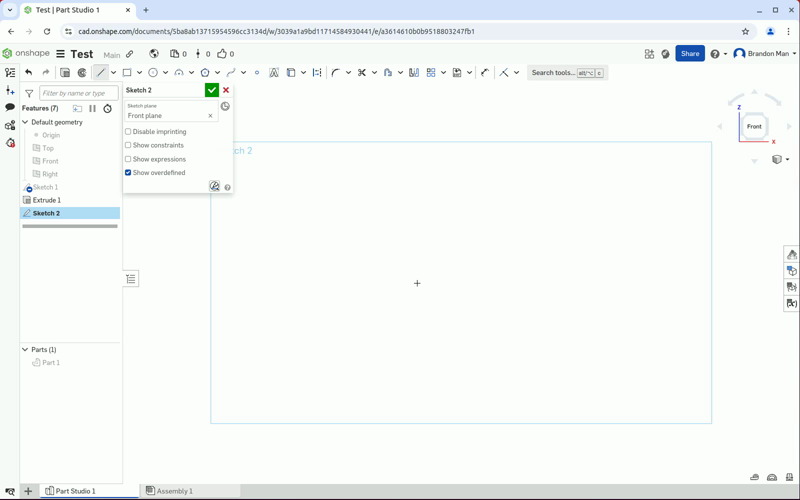
key_up(shift)
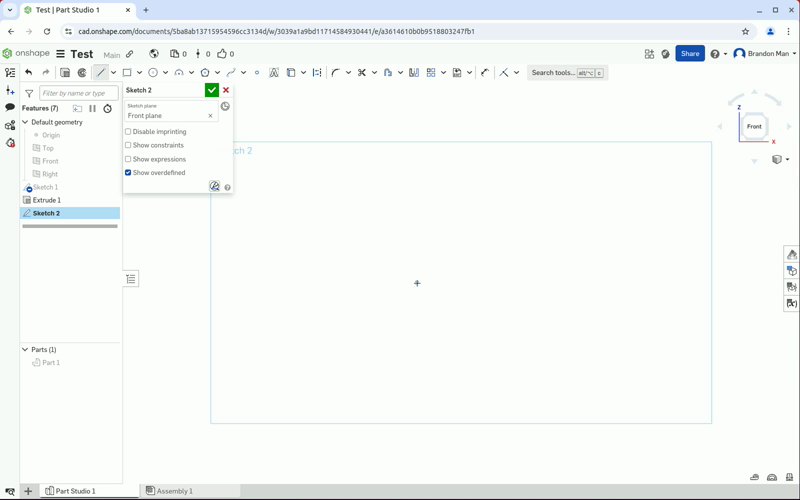
key_down(shift)
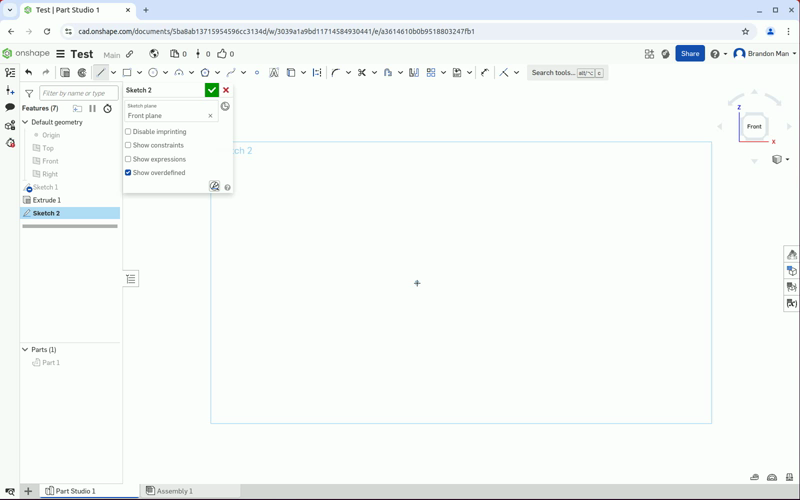
mouse_move(447, 282)
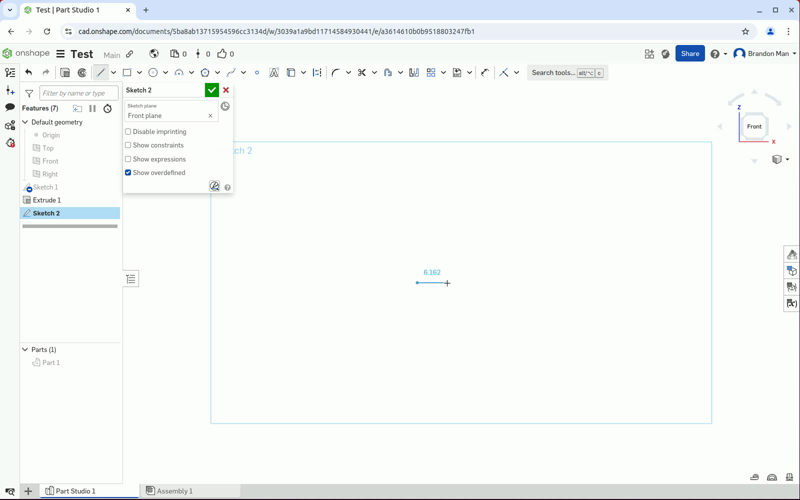
mouse_move(428, 282)
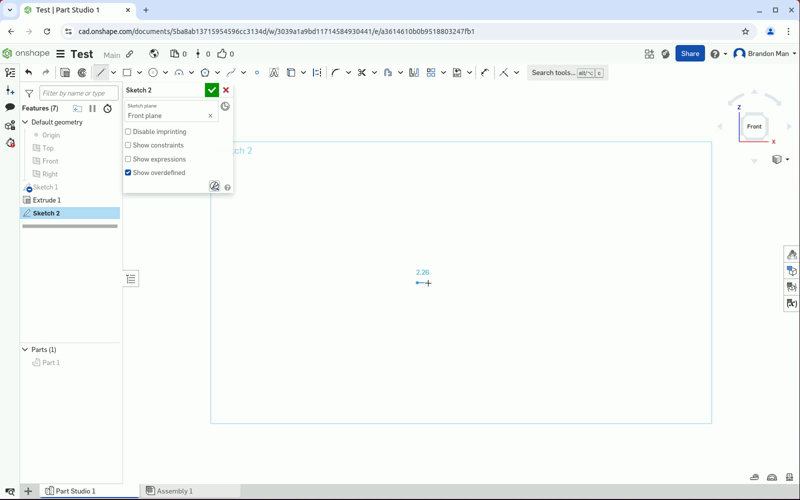
click(428, 282)
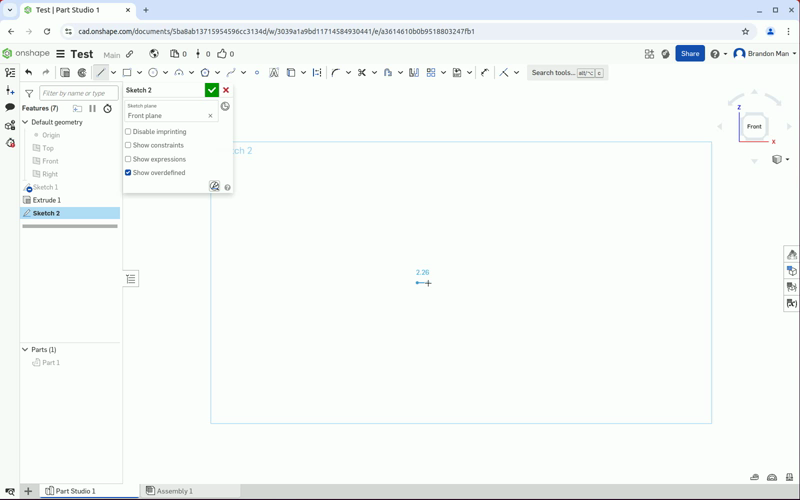
key_up(shift)
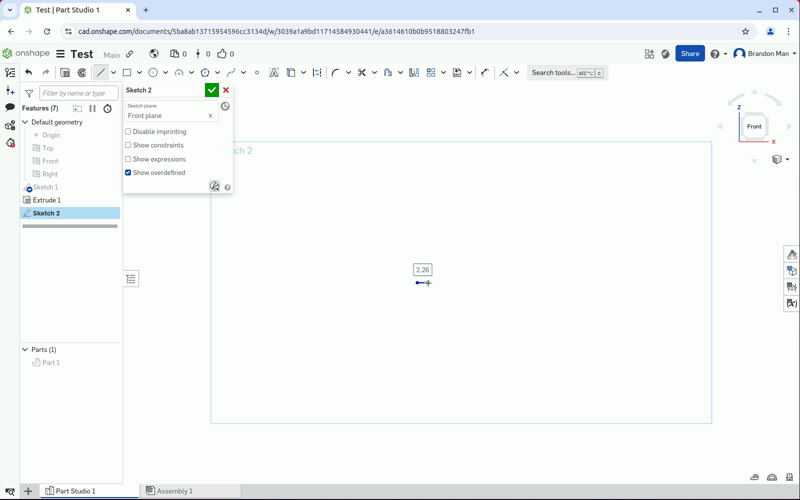
key_down(shift)
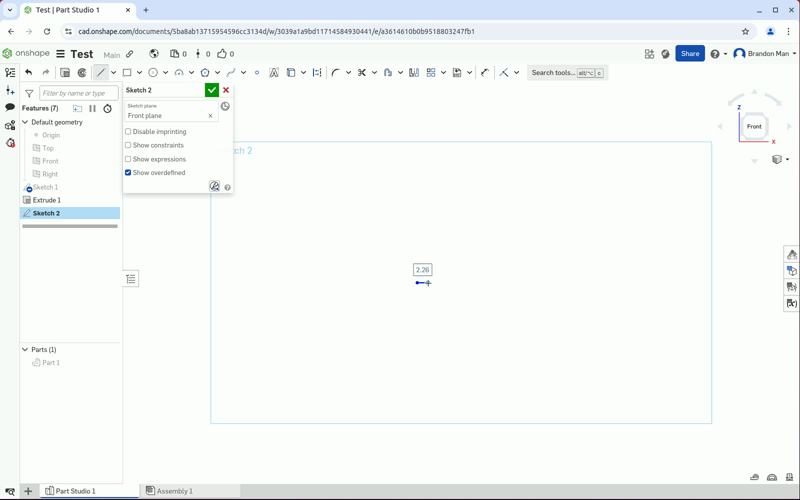
mouse_move(458, 282)
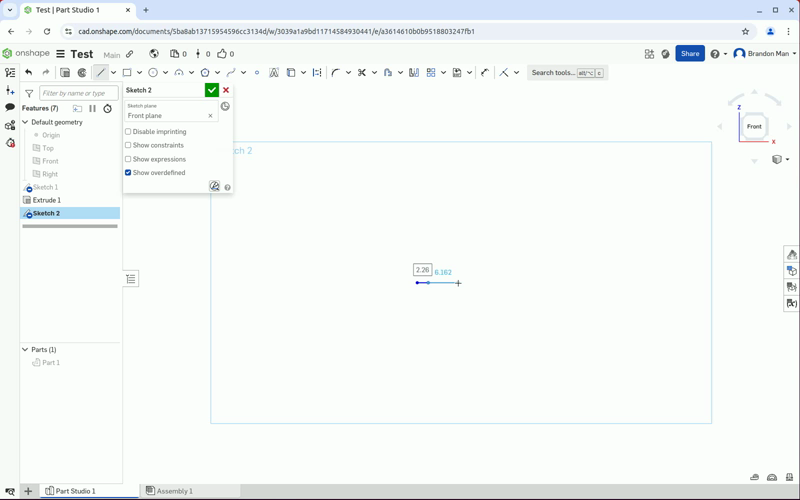
mouse_move(438, 282)
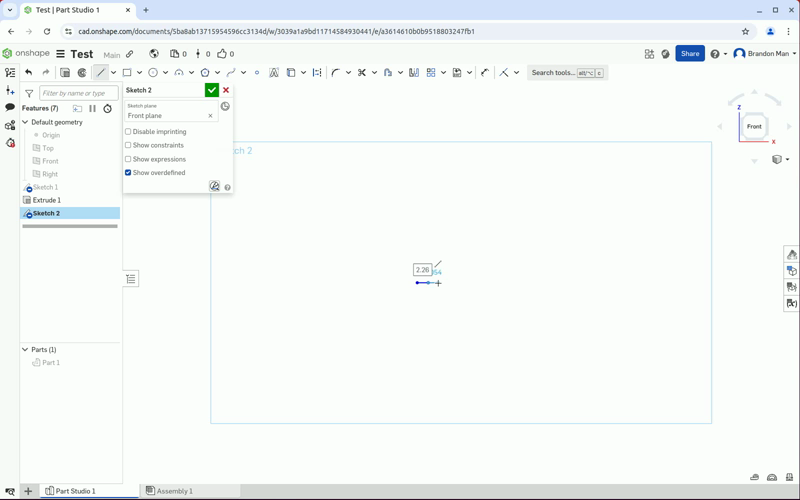
click(438, 282)
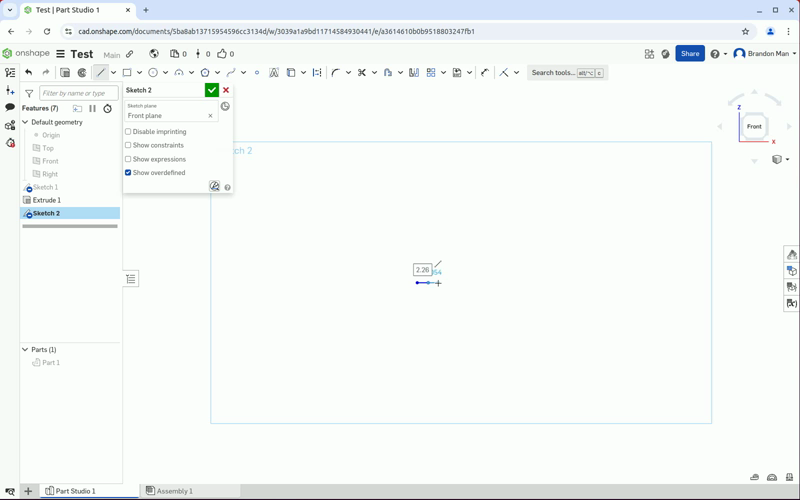
key_up(shift)
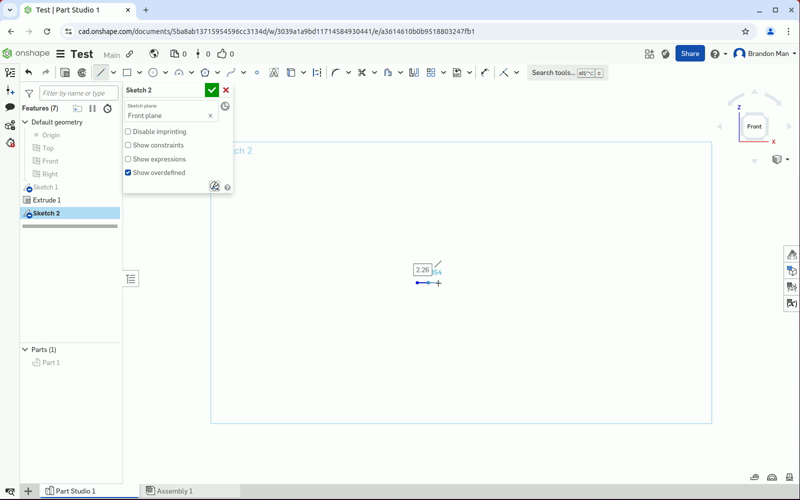
key_down(shift)
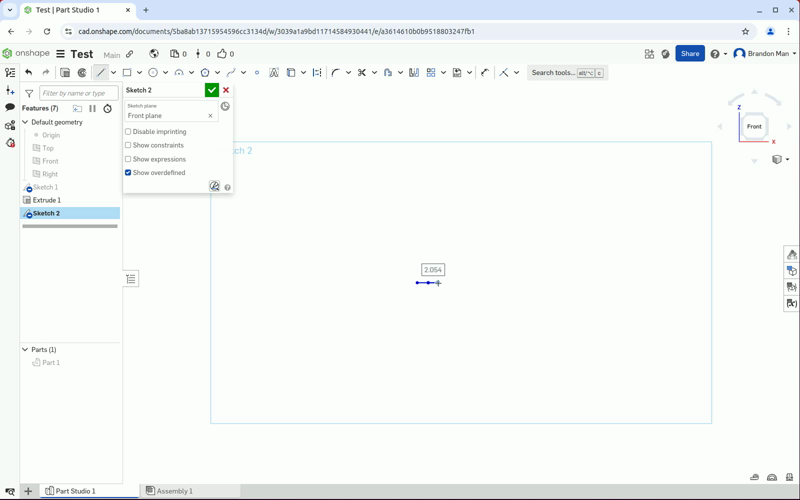
mouse_move(468, 282)
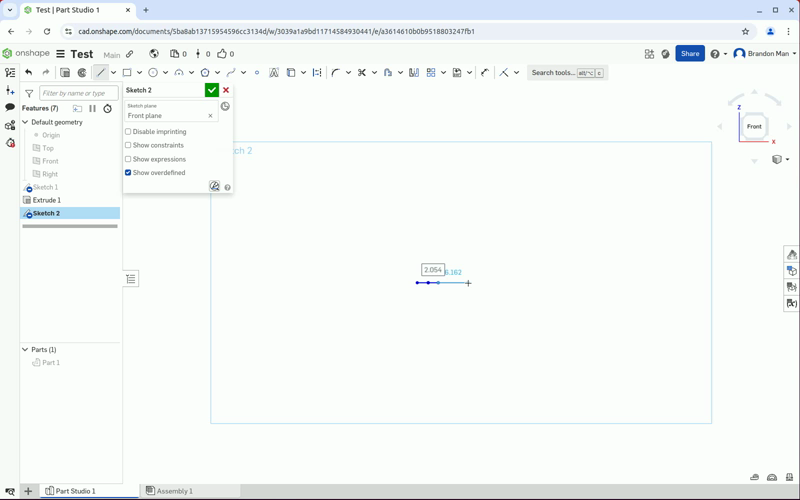
mouse_move(438, 272)
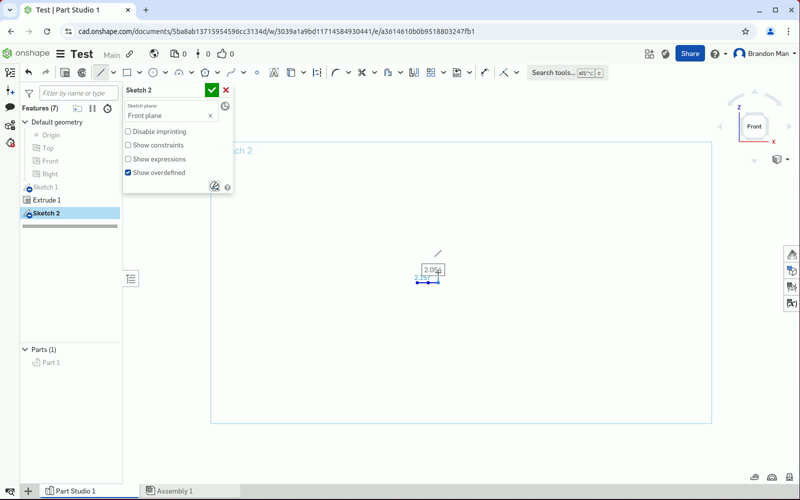
click(438, 272)
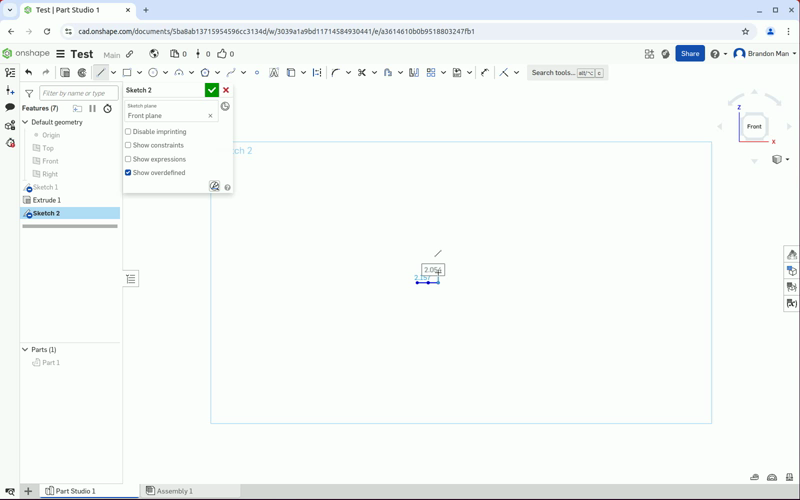
key_up(shift)
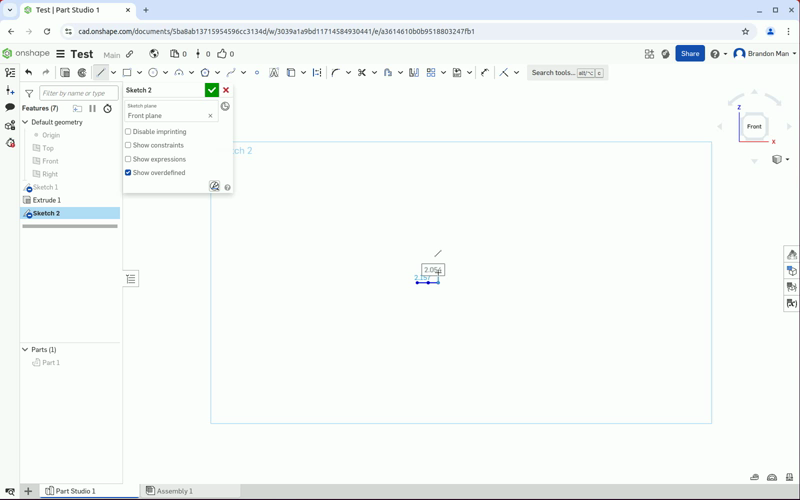
key_down(shift)
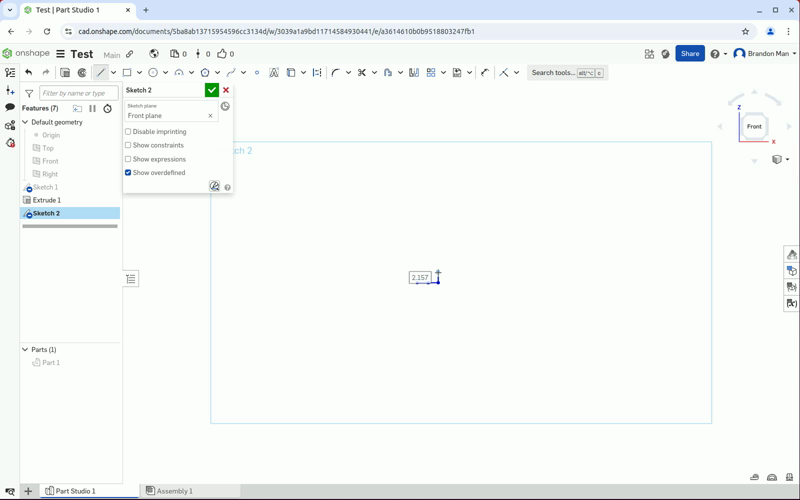
mouse_move(468, 272)
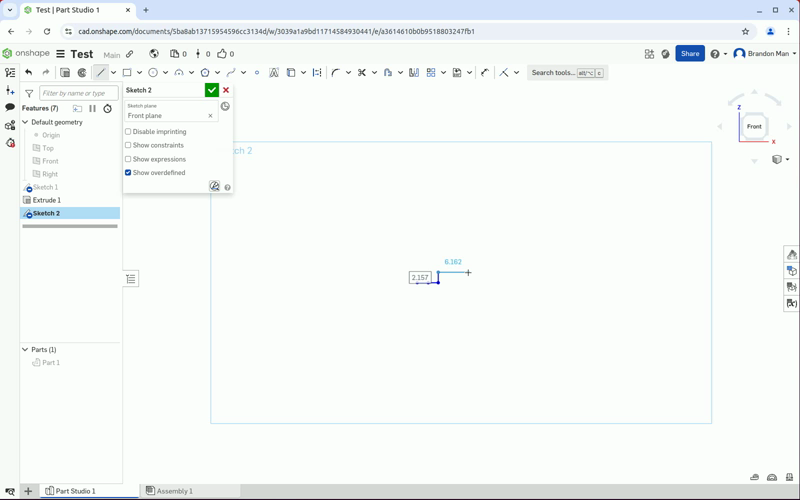
mouse_move(417, 272)
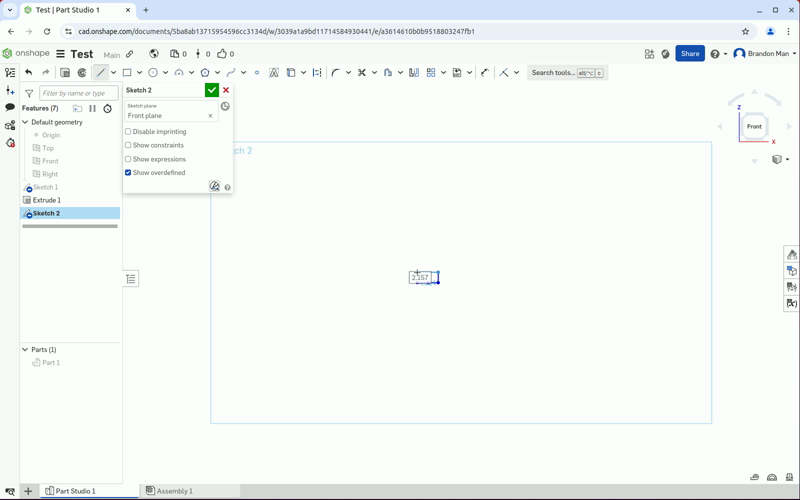
click(417, 272)
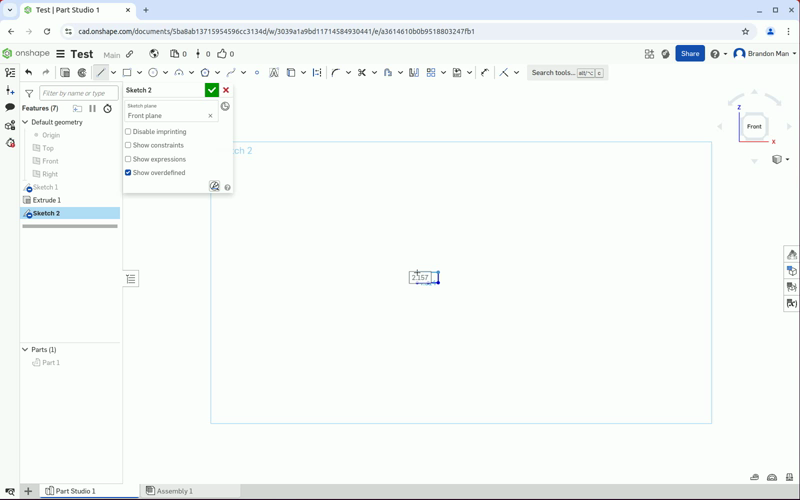
key_up(shift)
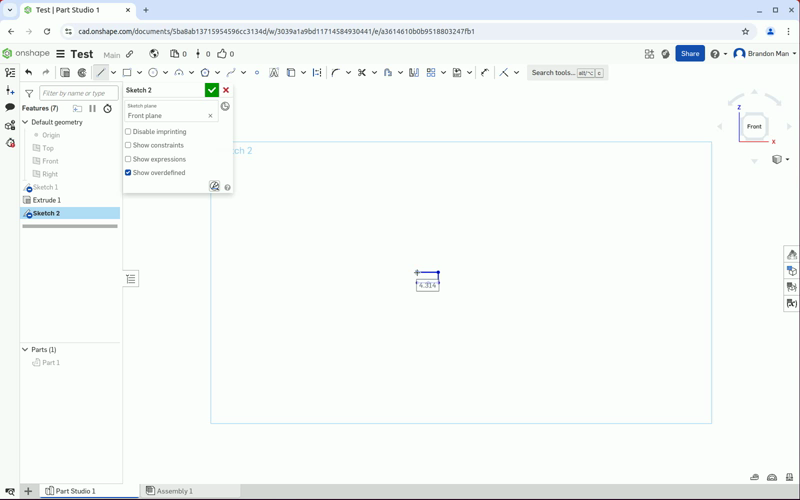
mouse_move(447, 272)
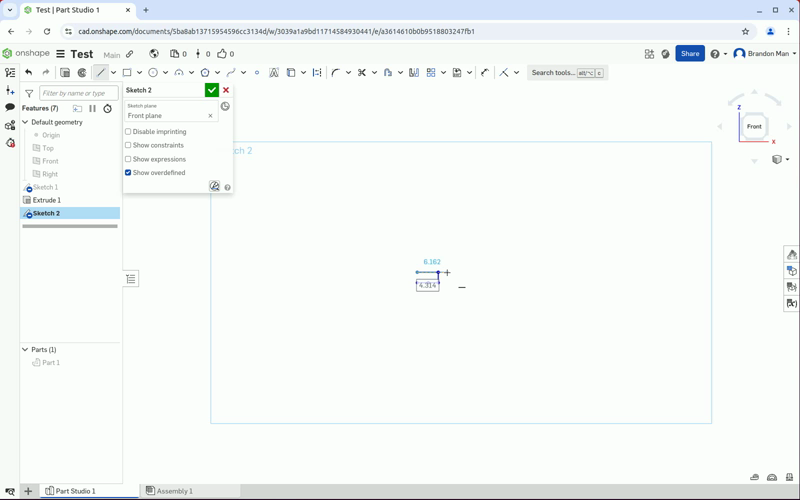
key_down(shift)
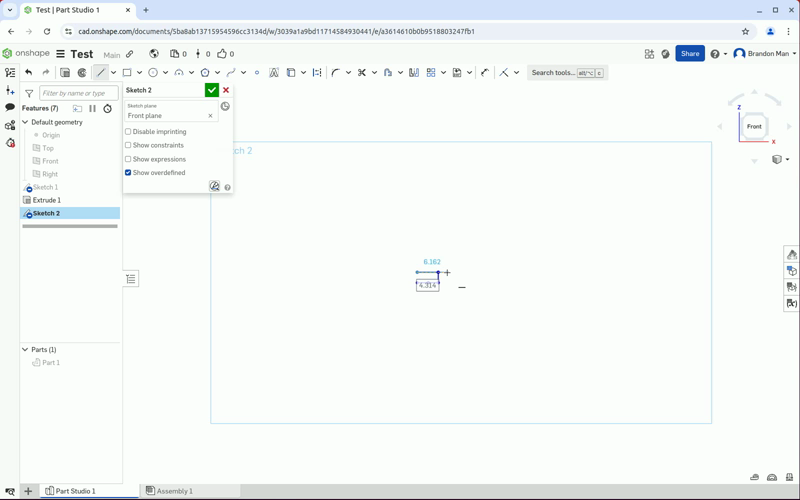
mouse_move(417, 282)
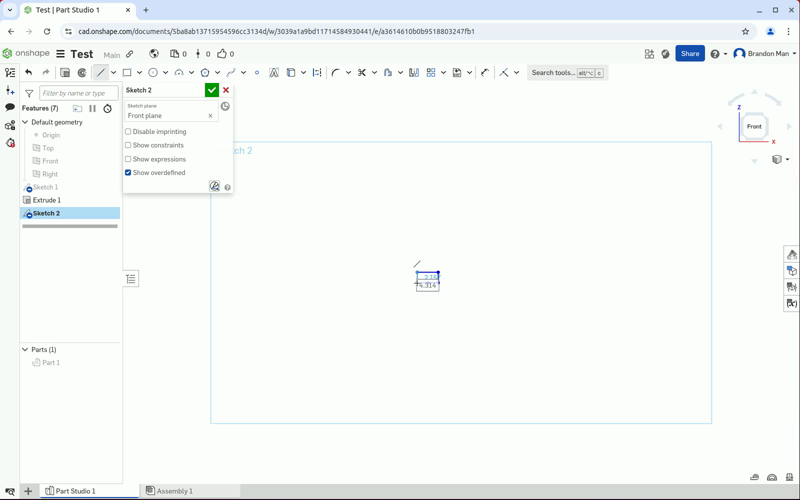
key_up(shift)
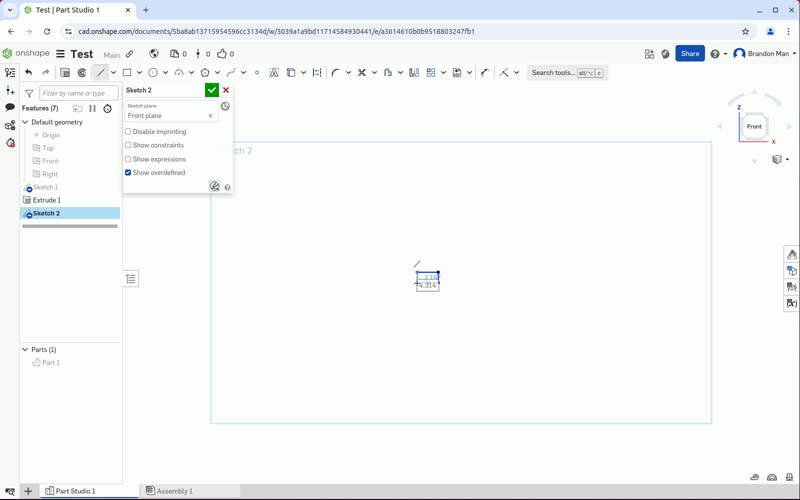
click(417, 282)
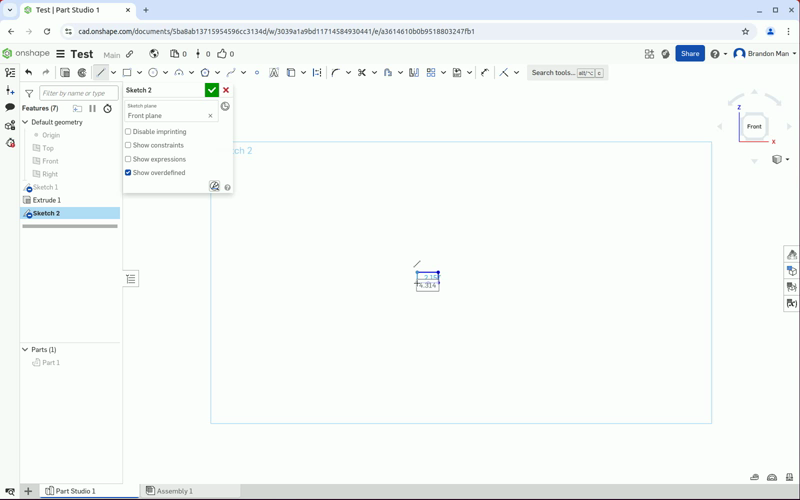
key(esc)
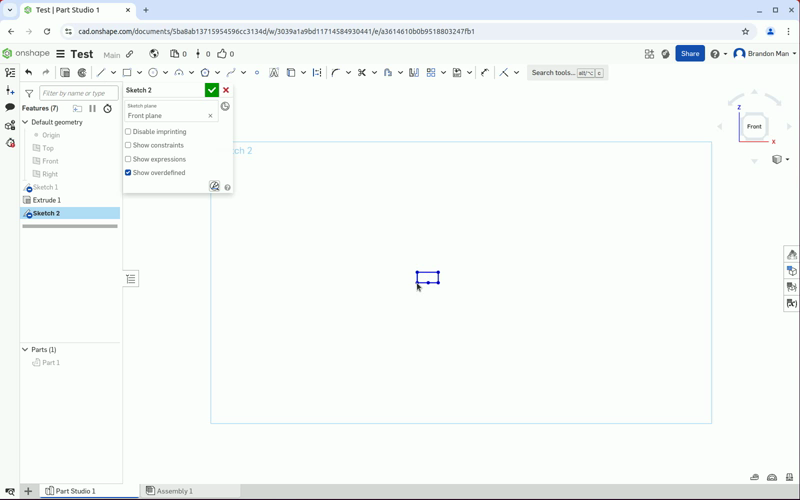
mouse_move(430, 278)
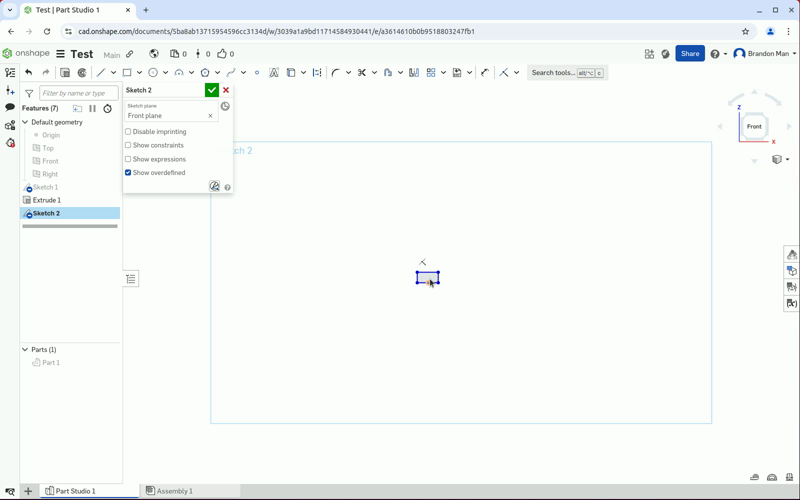
scroll(6)
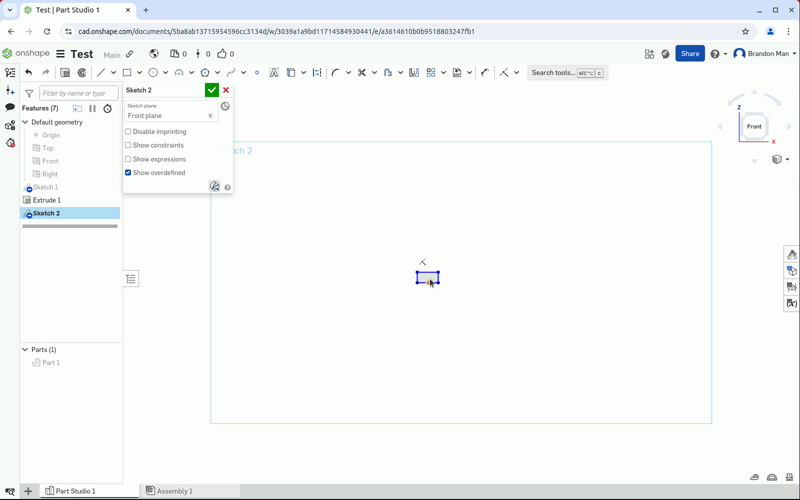
scroll(6)
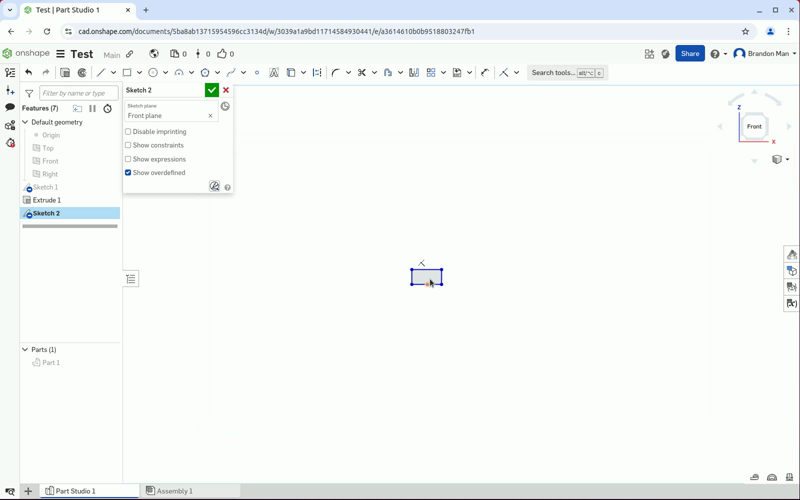
scroll(6)
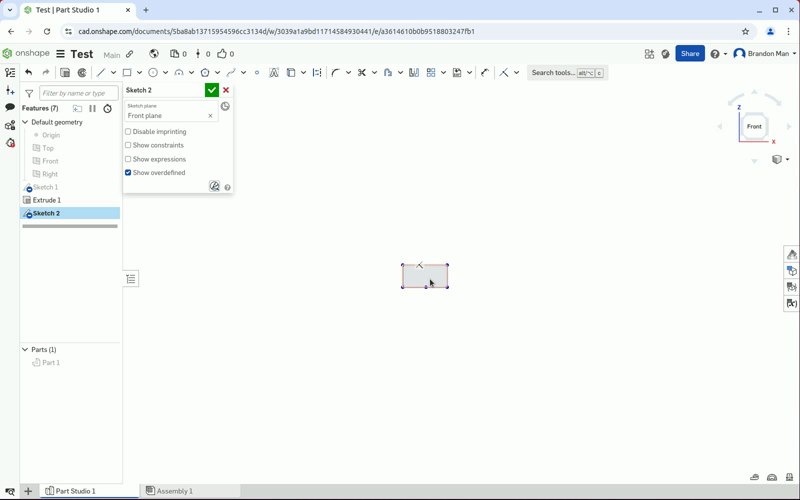
scroll(6)
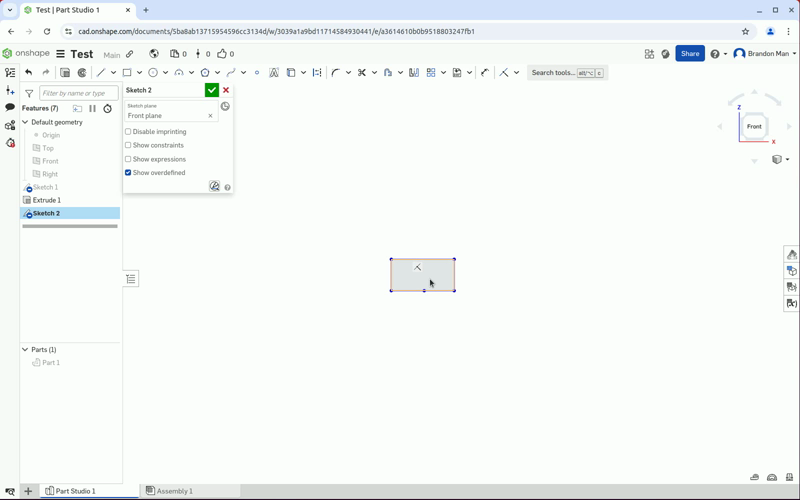
scroll(6)
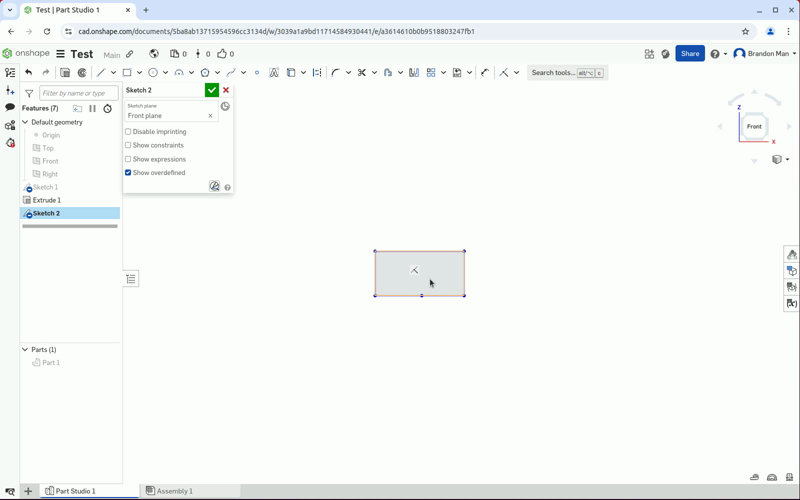
scroll(6)
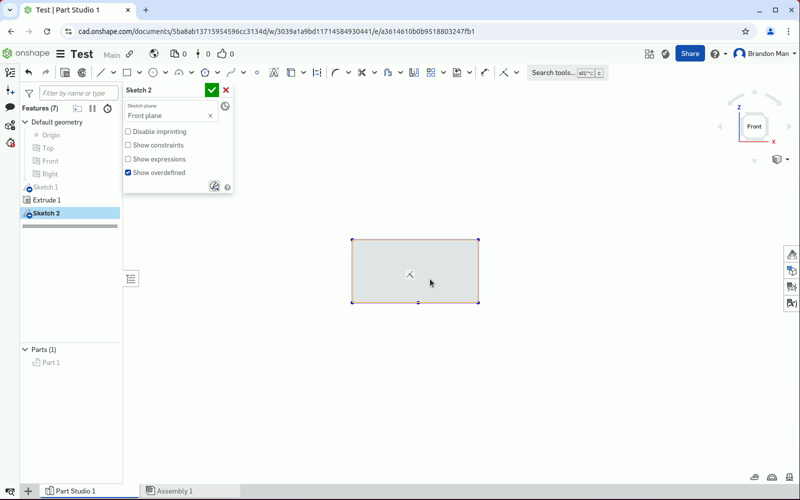
scroll(6)
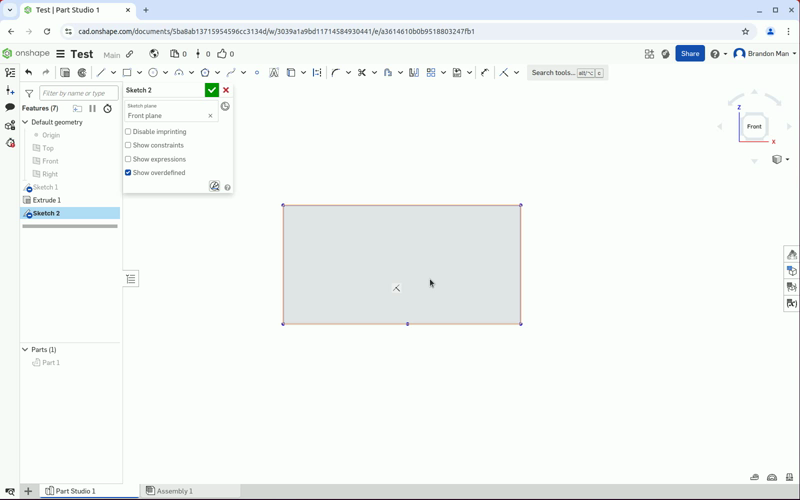
click(430, 278)
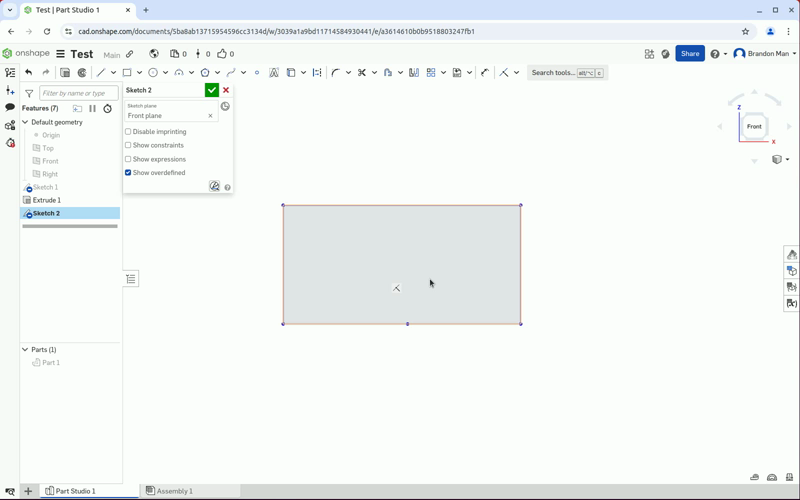
scroll(-6)
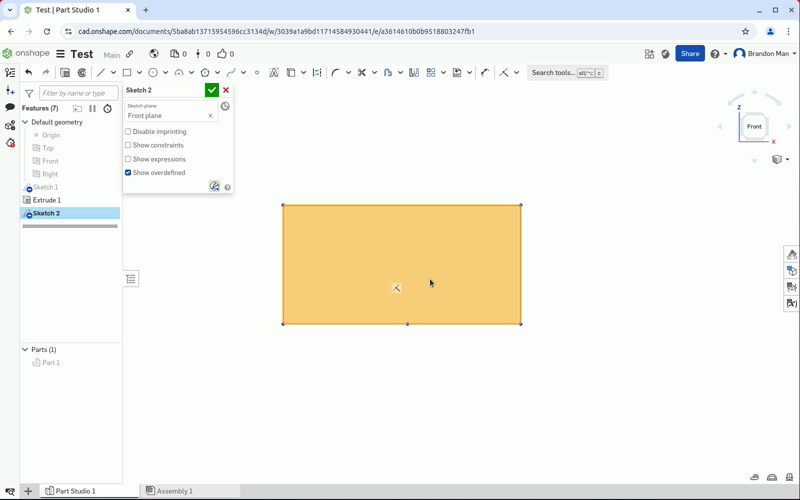
scroll(-6)
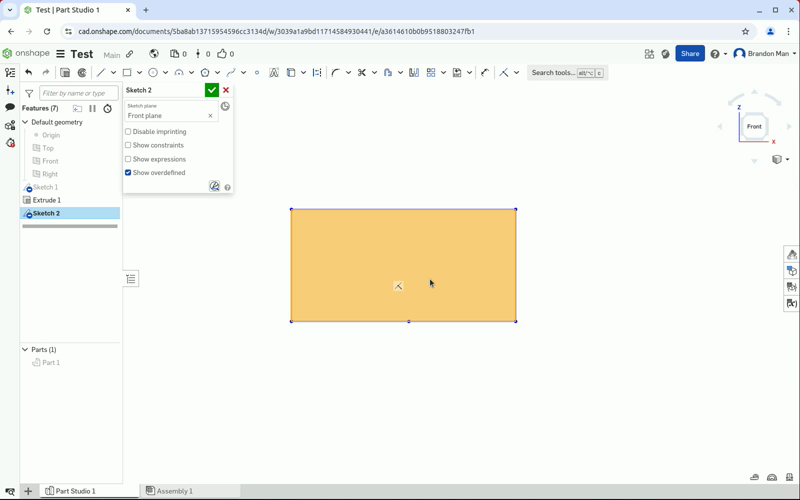
scroll(-6)
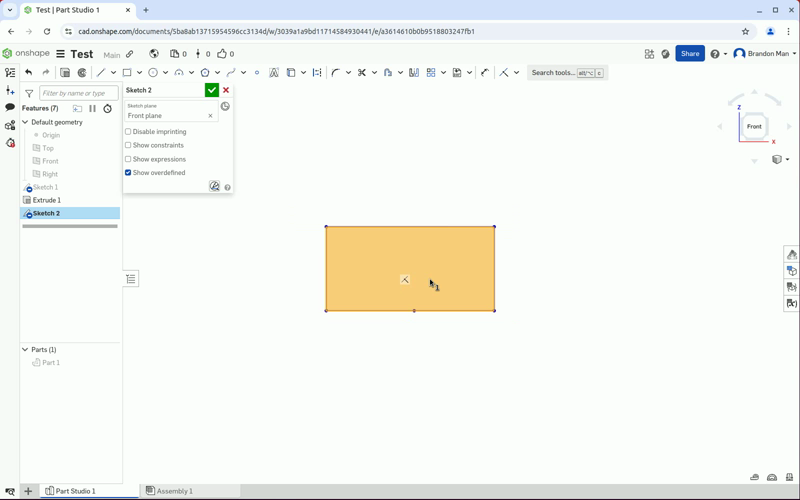
scroll(-6)
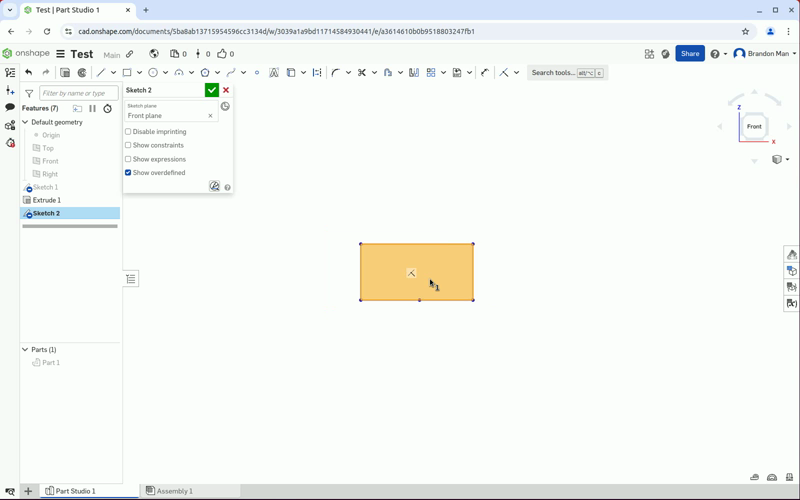
scroll(-6)
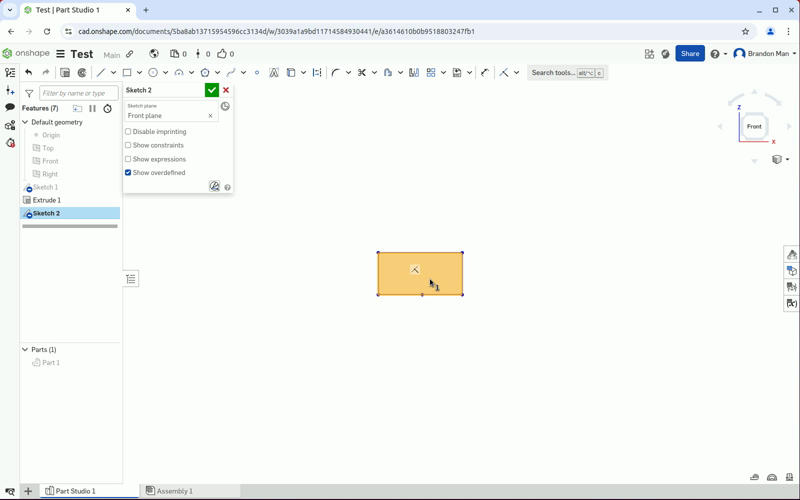
scroll(-6)
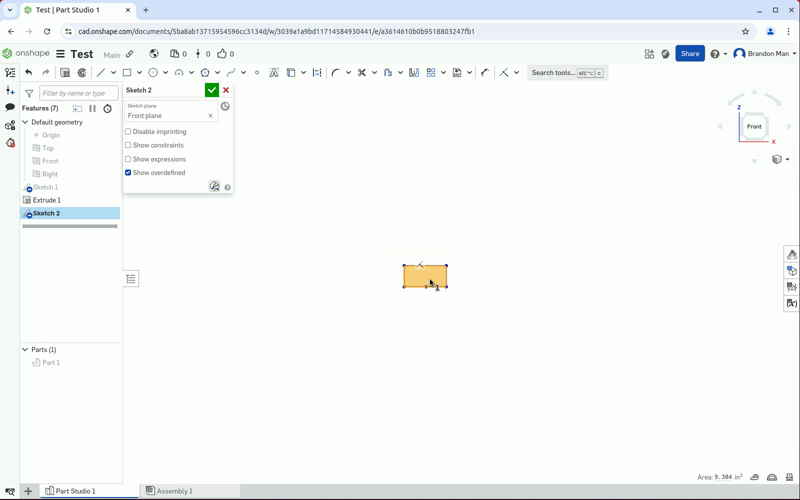
scroll(-6)
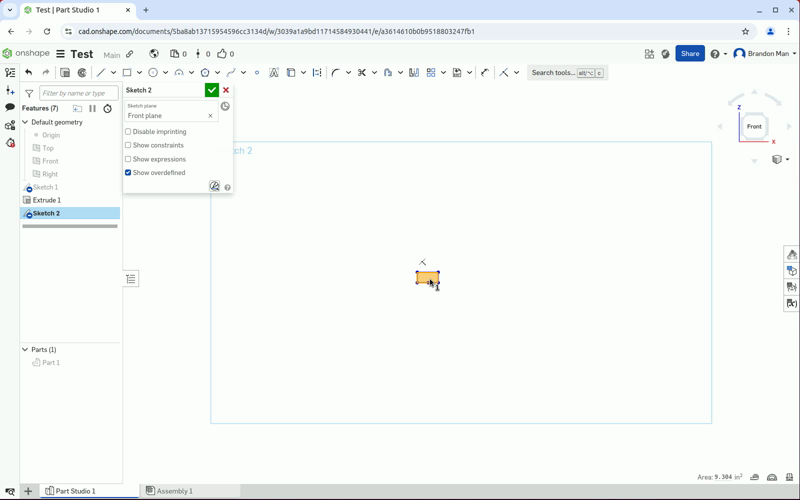
mouse_move(73, 352)
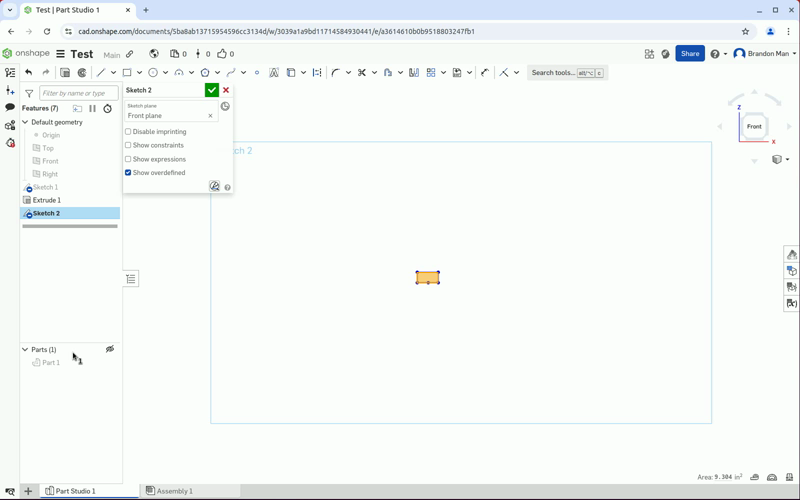
key(shift+y)
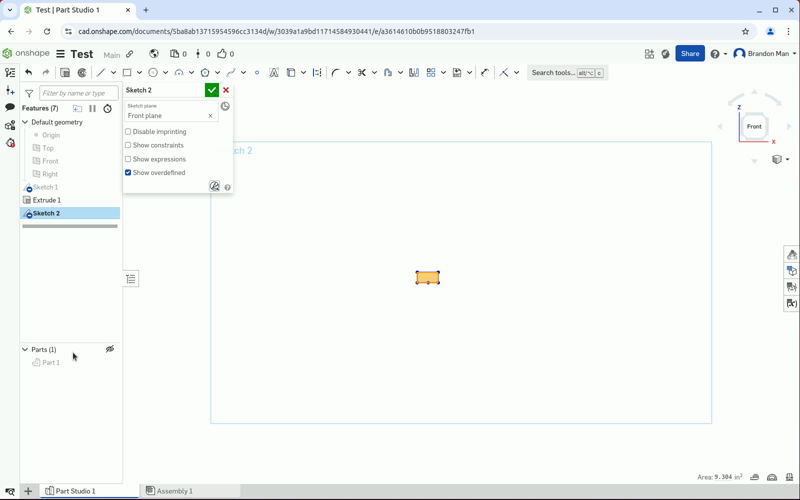
key(shift+e)
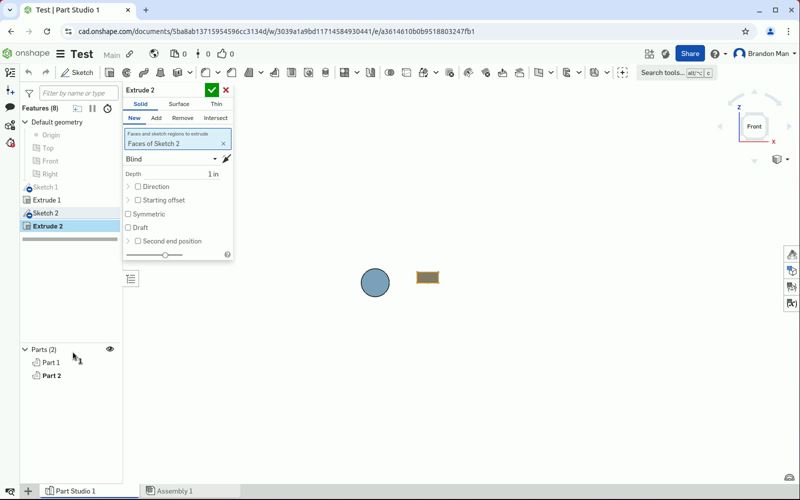
mouse_move(143, 106)
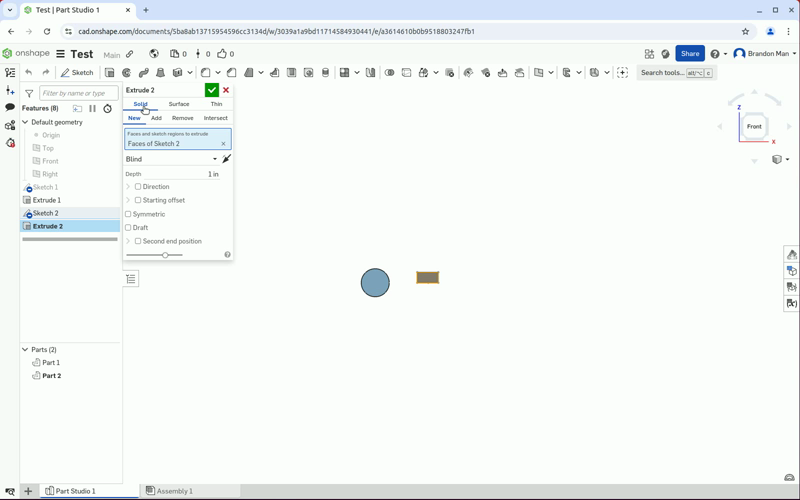
click(143, 106)
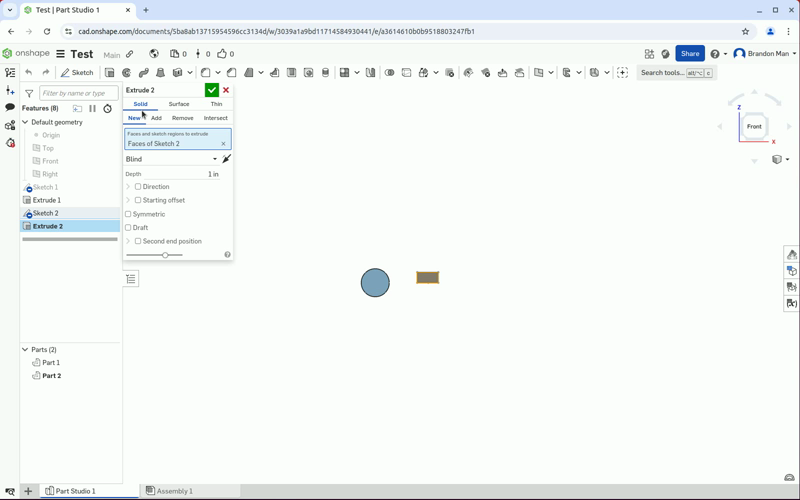
mouse_move(137, 120)
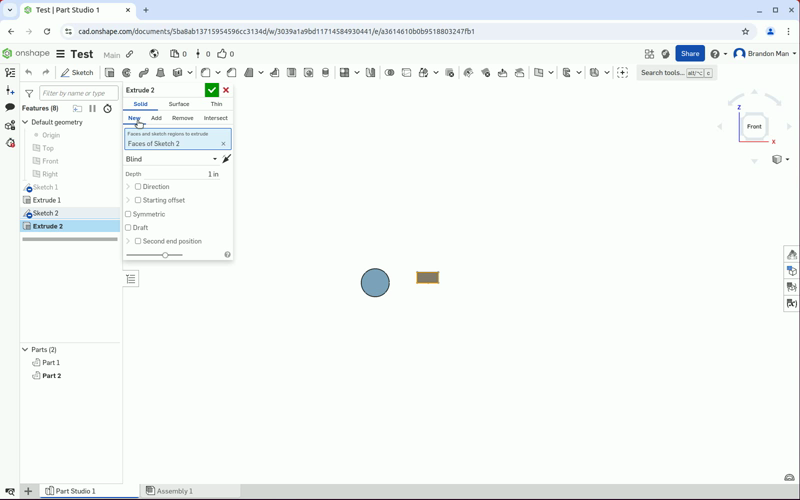
click(137, 120)
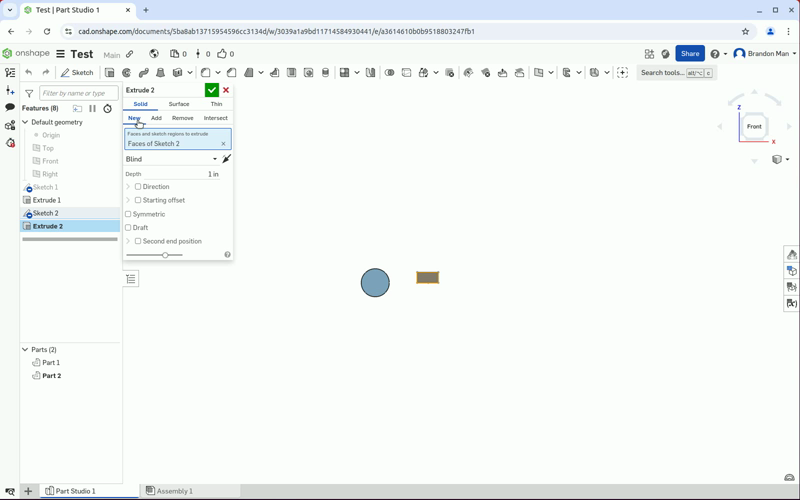
key(tab, 4)
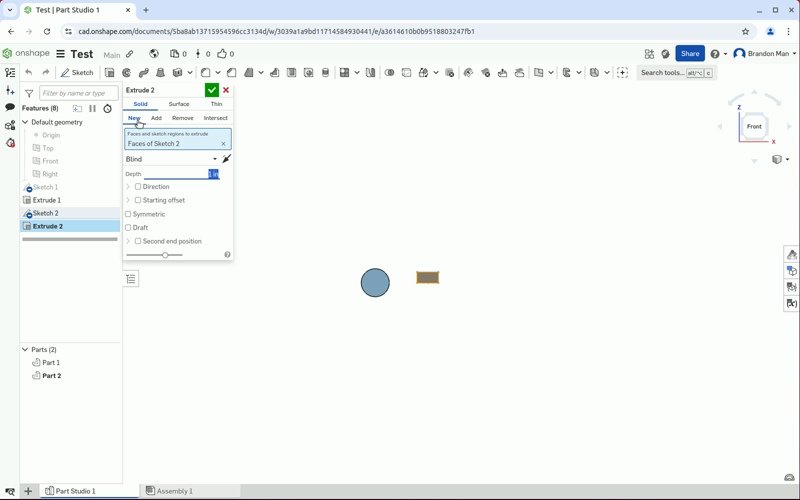
text(-11.073)
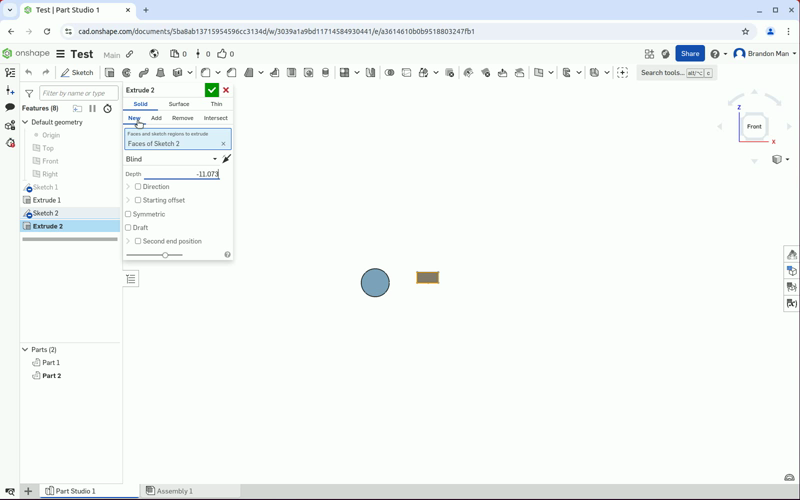
key(enter)
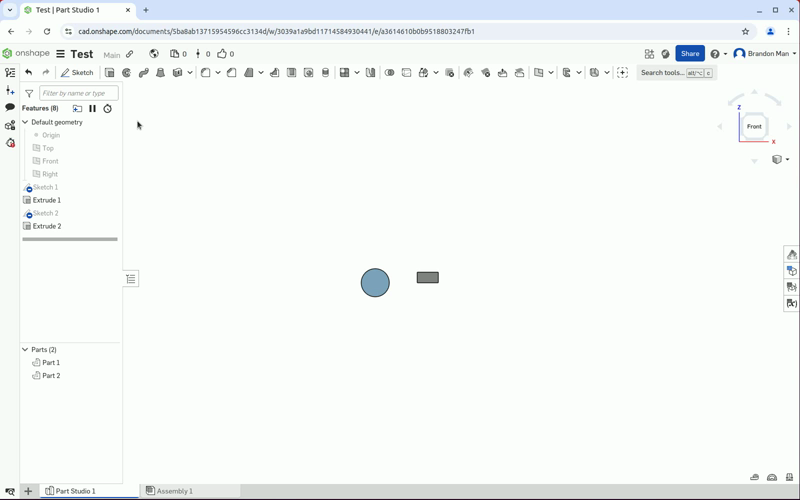
key(shift+h)
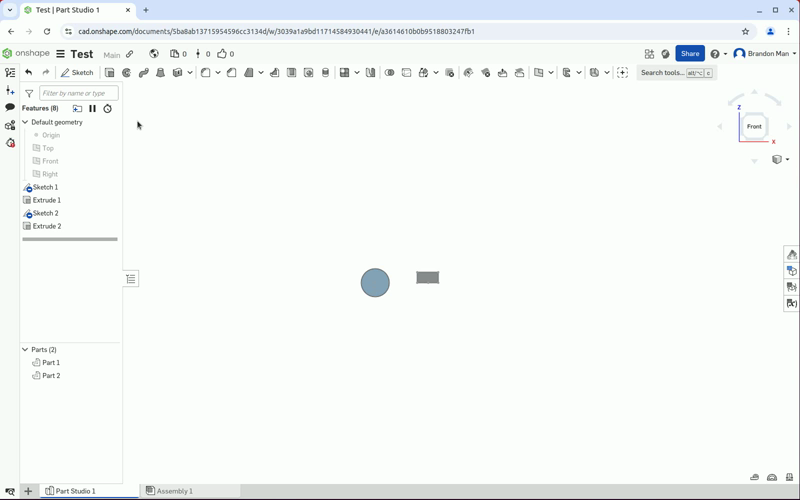
key(shift+h)
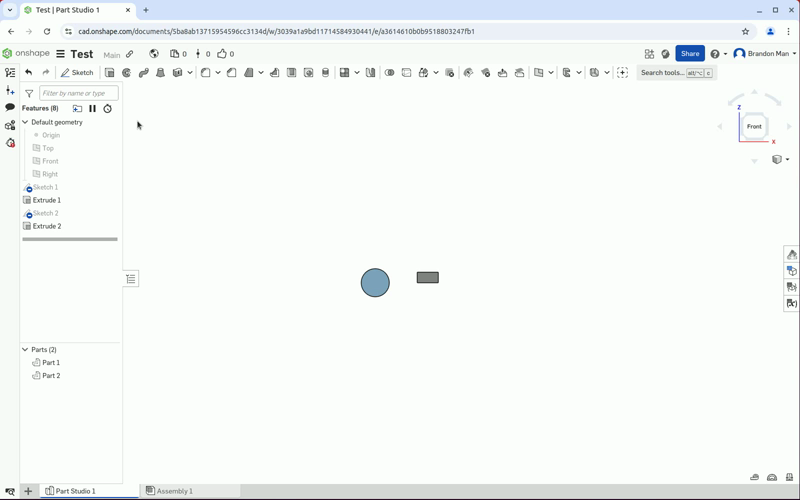
mouse_move(73, 189)
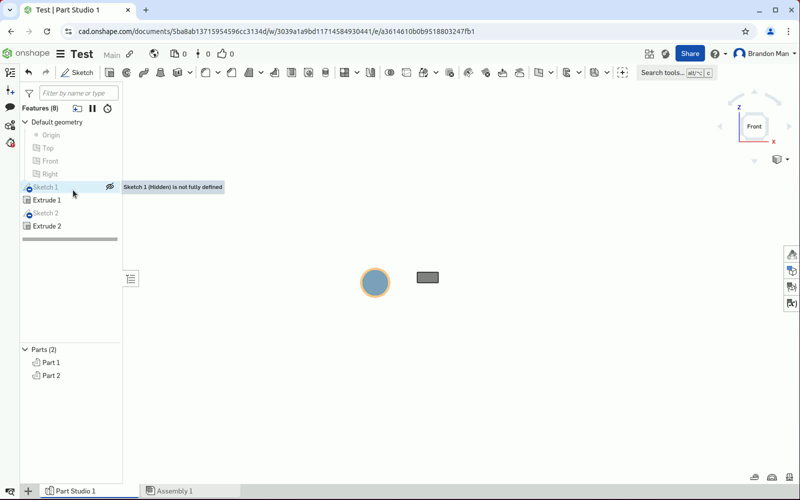
click(73, 189)
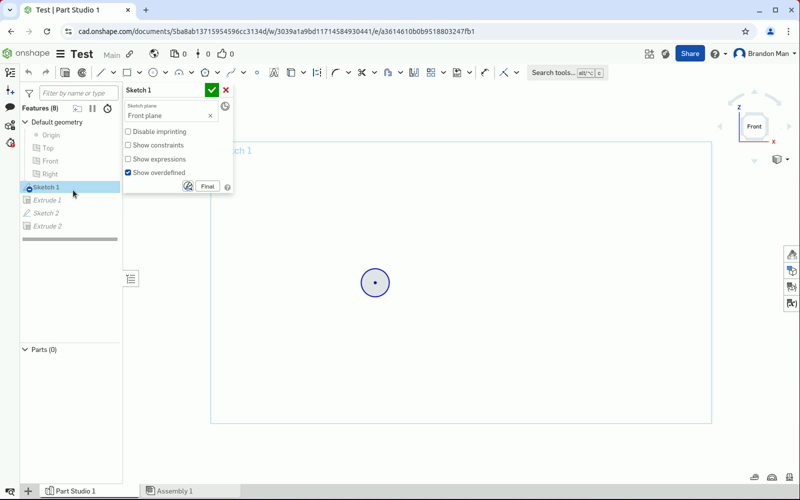
mouse_move(229, 92)
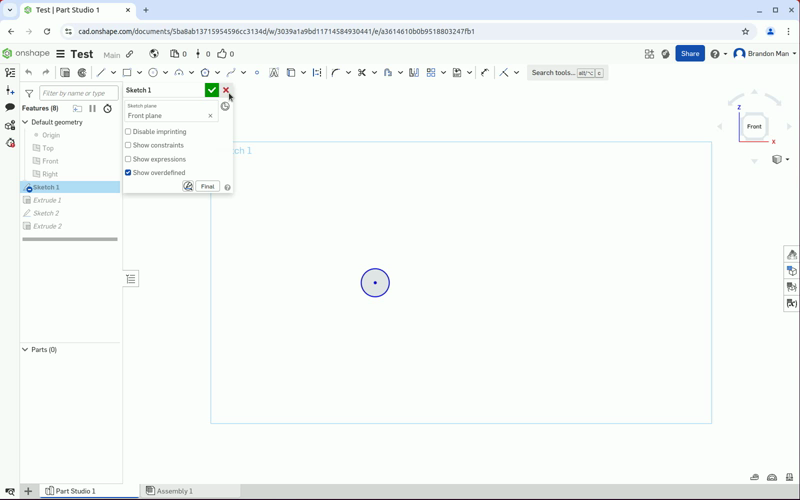
click(229, 92)
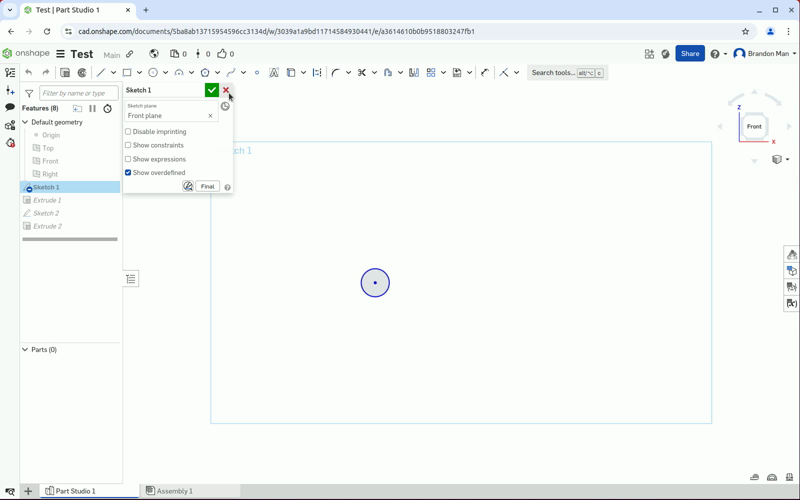
key(shift+s)
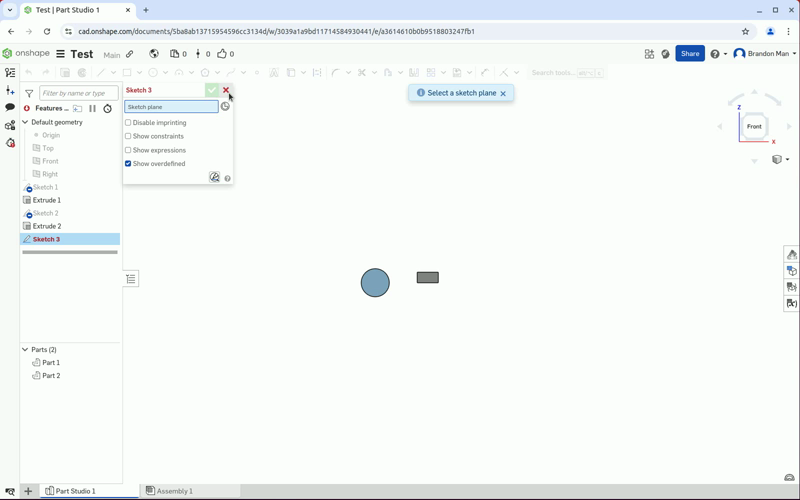
mouse_move(73, 163)
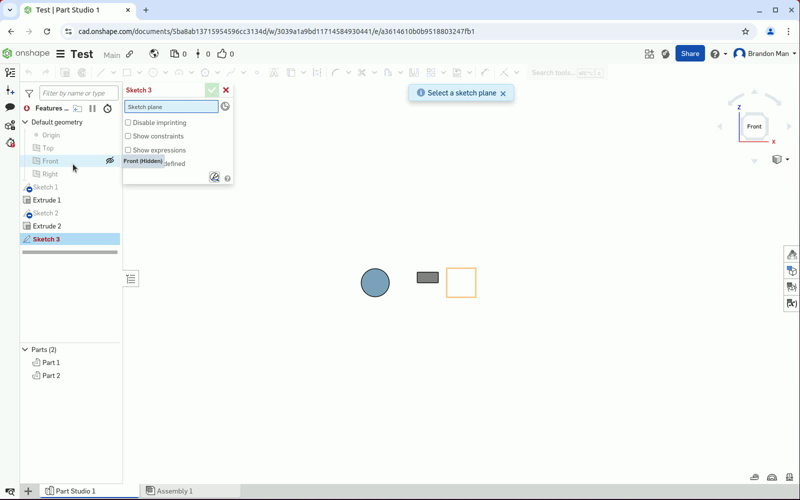
click(73, 163)
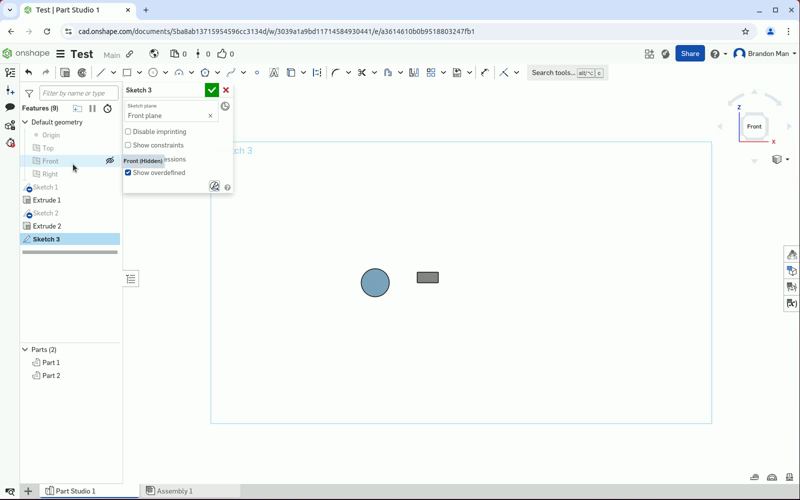
mouse_move(73, 352)
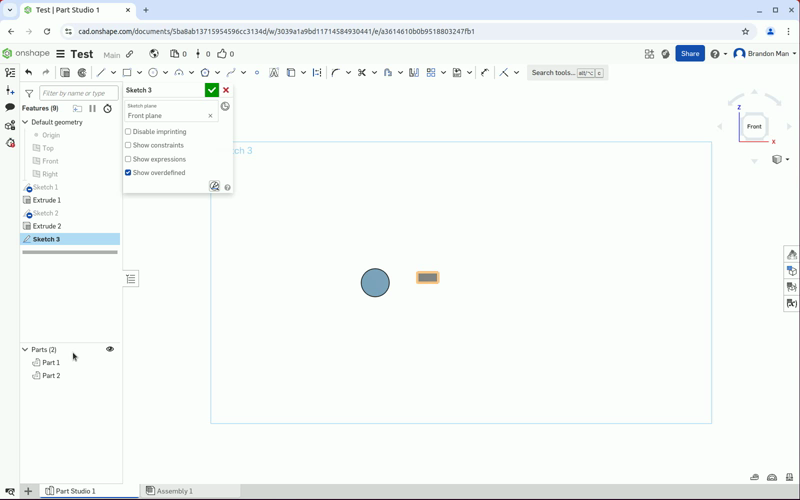
key(y)
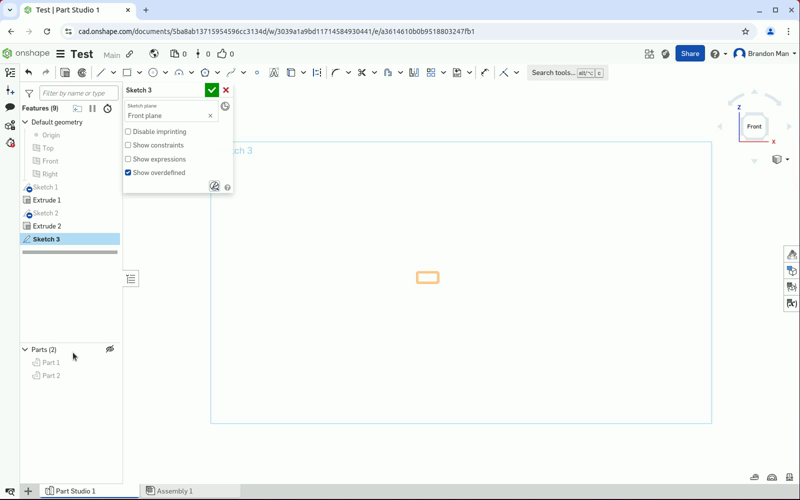
key(l)
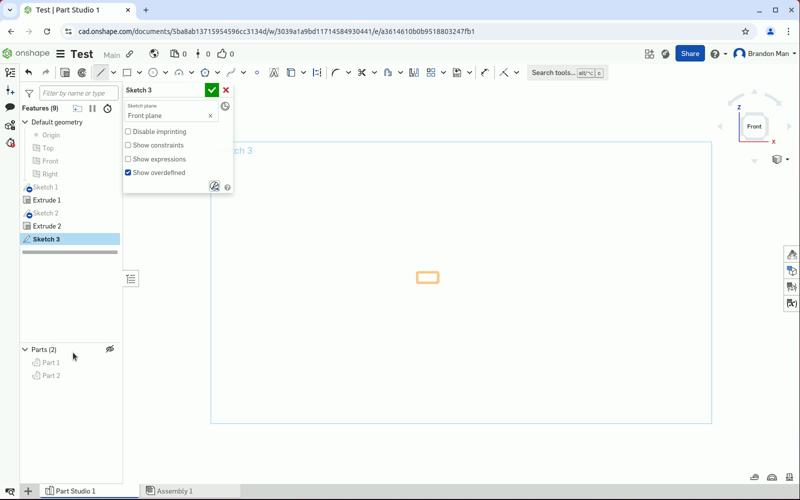
key_down(shift)
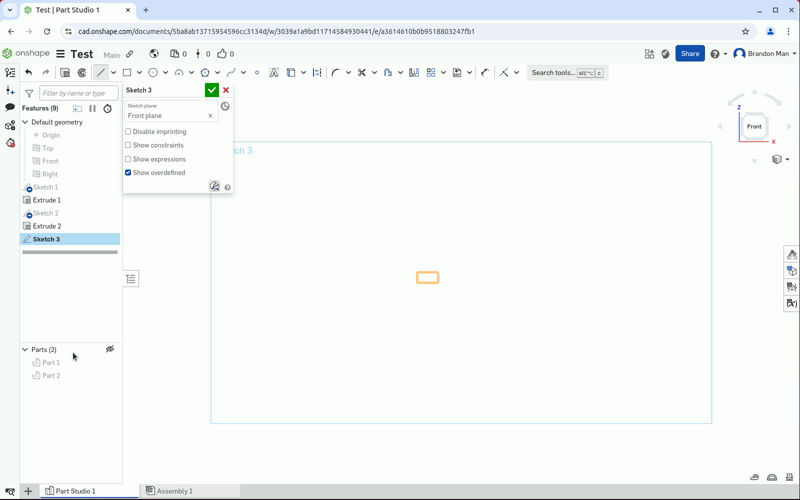
mouse_move(417, 292)
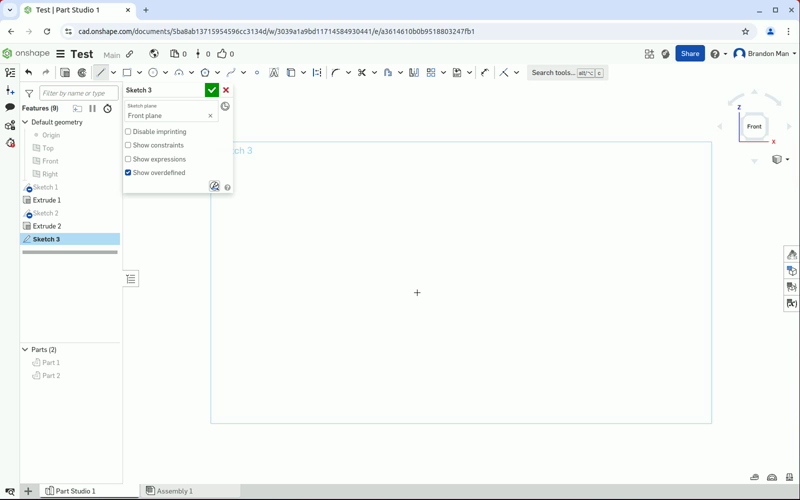
click(417, 292)
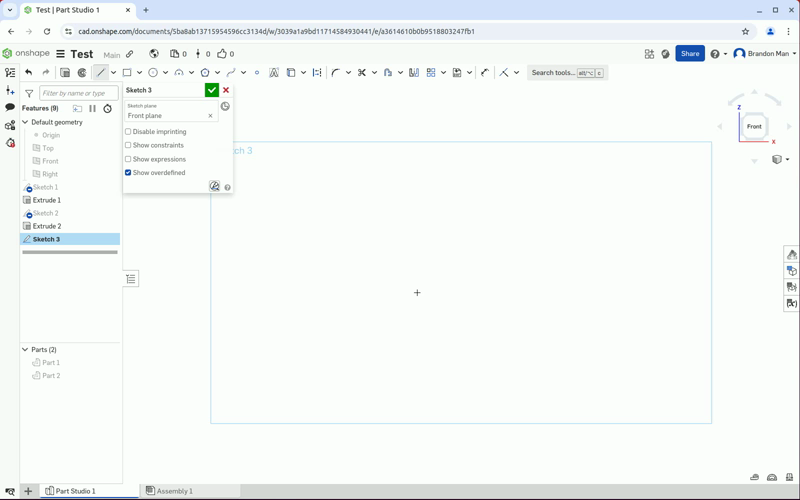
key_up(shift)
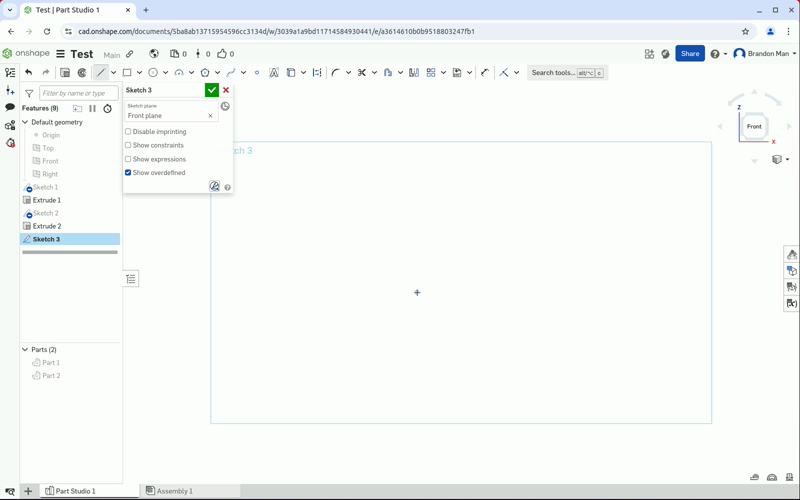
key_down(shift)
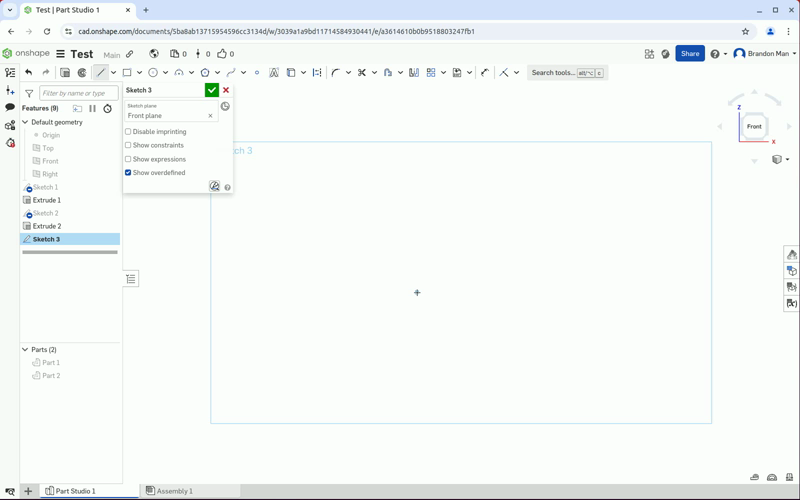
mouse_move(447, 292)
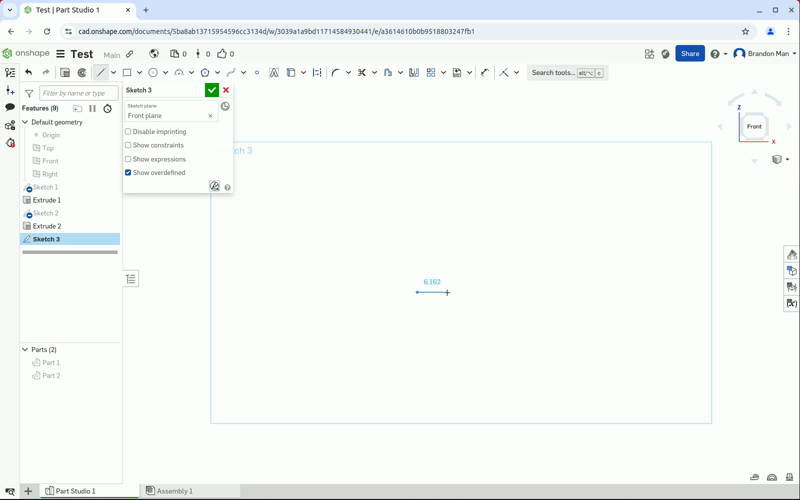
mouse_move(438, 292)
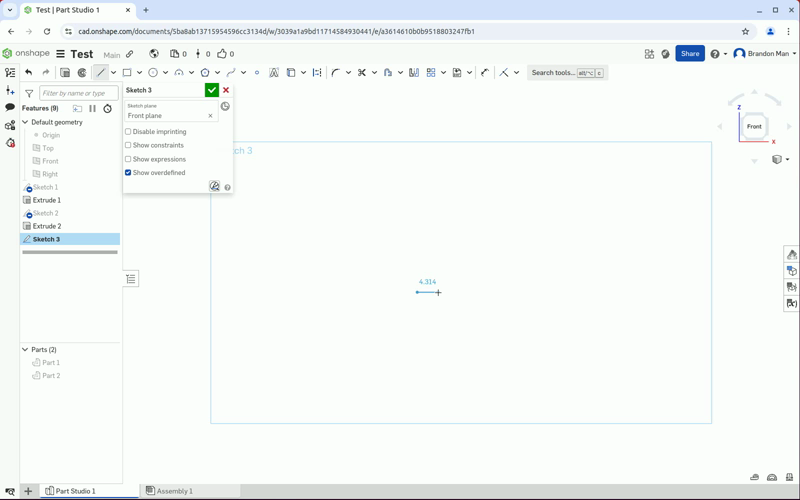
click(438, 292)
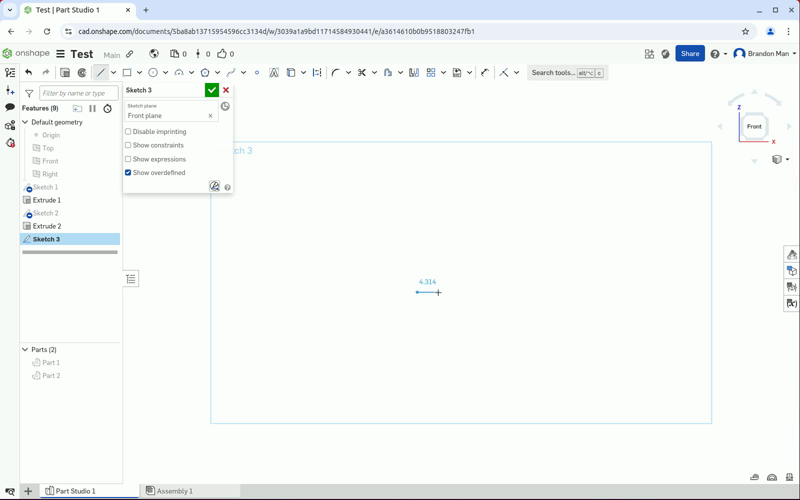
key_up(shift)
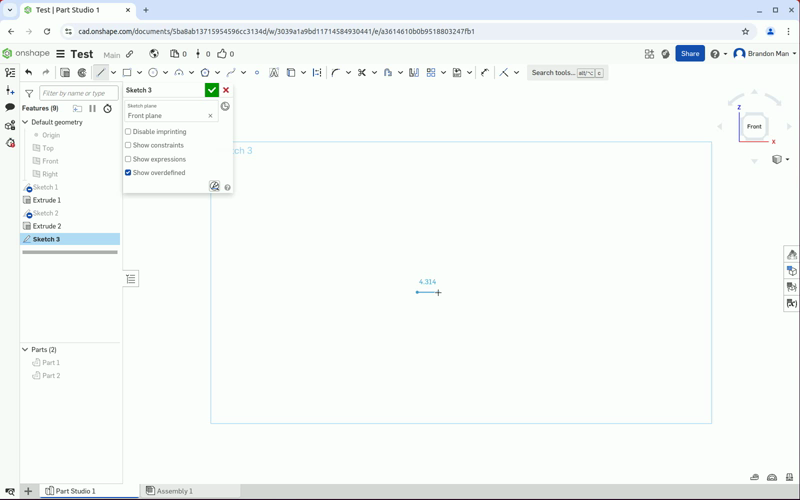
key_down(shift)
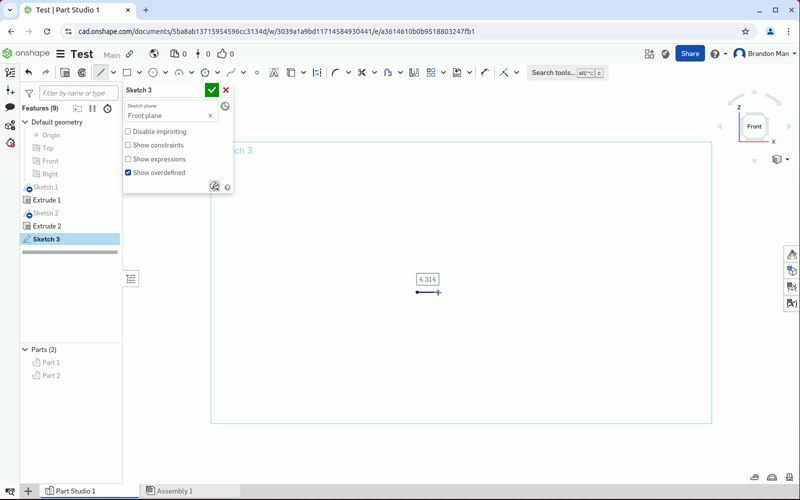
mouse_move(468, 292)
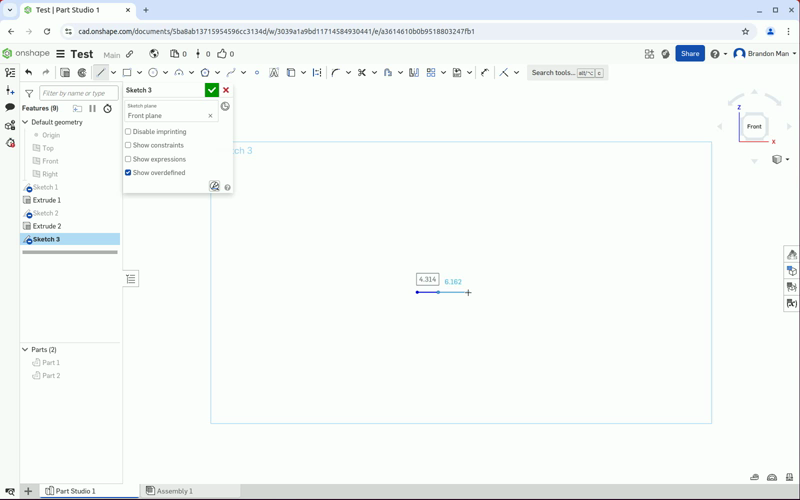
mouse_move(438, 281)
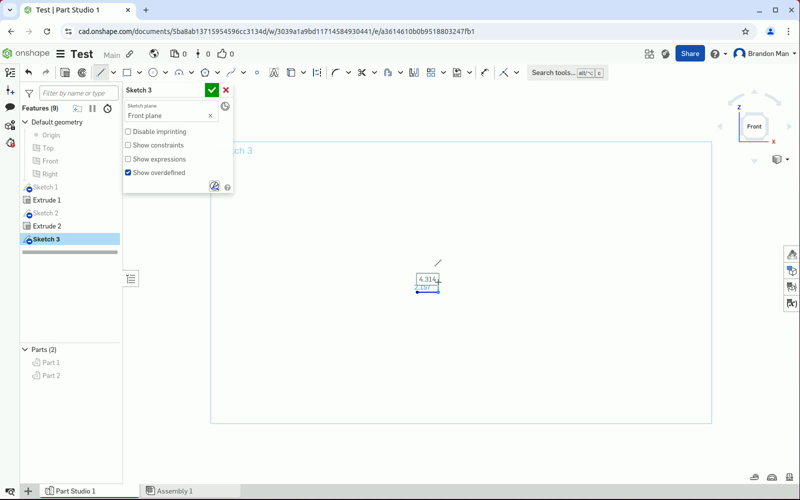
click(438, 281)
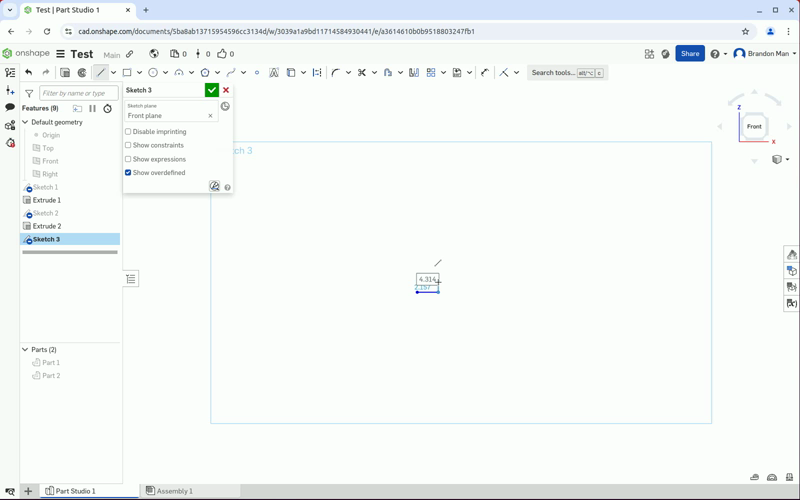
key_up(shift)
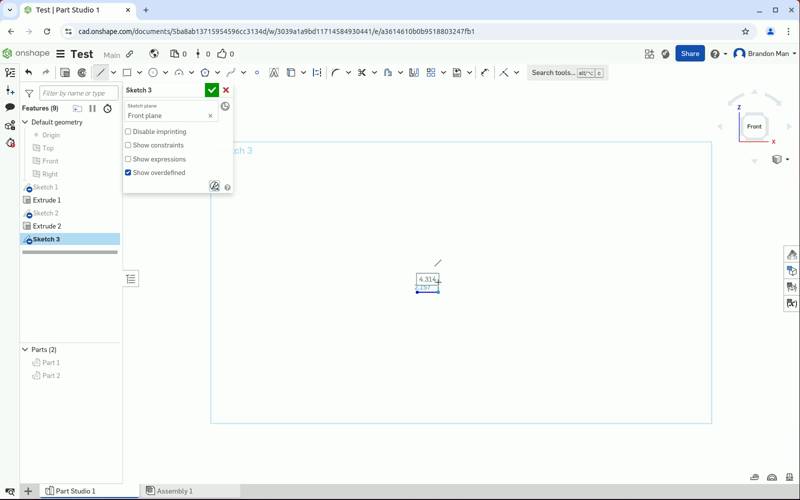
key_down(shift)
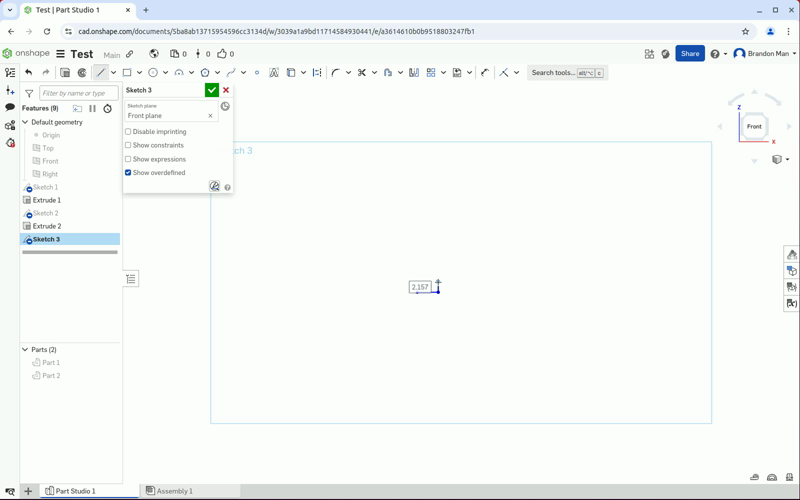
mouse_move(468, 281)
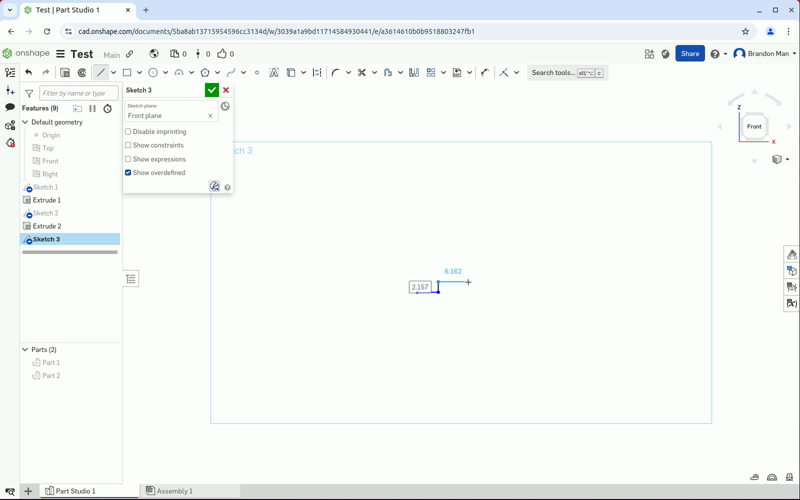
mouse_move(428, 281)
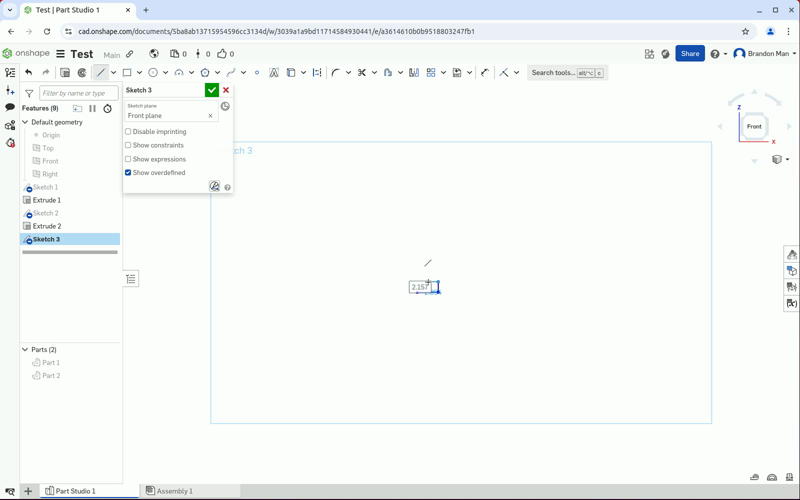
click(428, 281)
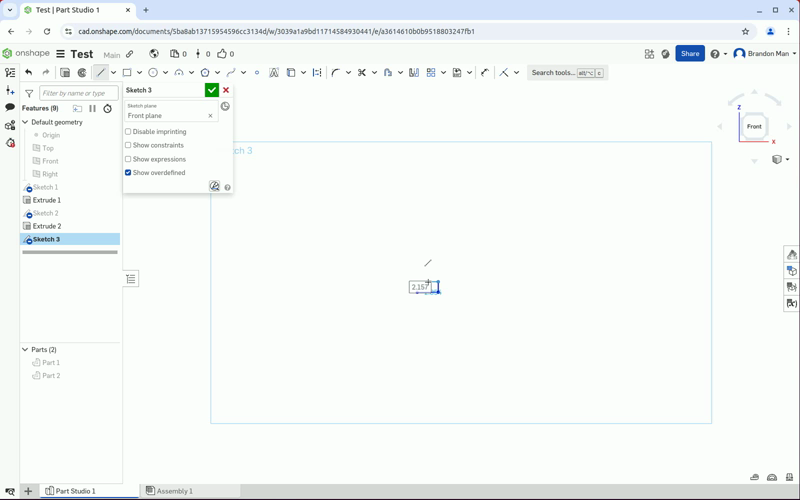
key_up(shift)
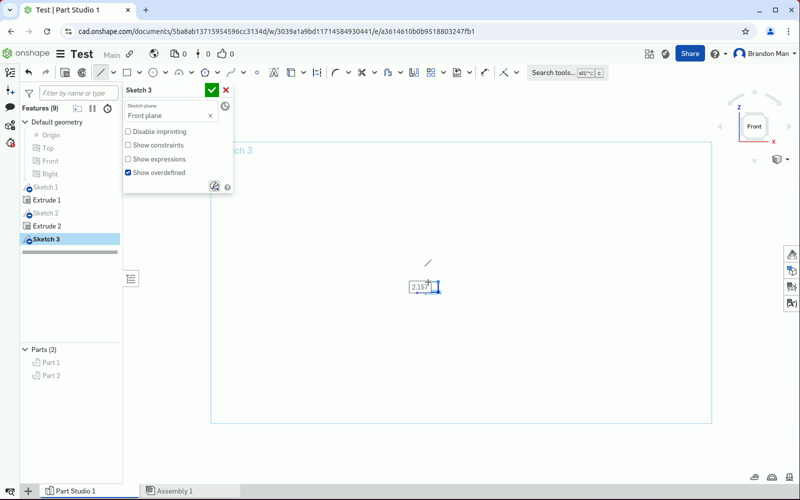
key_down(shift)
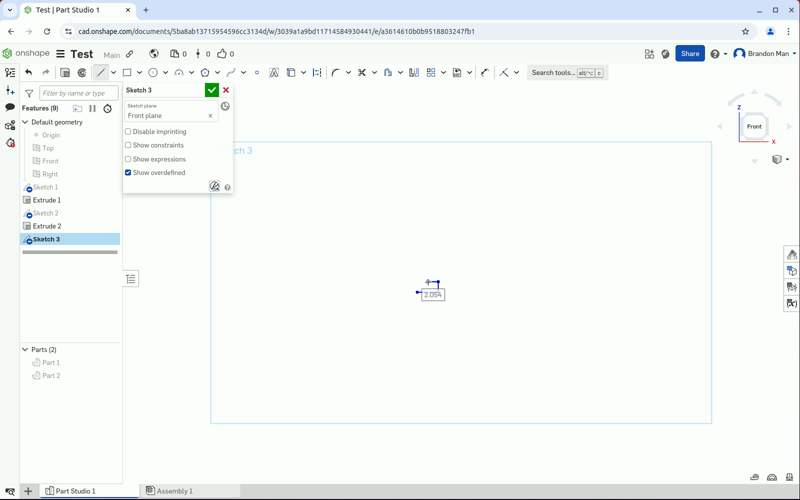
mouse_move(458, 281)
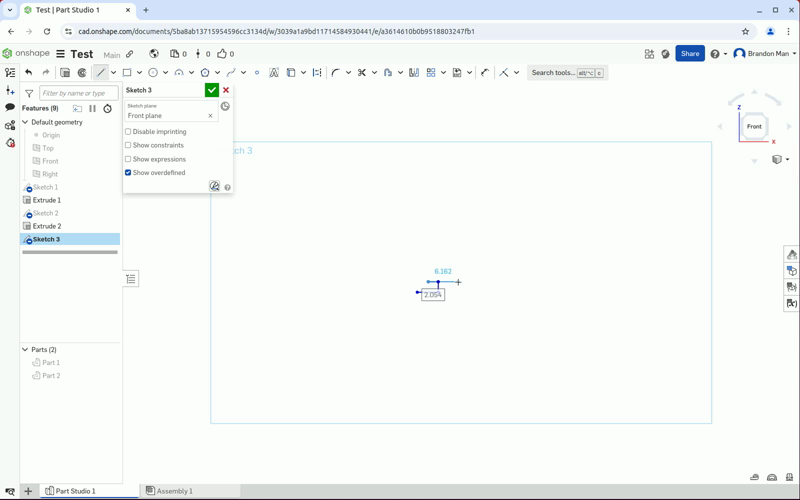
mouse_move(417, 281)
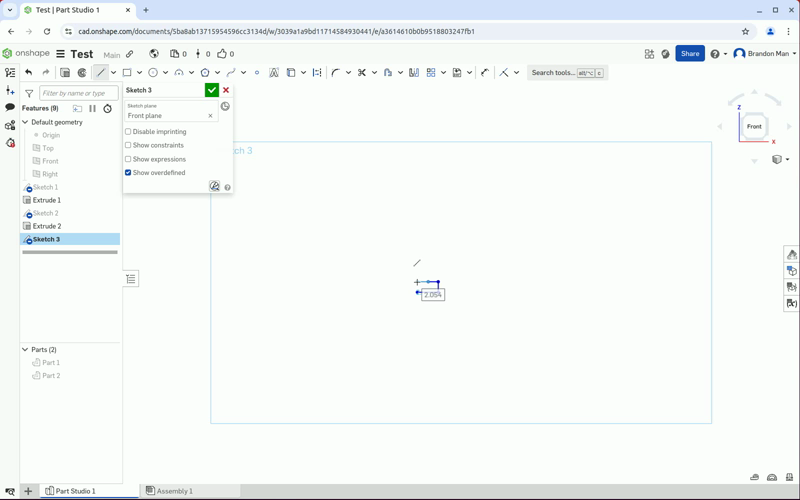
click(417, 281)
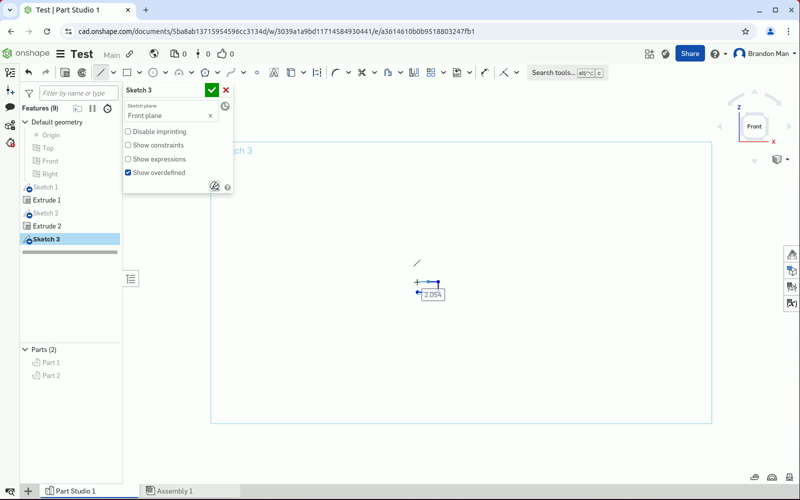
key_up(shift)
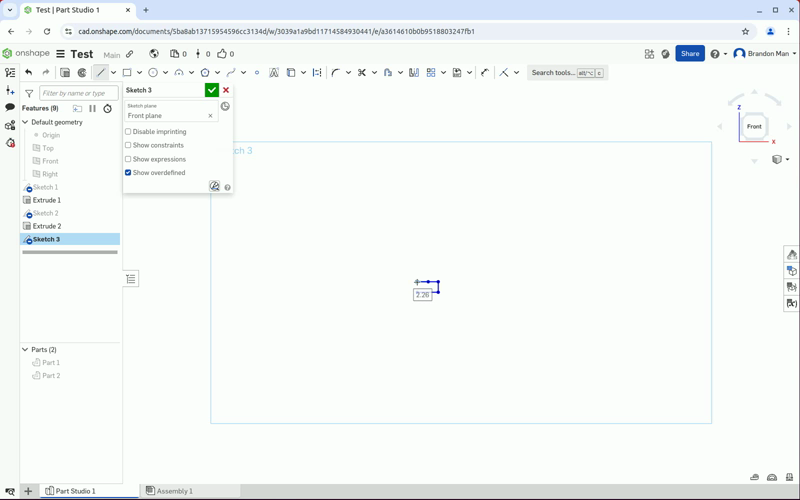
mouse_move(447, 281)
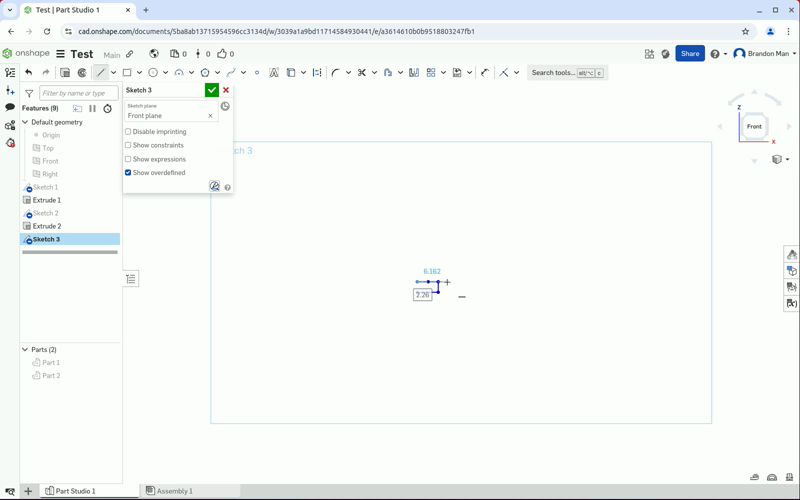
key_down(shift)
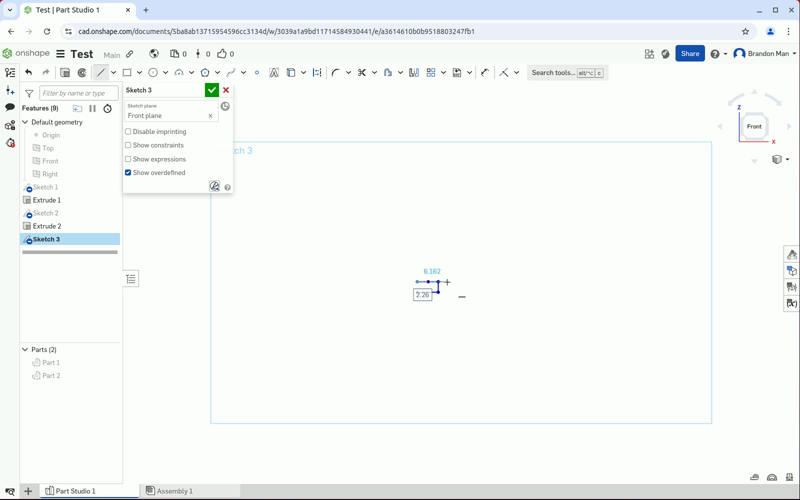
mouse_move(417, 292)
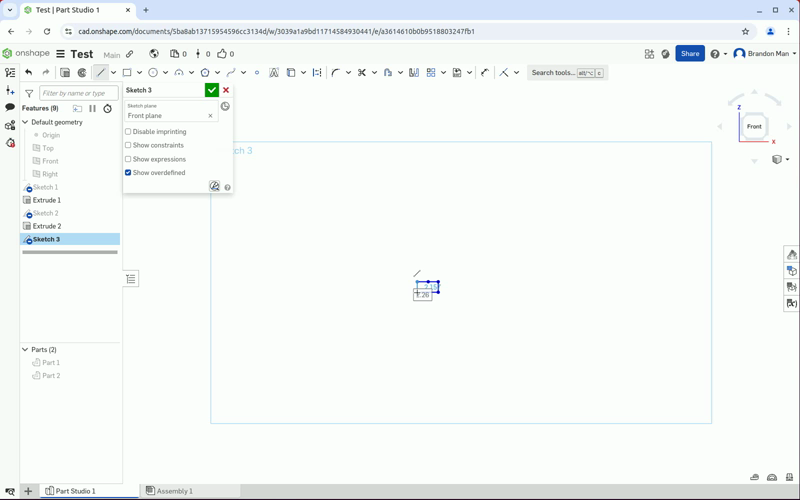
key_up(shift)
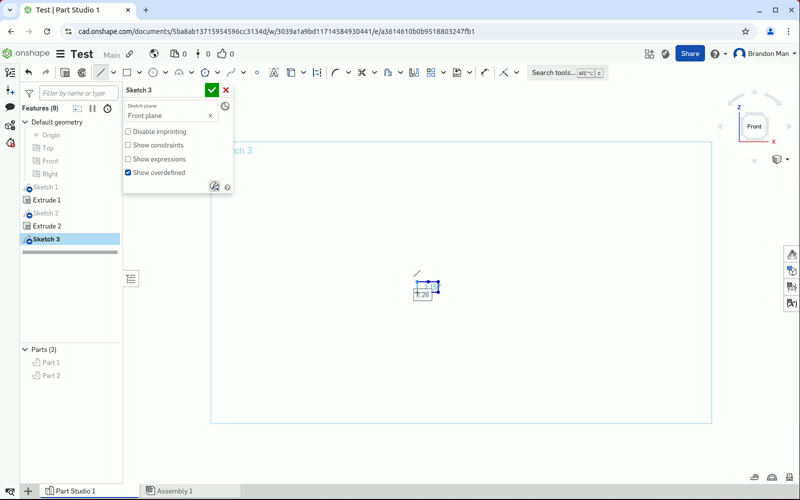
click(417, 292)
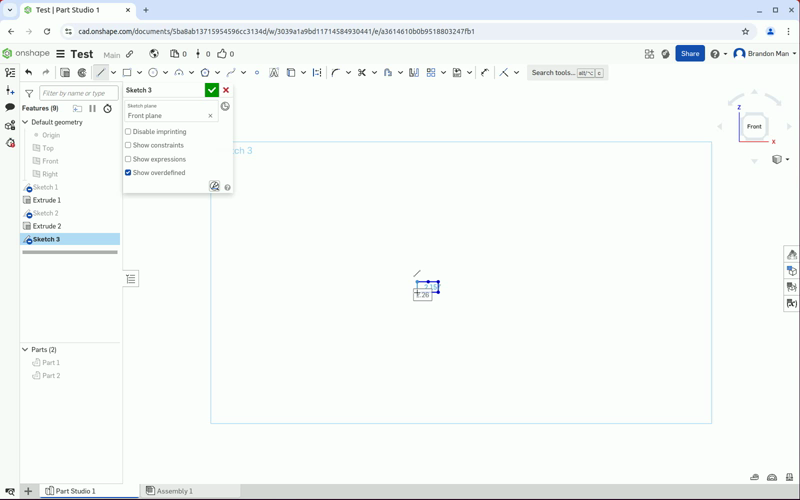
key(esc)
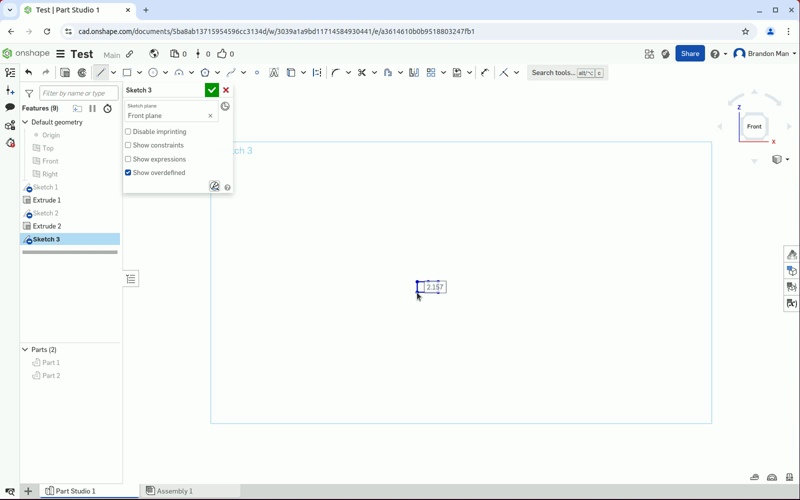
mouse_move(429, 291)
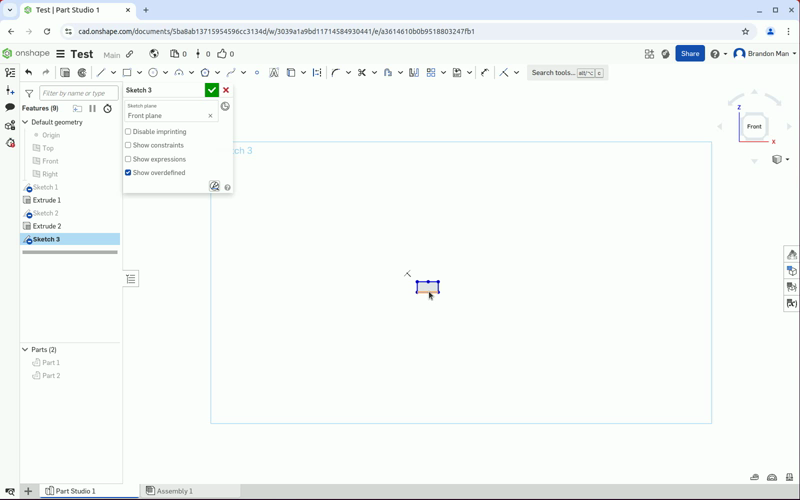
scroll(6)
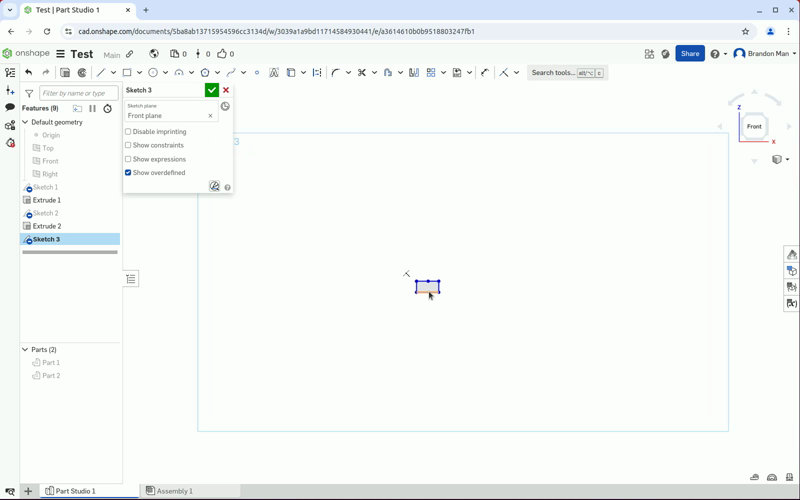
scroll(6)
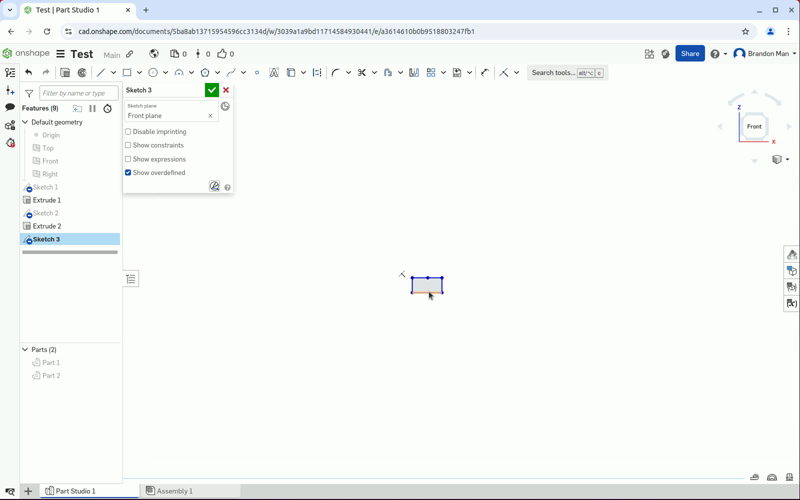
scroll(6)
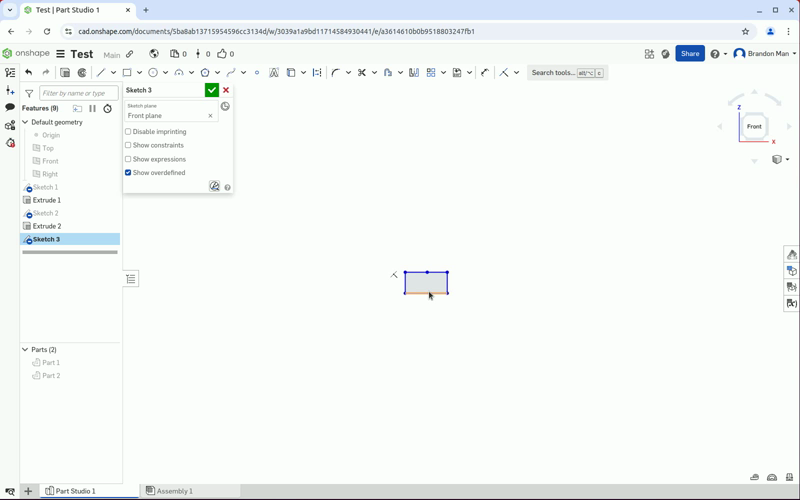
scroll(6)
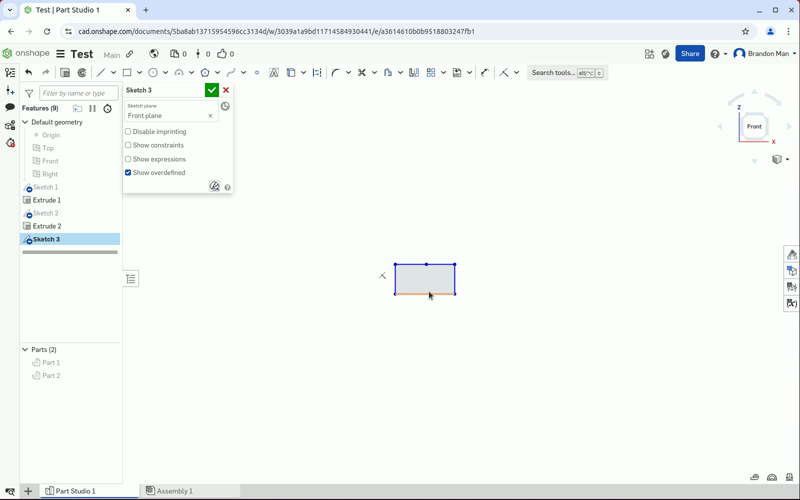
scroll(6)
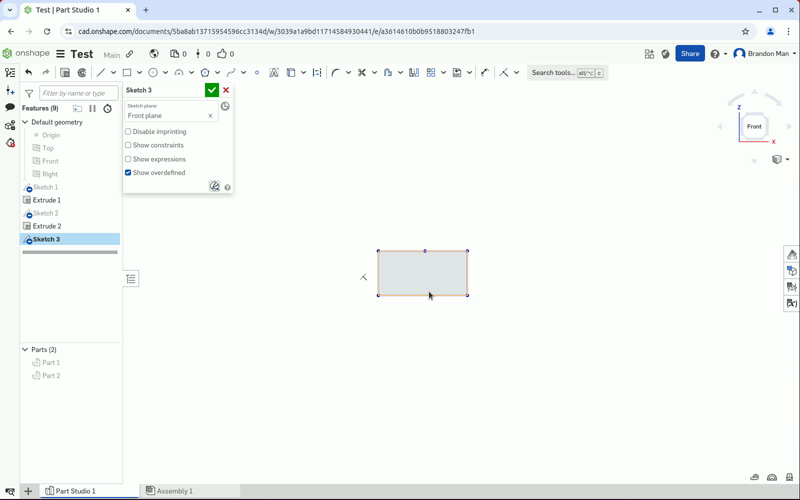
scroll(6)
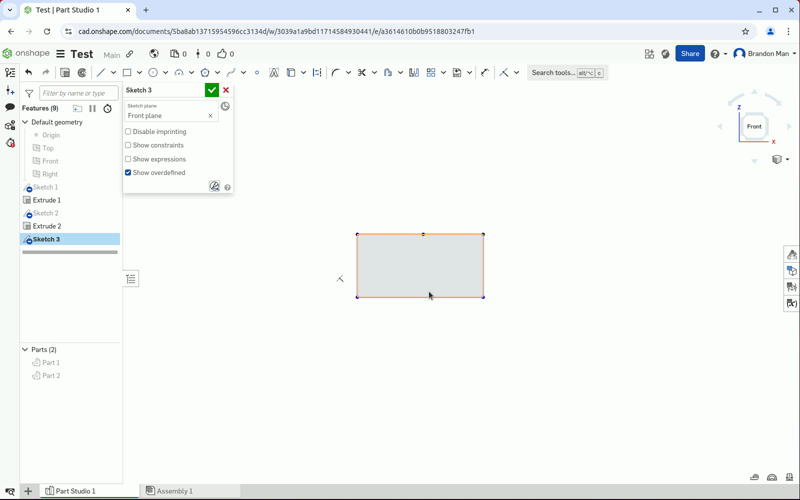
scroll(6)
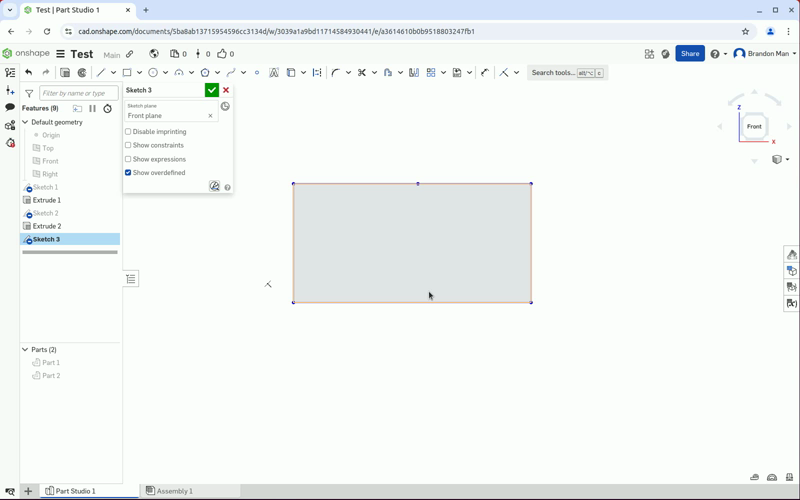
click(429, 291)
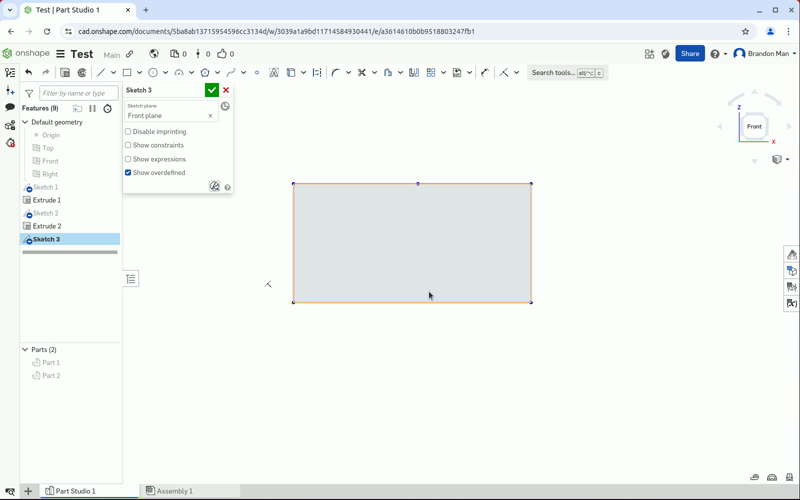
scroll(-6)
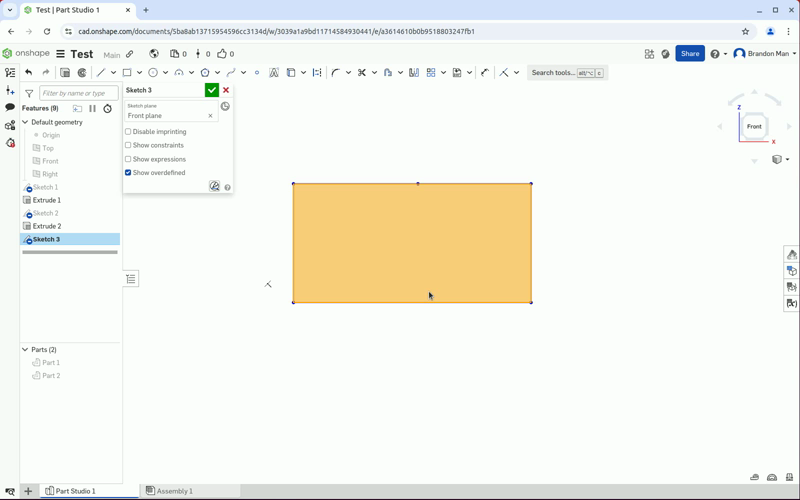
scroll(-6)
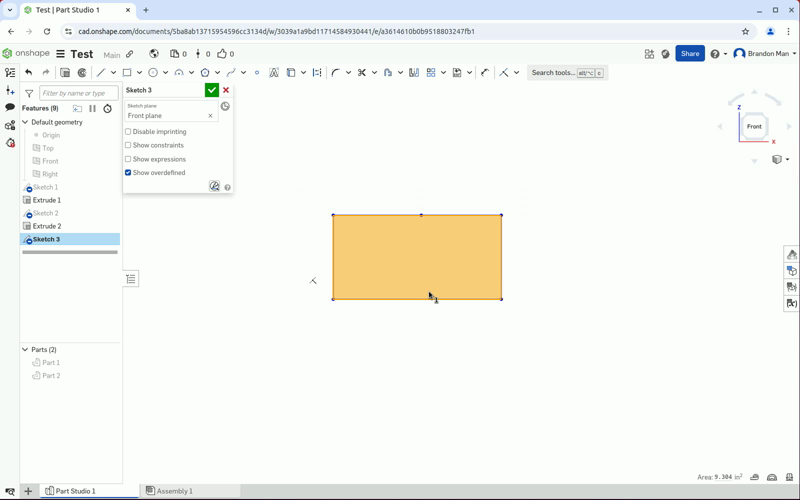
scroll(-6)
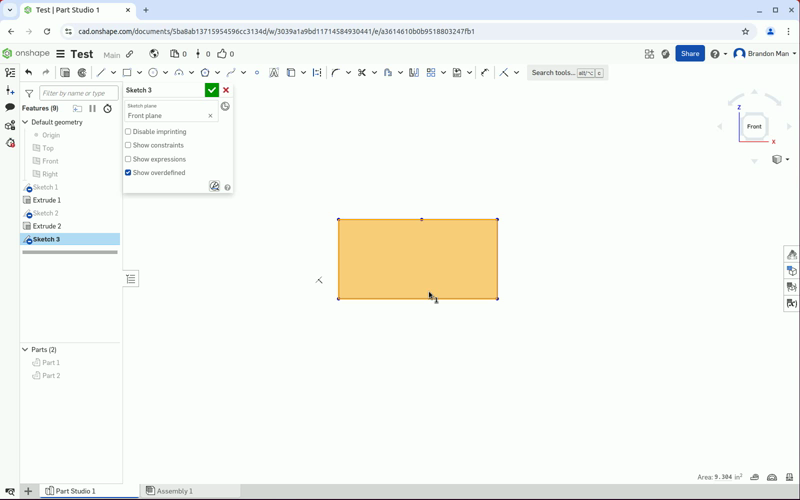
scroll(-6)
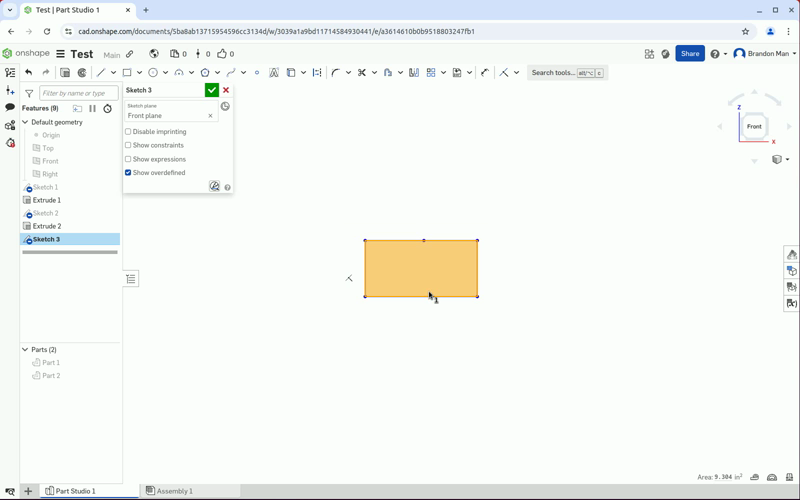
scroll(-6)
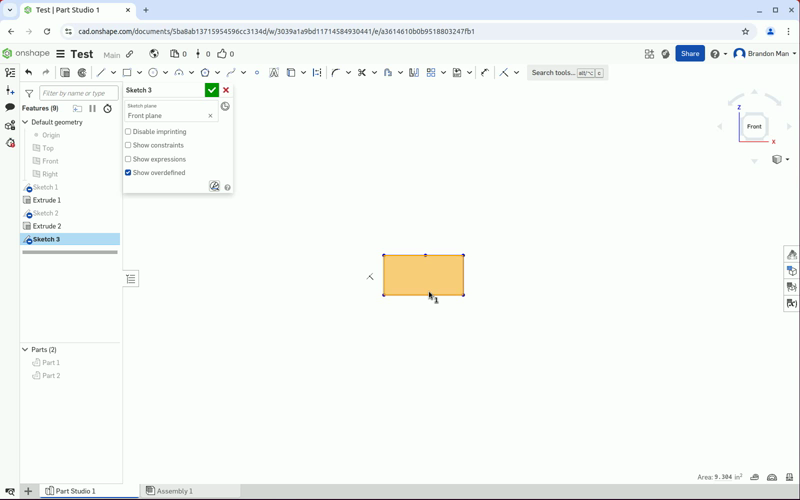
scroll(-6)
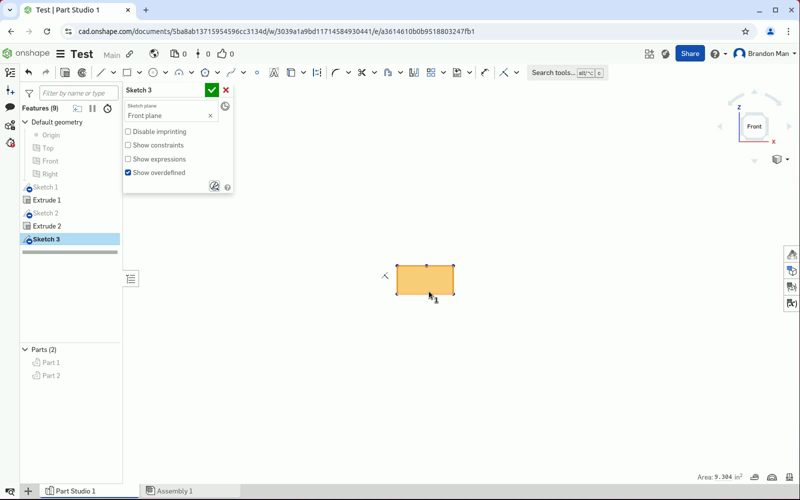
scroll(-6)
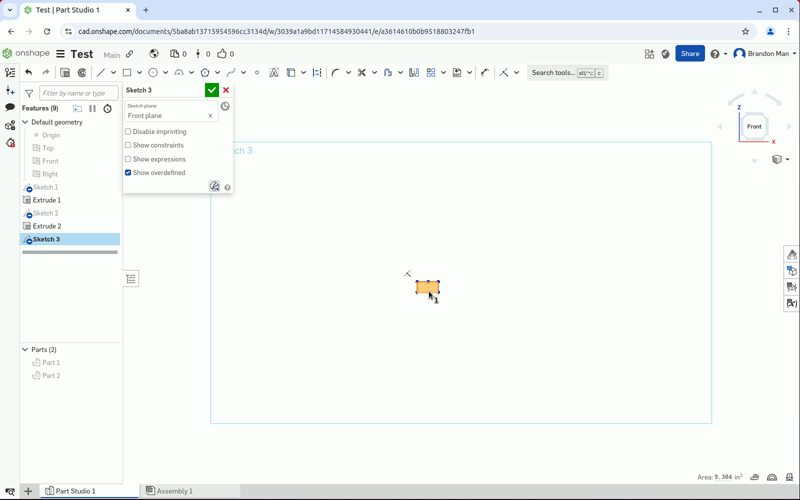
mouse_move(73, 352)
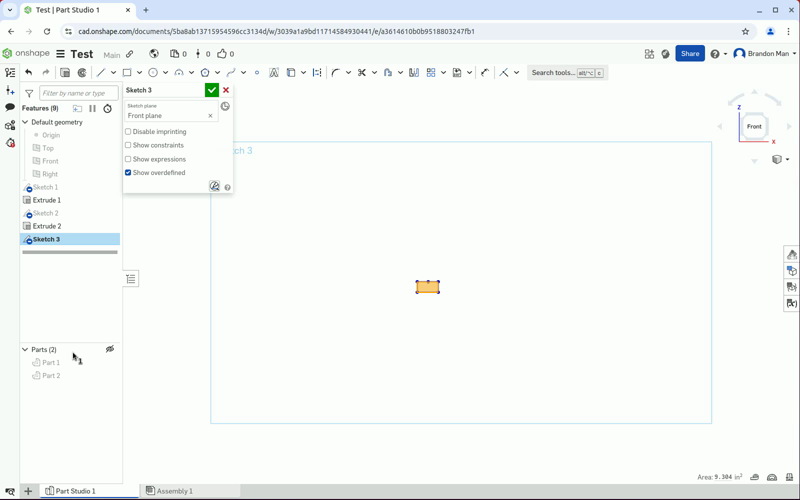
key(shift+y)
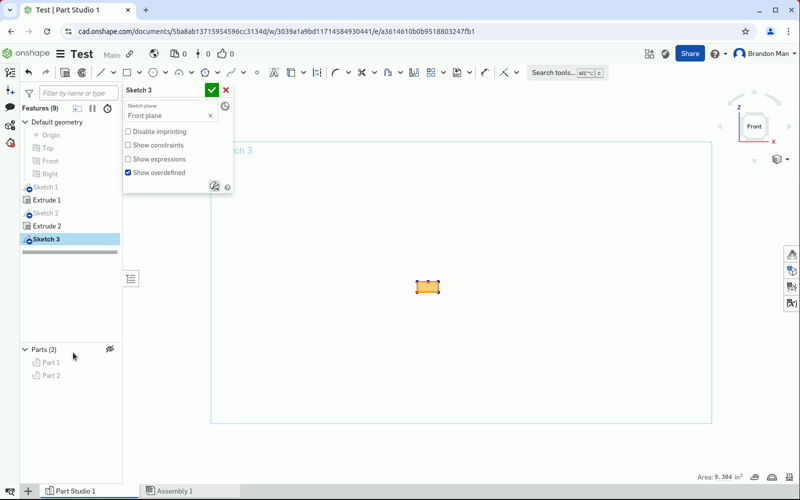
key(shift+e)
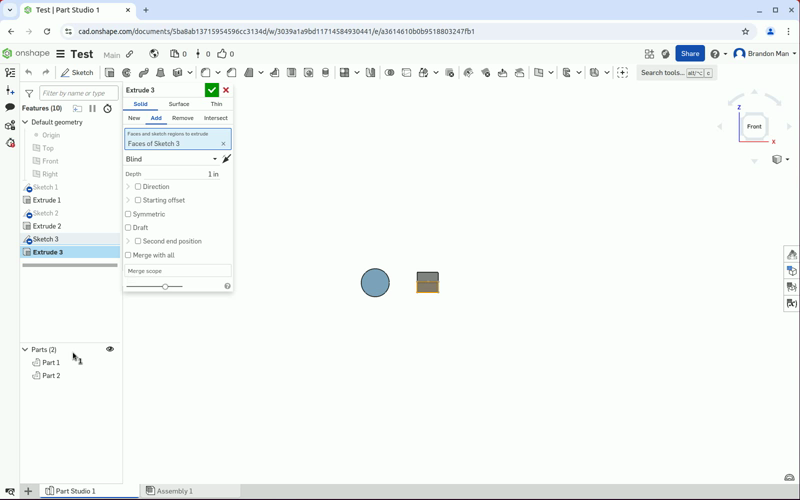
mouse_move(143, 106)
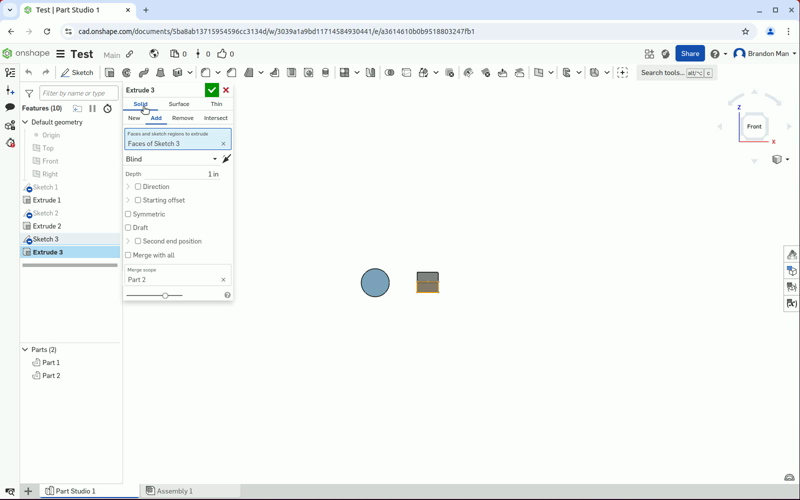
click(143, 106)
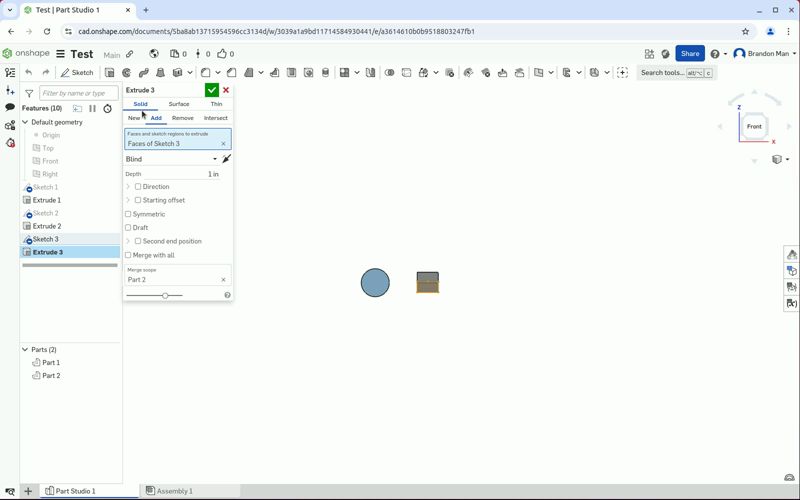
mouse_move(137, 120)
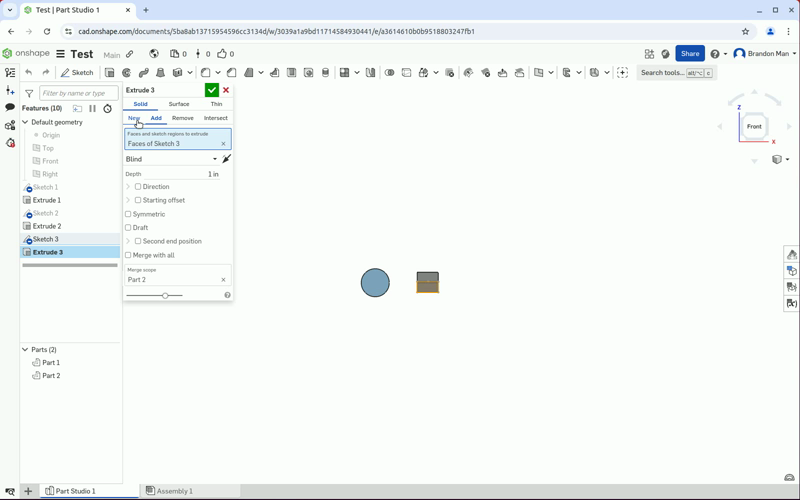
click(137, 120)
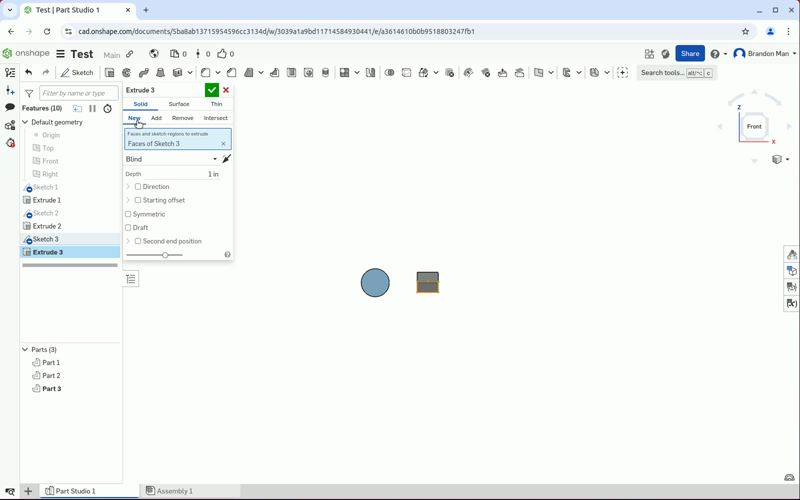
key(tab, 4)
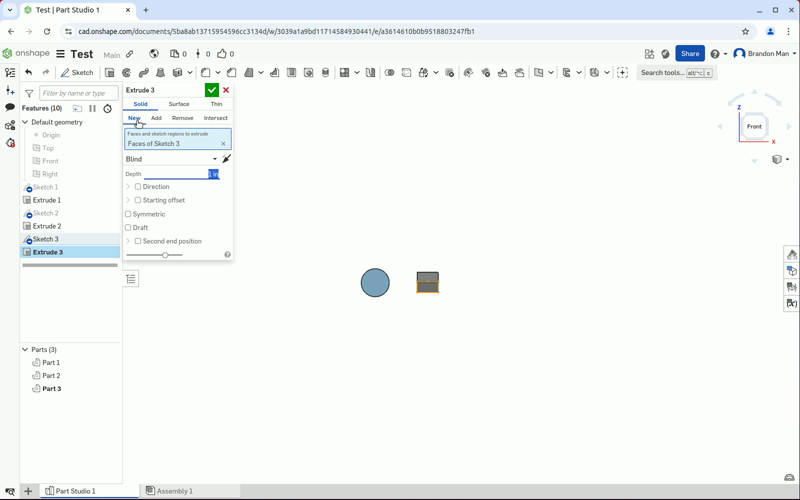
text(-11.073)
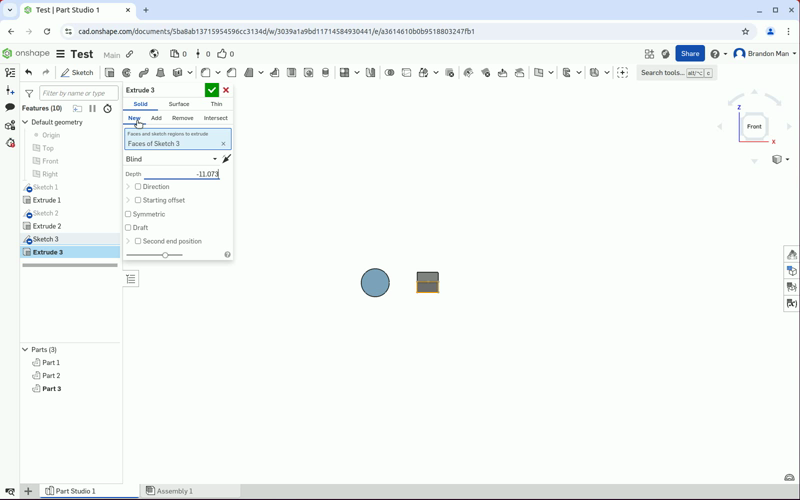
key(enter)
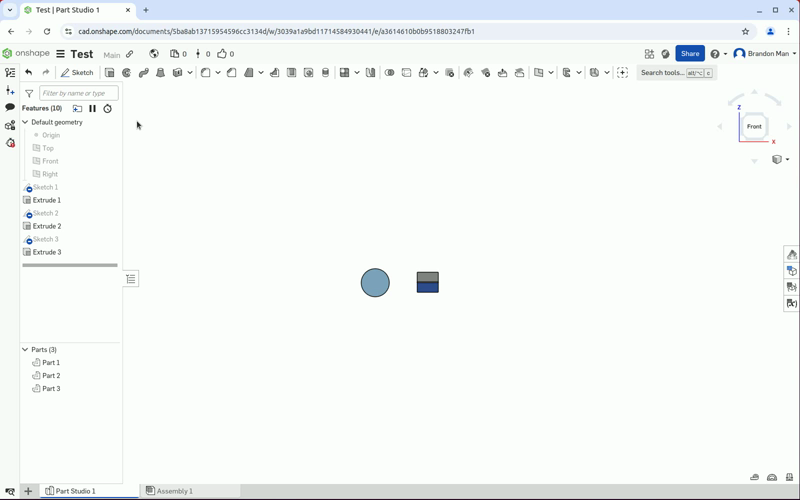
key(shift+h)
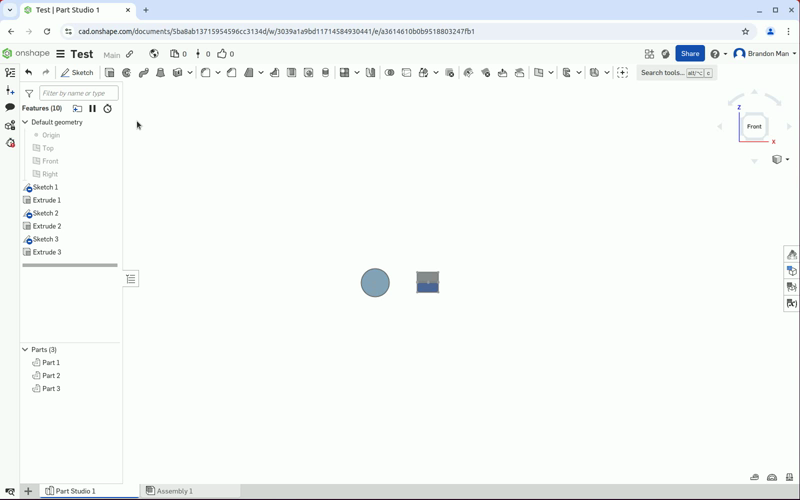
key(shift+h)
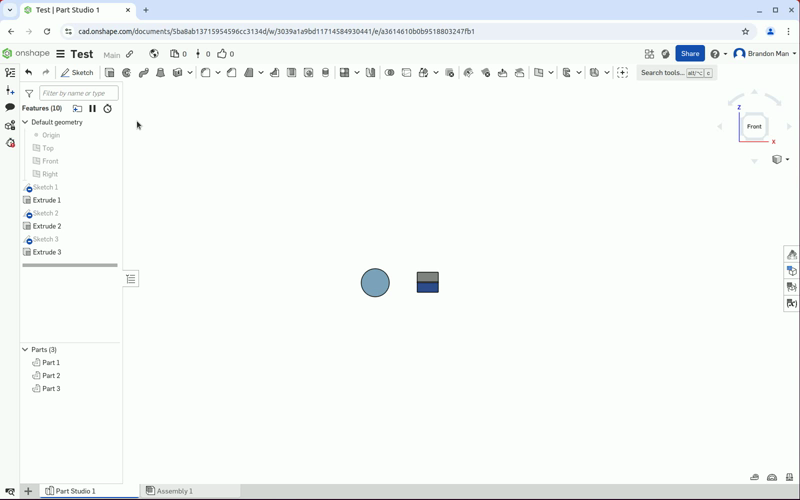
mouse_move(73, 189)
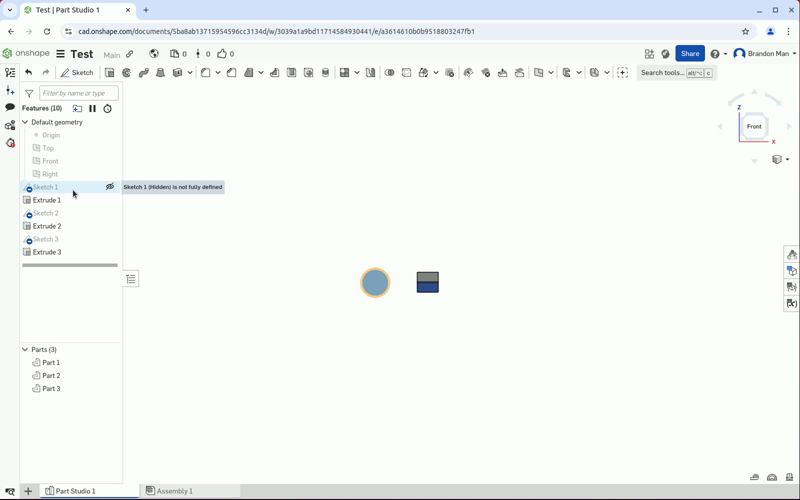
click(73, 189)
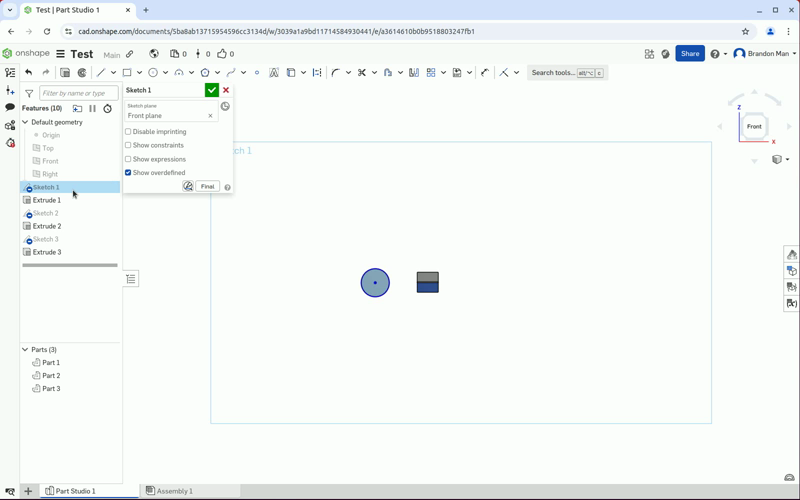
mouse_move(229, 92)
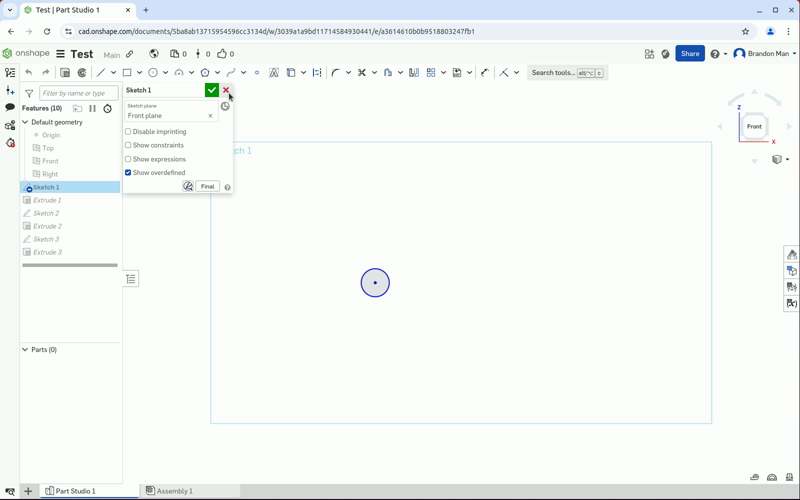
click(229, 92)
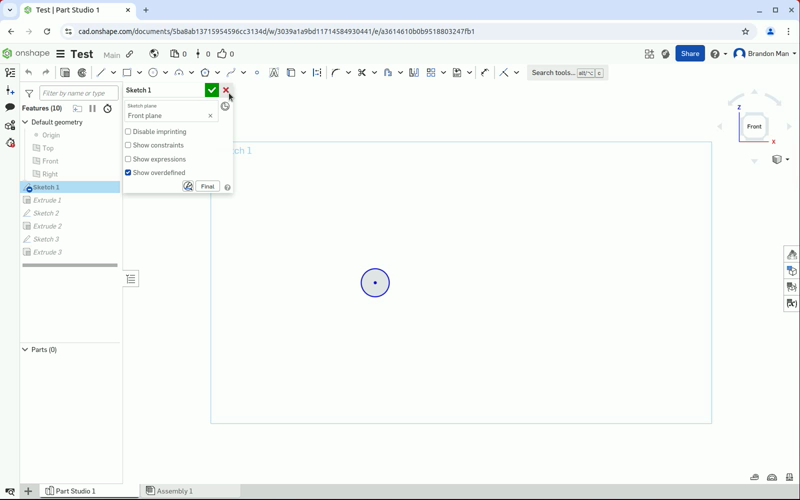
key(shift+s)
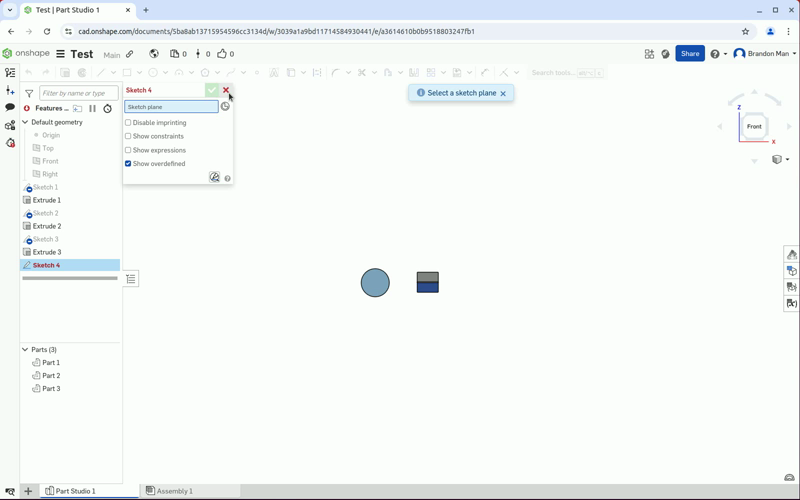
mouse_move(73, 163)
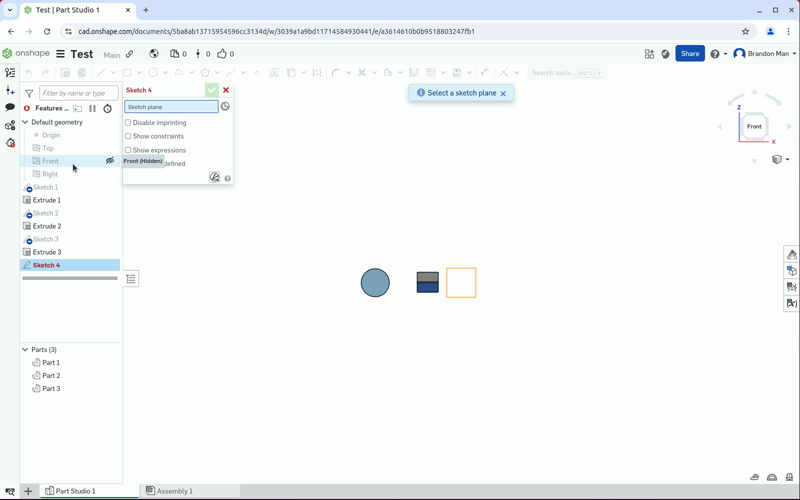
click(73, 163)
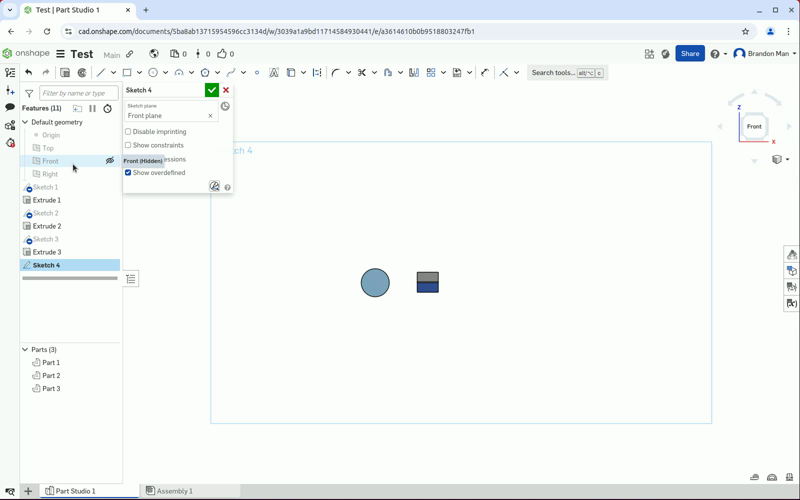
mouse_move(73, 352)
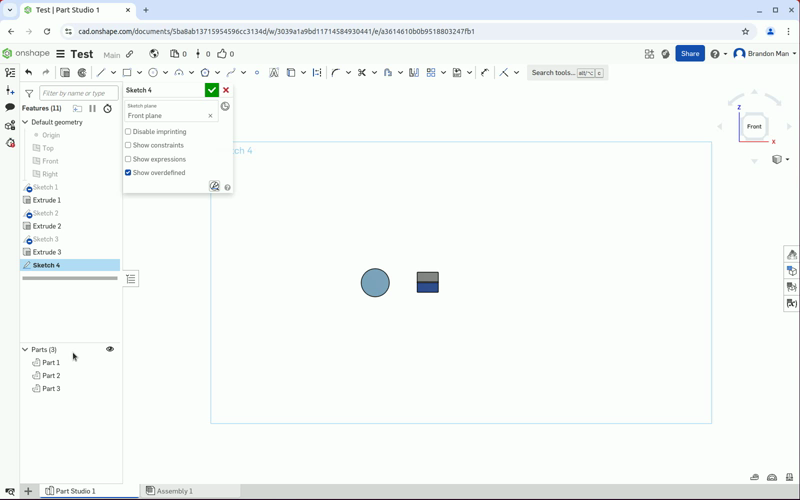
key(y)
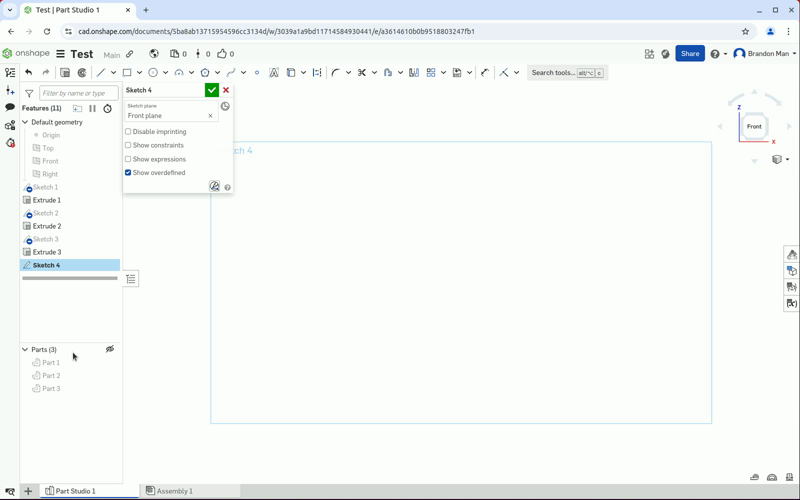
key(l)
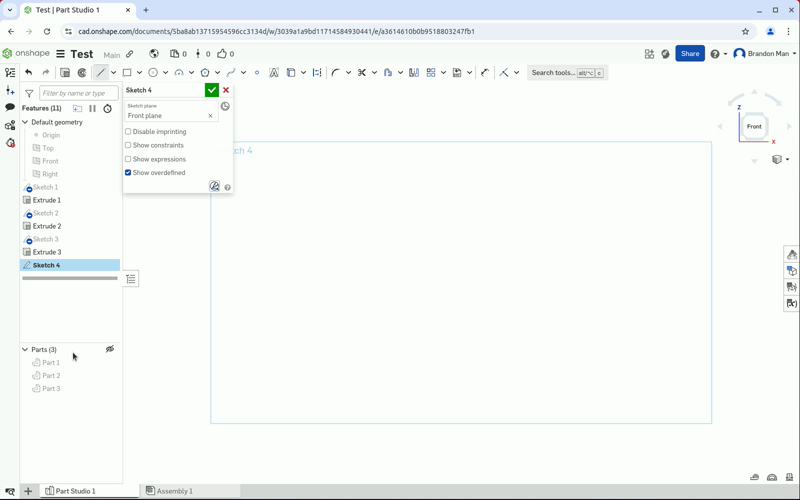
key_down(shift)
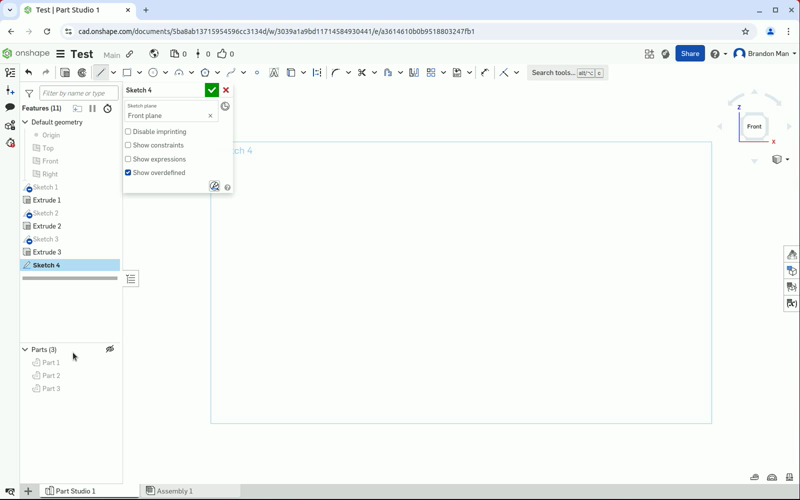
mouse_move(348, 319)
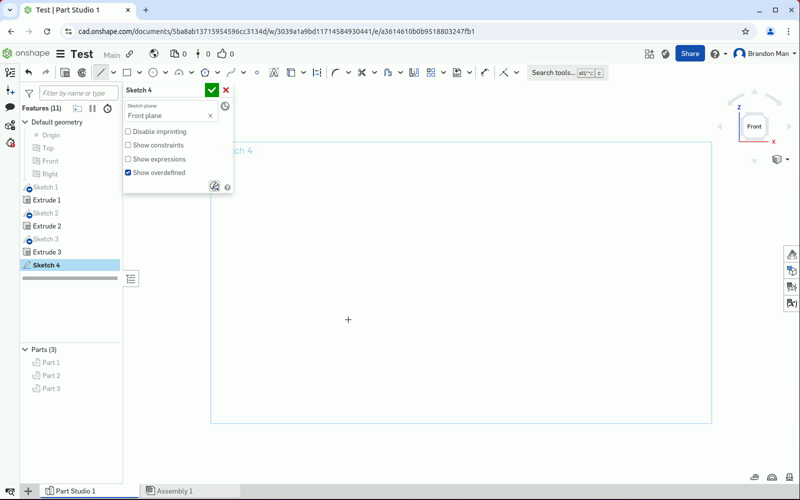
click(348, 319)
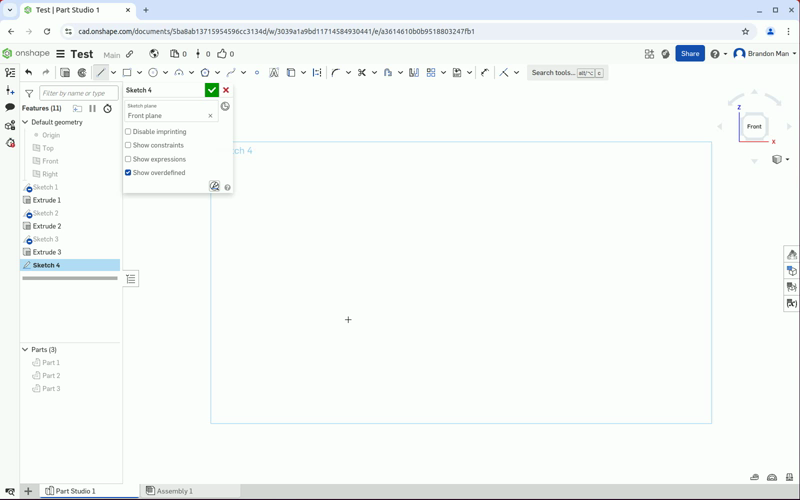
key_up(shift)
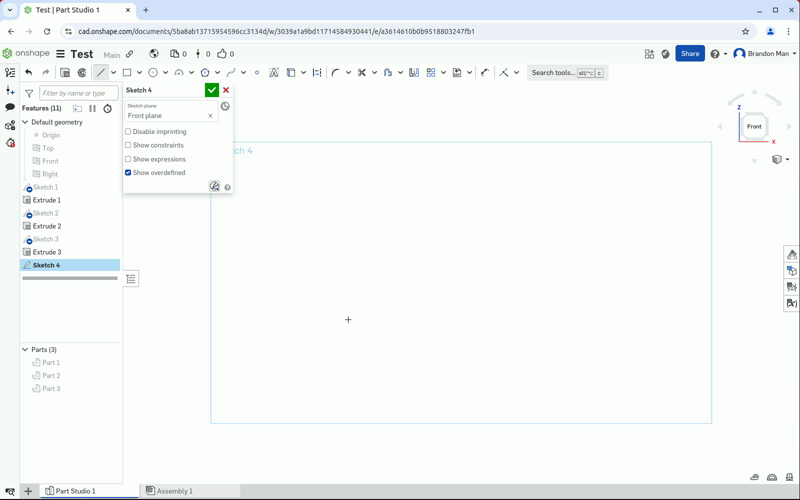
key_down(shift)
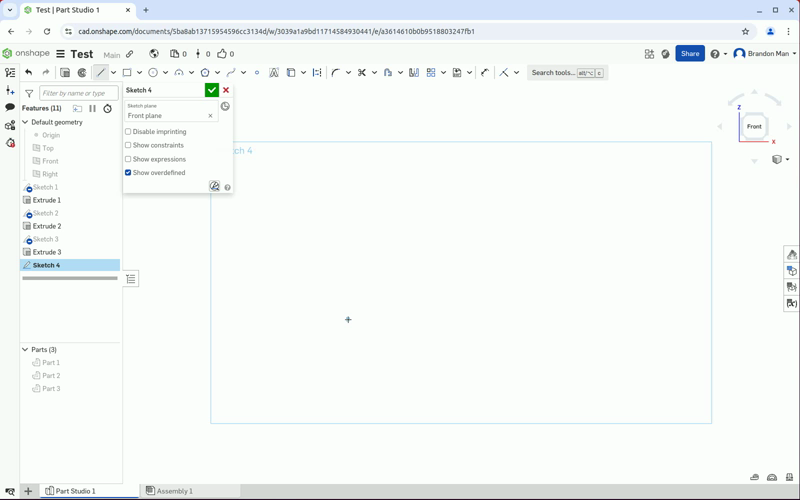
mouse_move(507, 319)
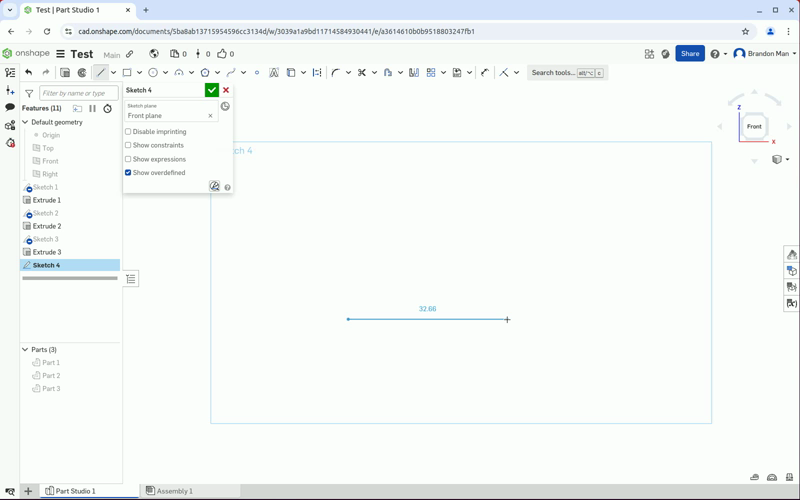
click(507, 319)
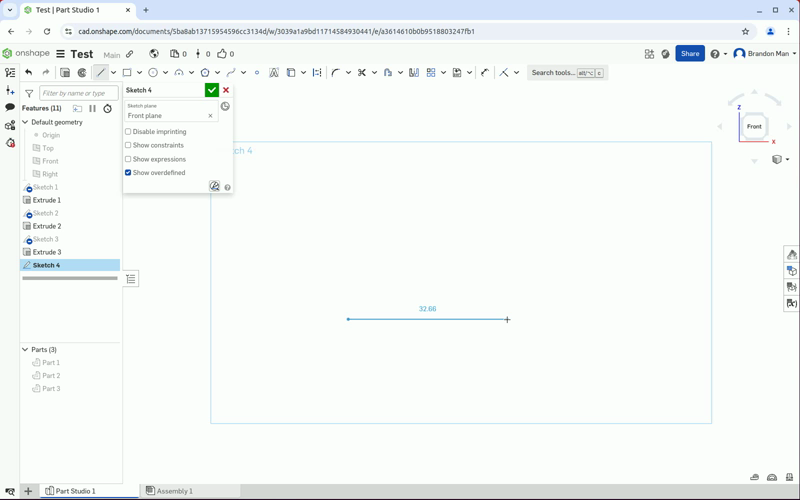
key_up(shift)
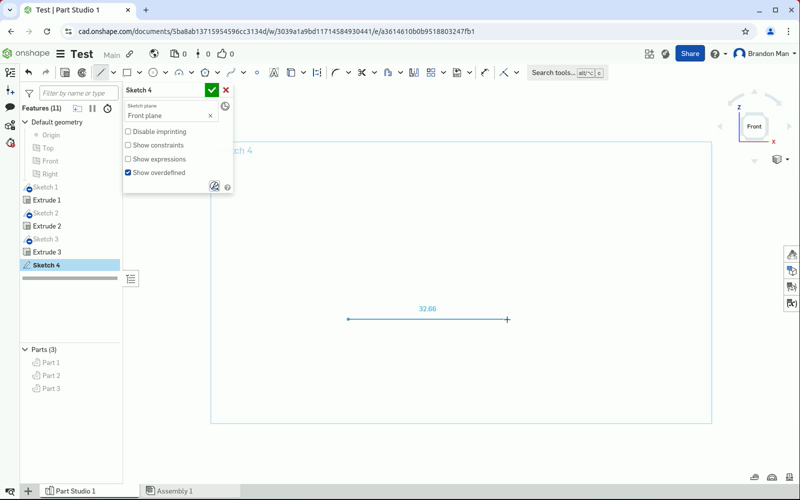
key_down(shift)
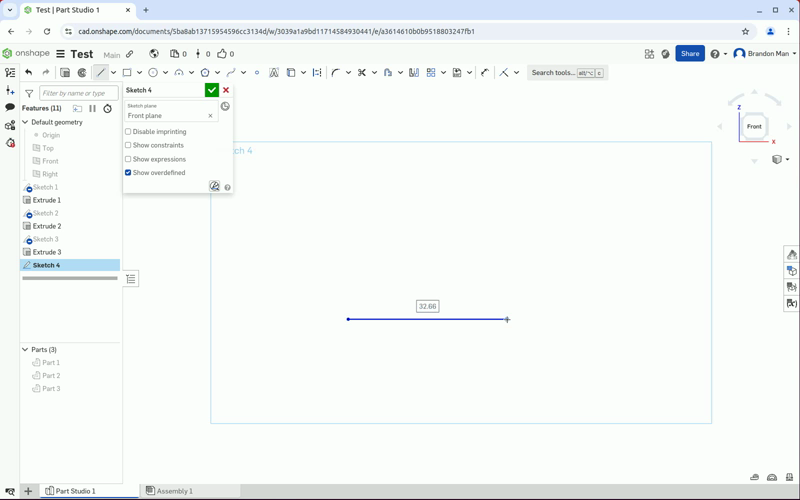
mouse_move(507, 240)
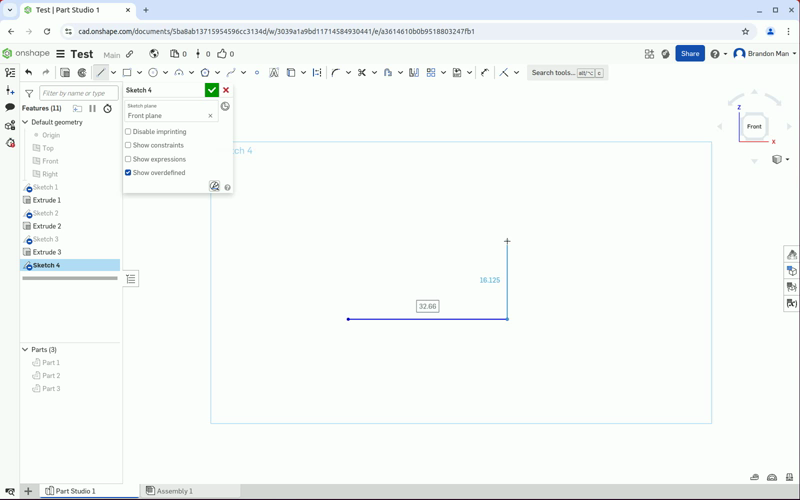
click(507, 240)
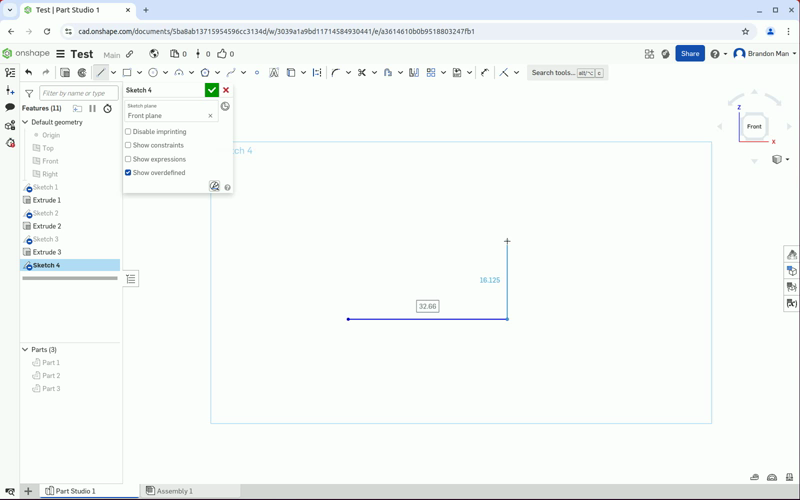
key_up(shift)
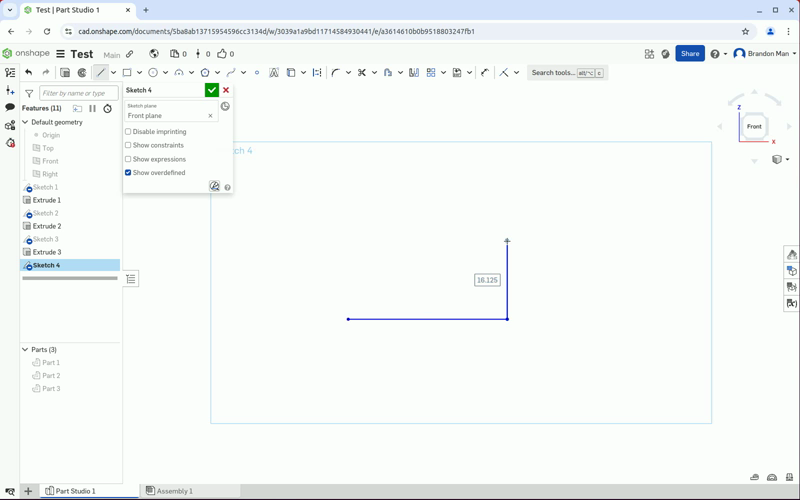
key_down(shift)
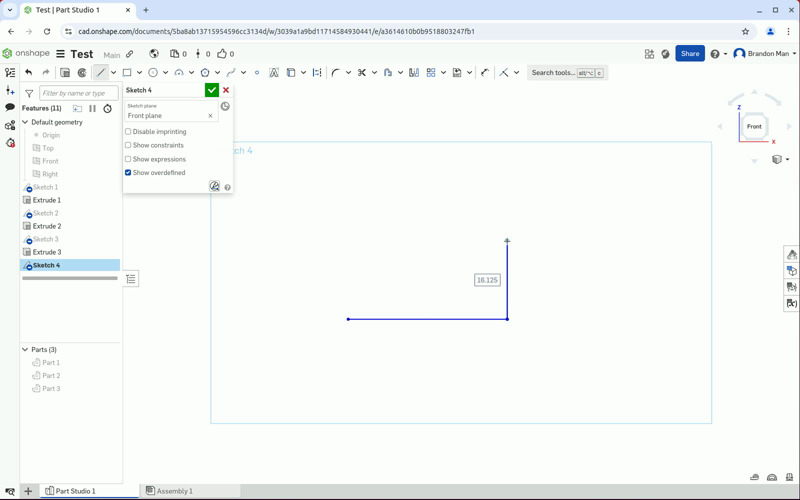
mouse_move(348, 240)
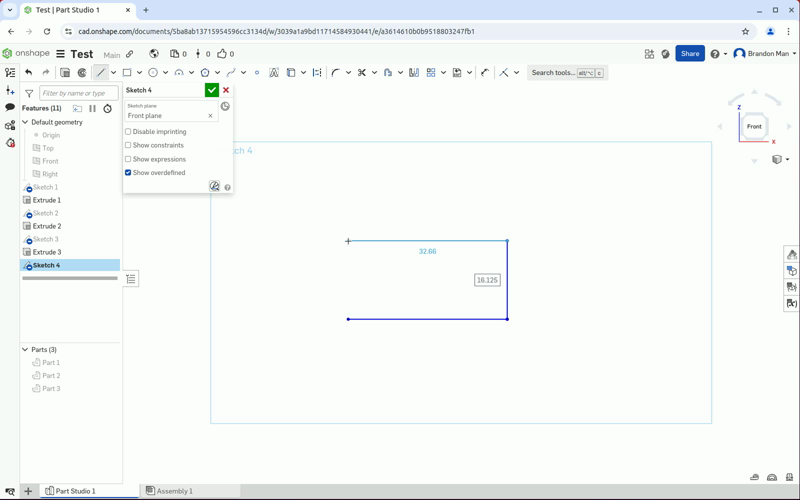
click(348, 240)
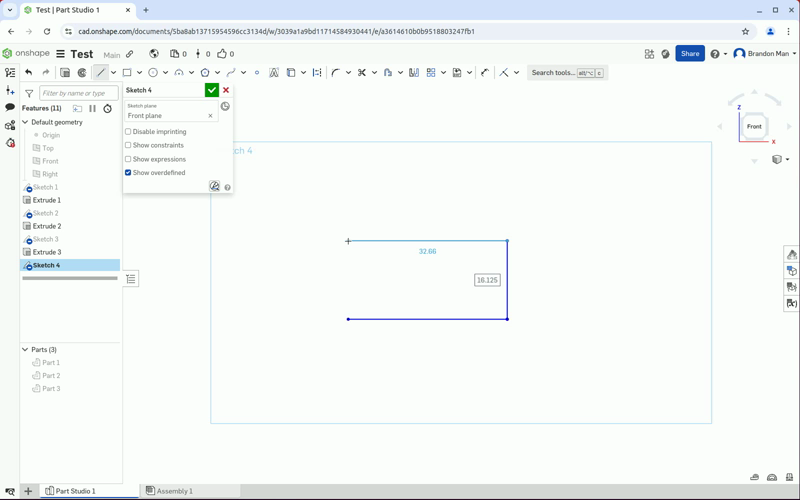
key_up(shift)
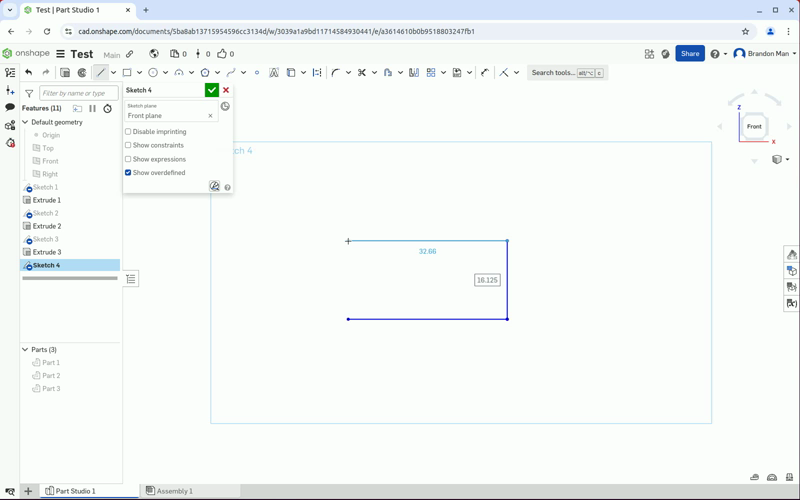
key_down(shift)
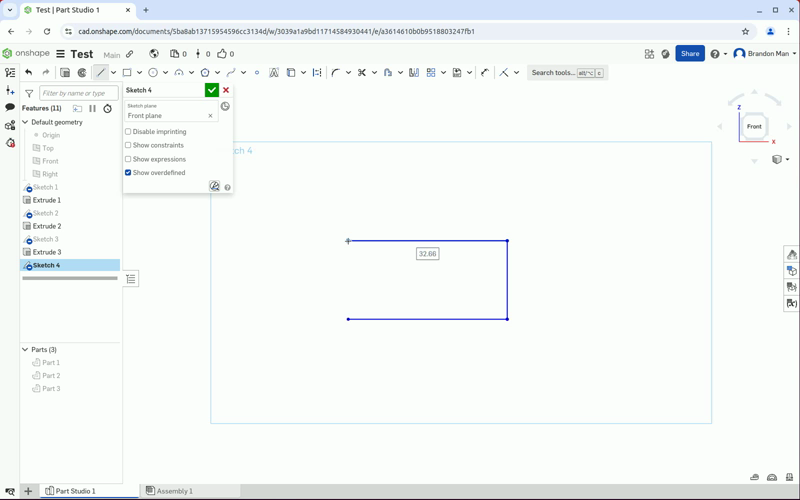
mouse_move(348, 319)
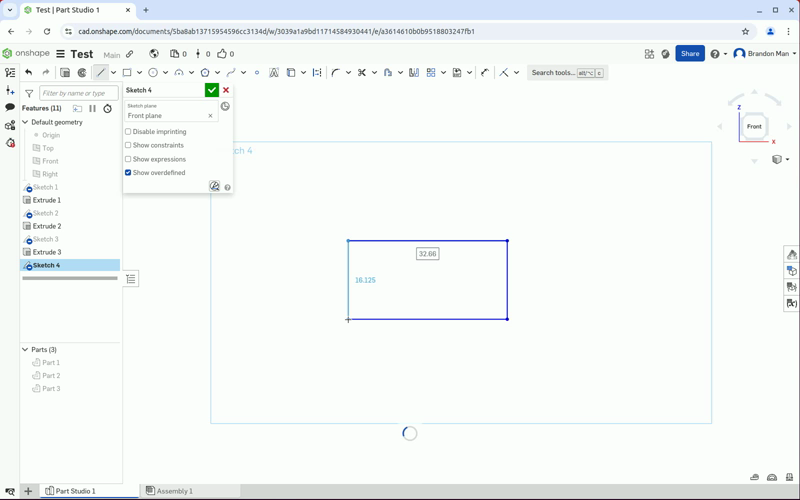
key_up(shift)
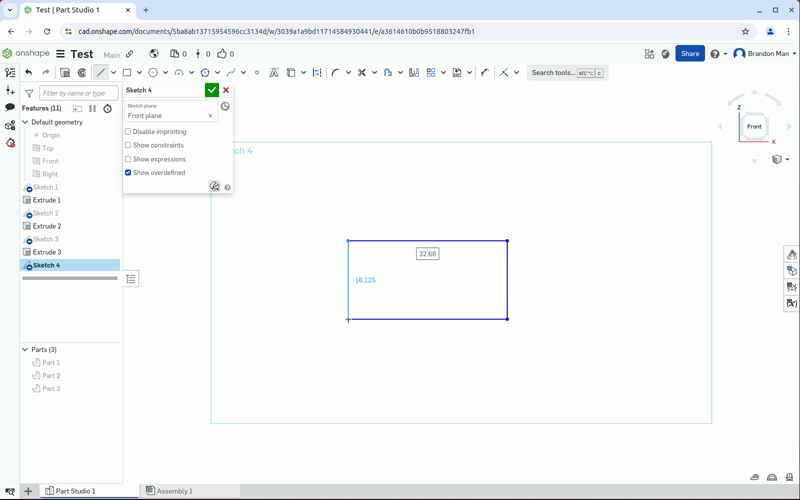
click(348, 319)
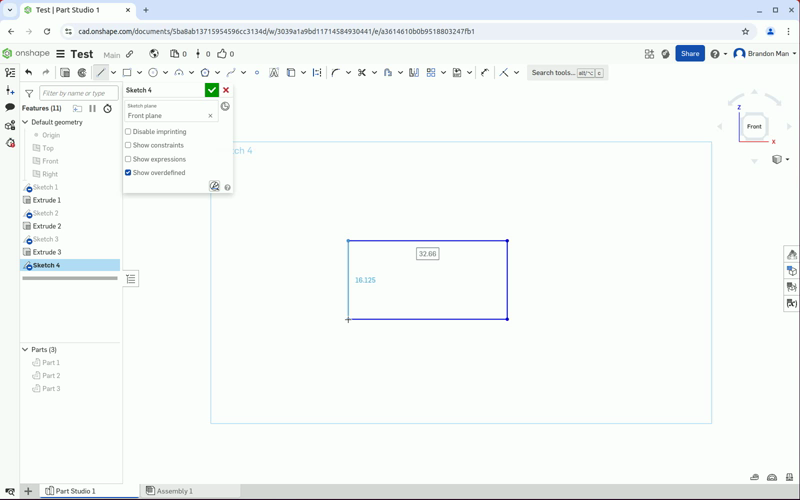
key(esc)
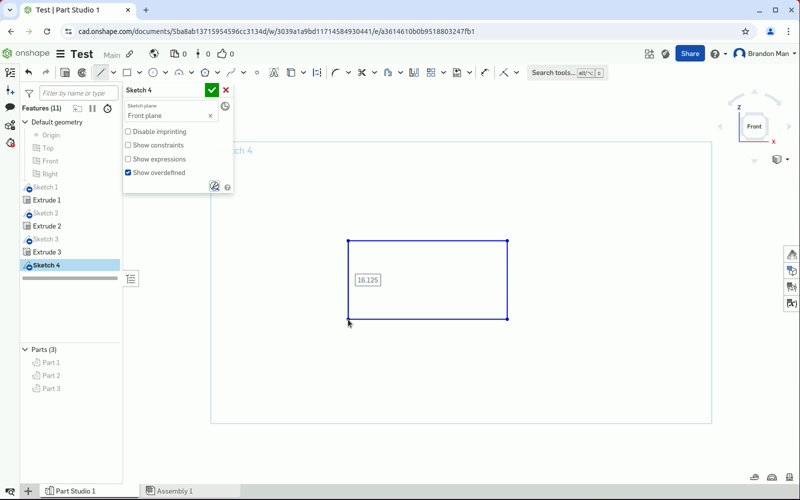
key(c)
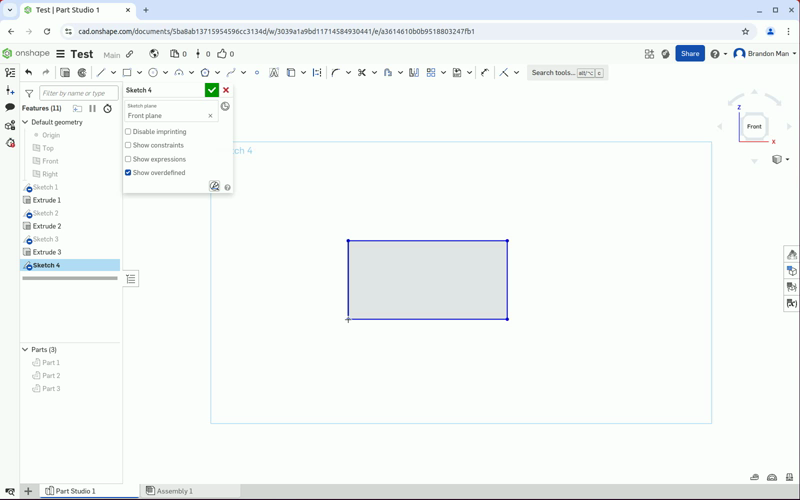
key_down(shift)
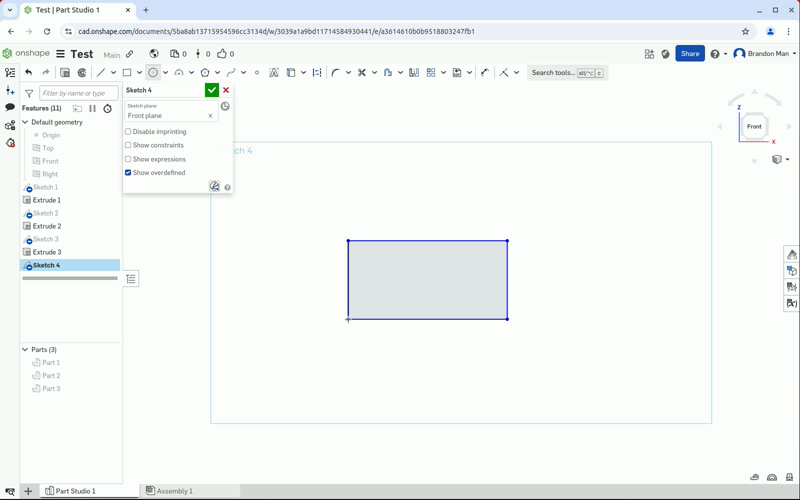
mouse_move(374, 282)
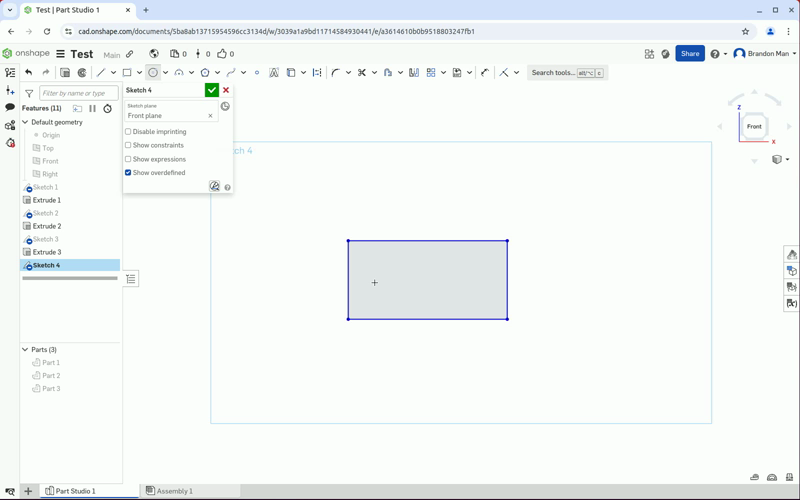
click(374, 282)
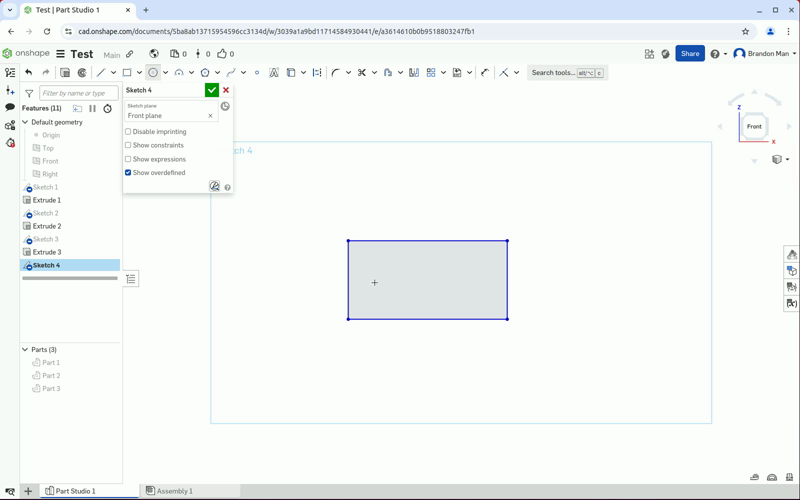
key_up(shift)
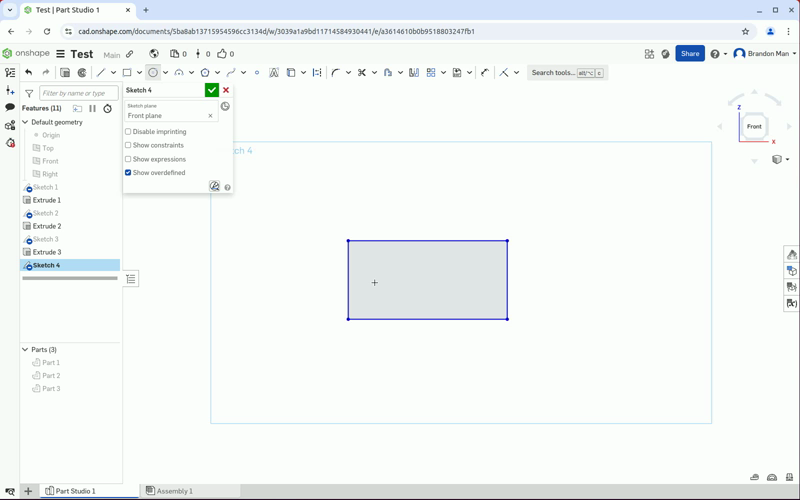
mouse_move(388, 282)
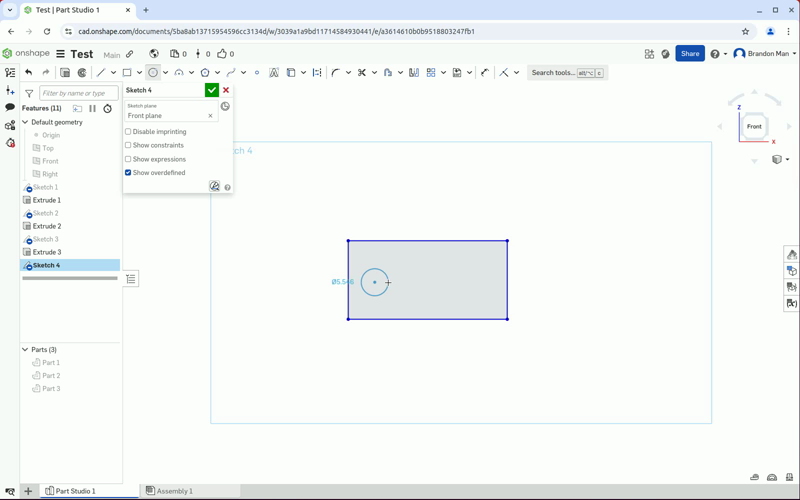
click(388, 282)
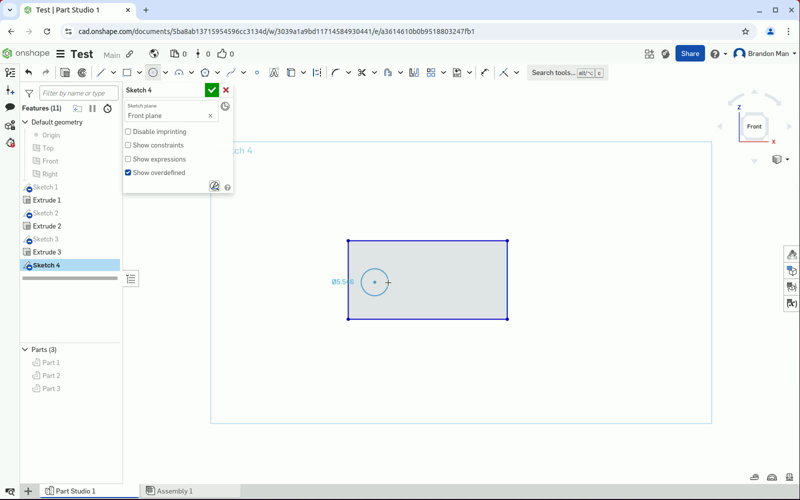
key(esc)
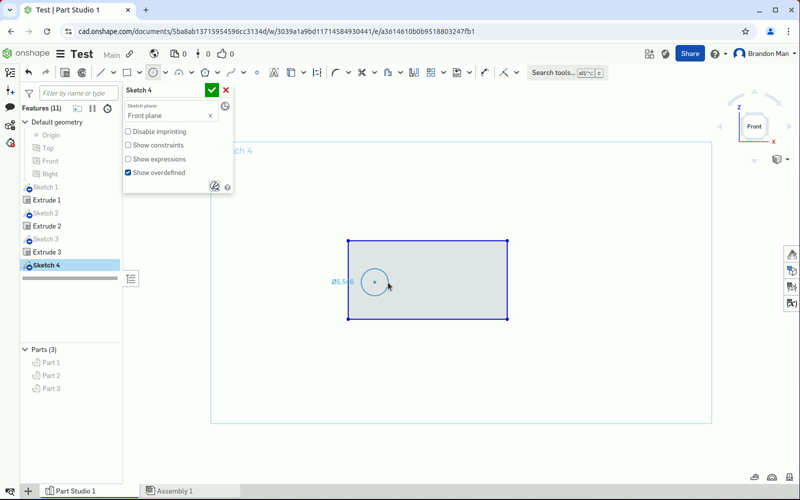
key(l)
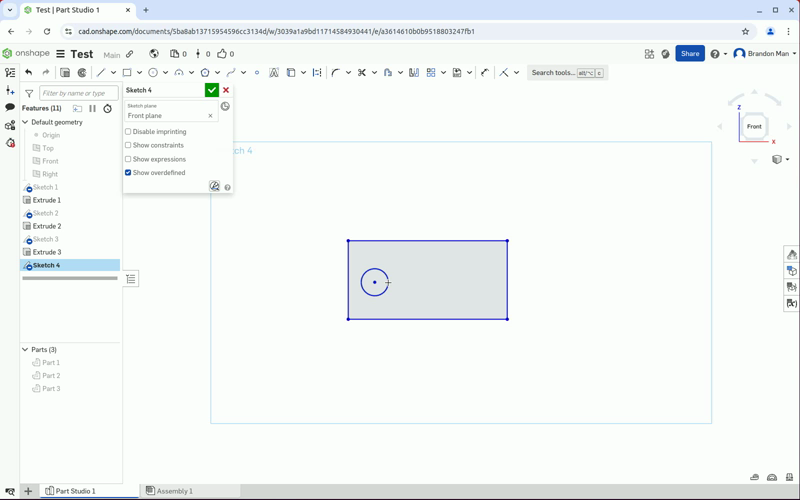
key_down(shift)
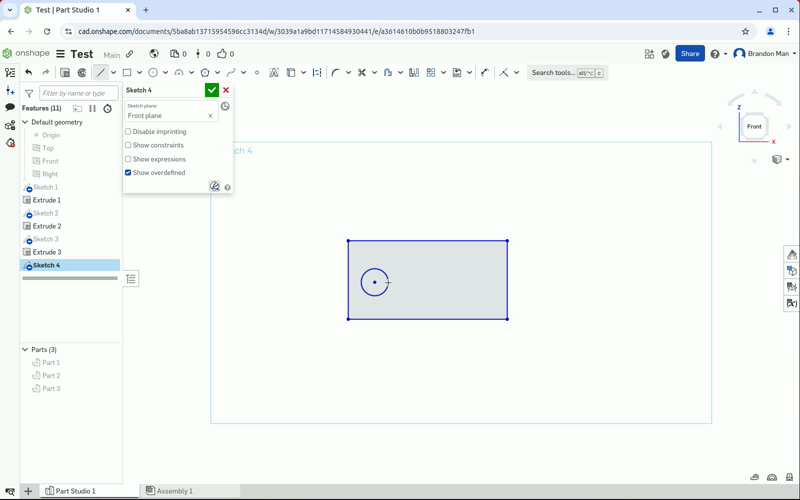
mouse_move(418, 292)
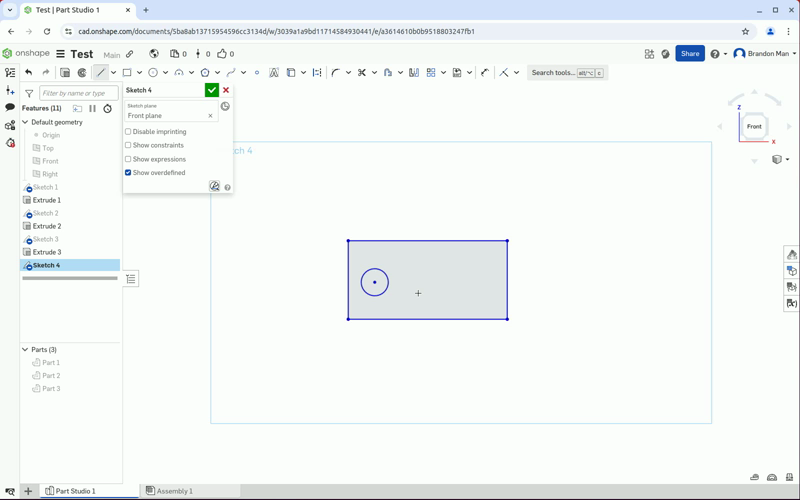
click(418, 292)
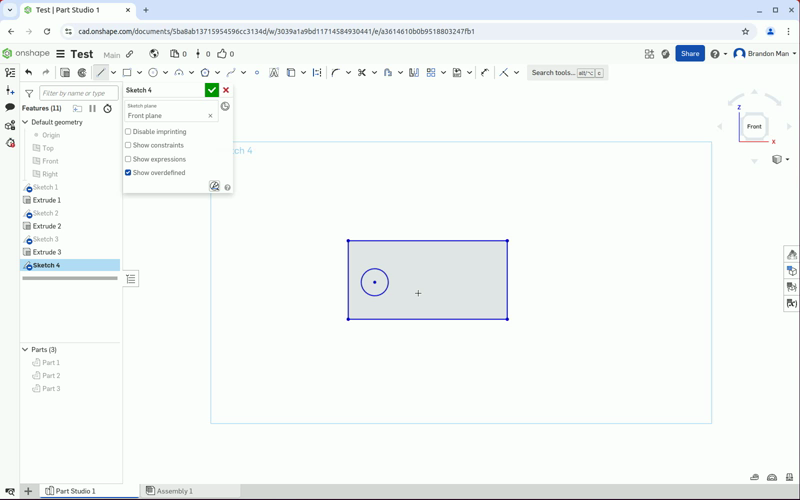
key_up(shift)
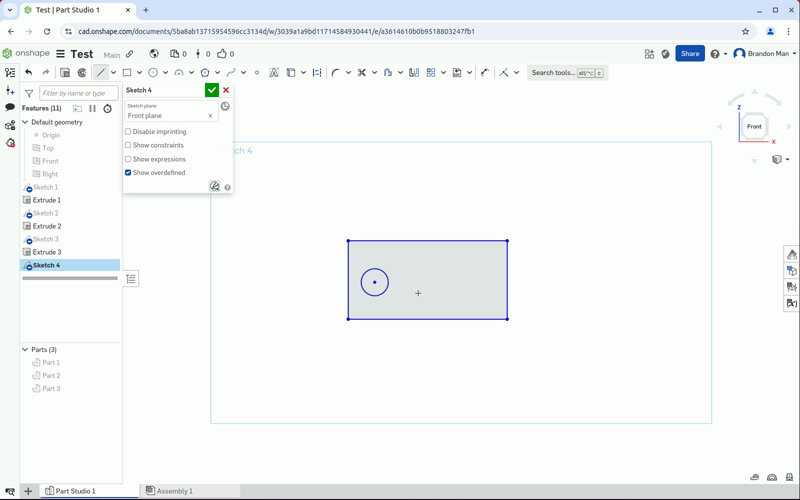
key_down(shift)
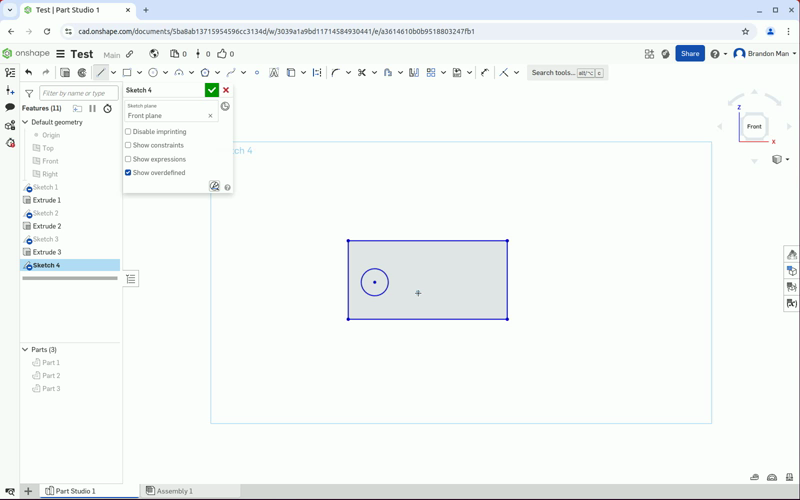
mouse_move(448, 292)
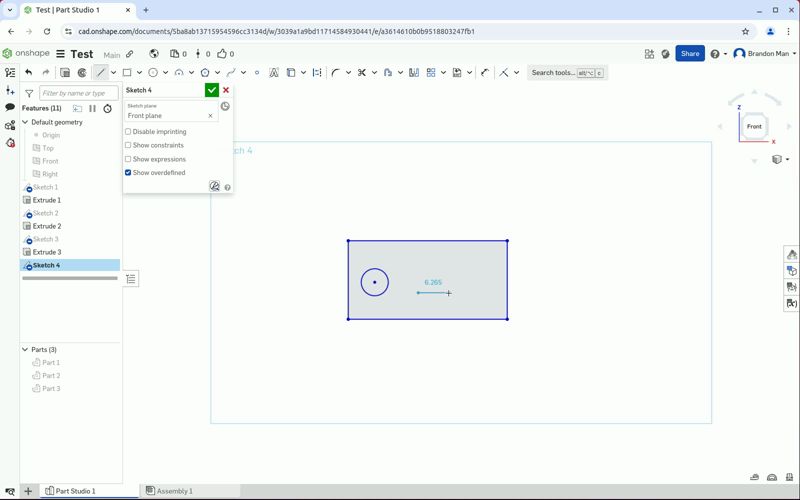
mouse_move(436, 292)
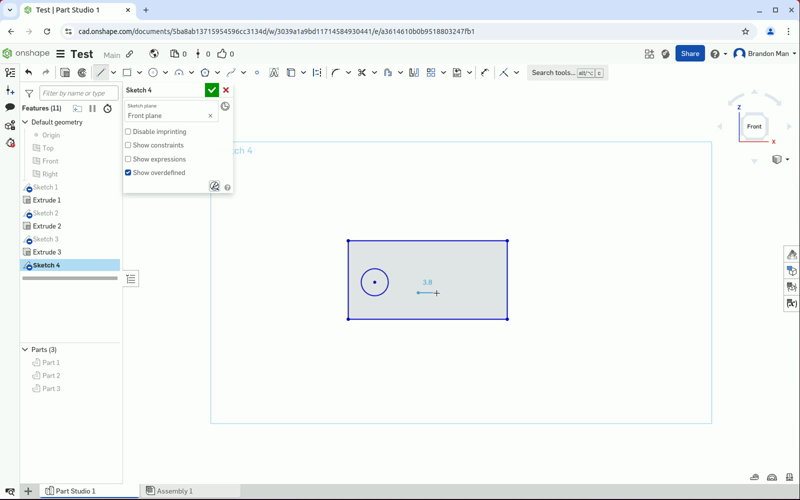
click(436, 292)
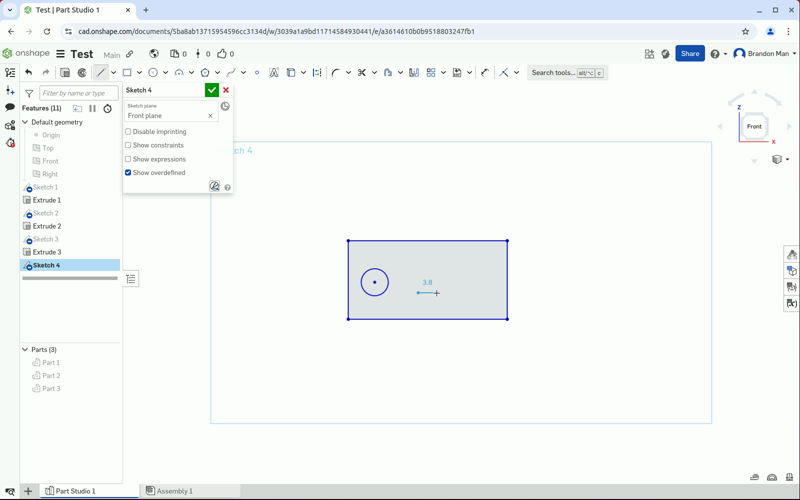
key_up(shift)
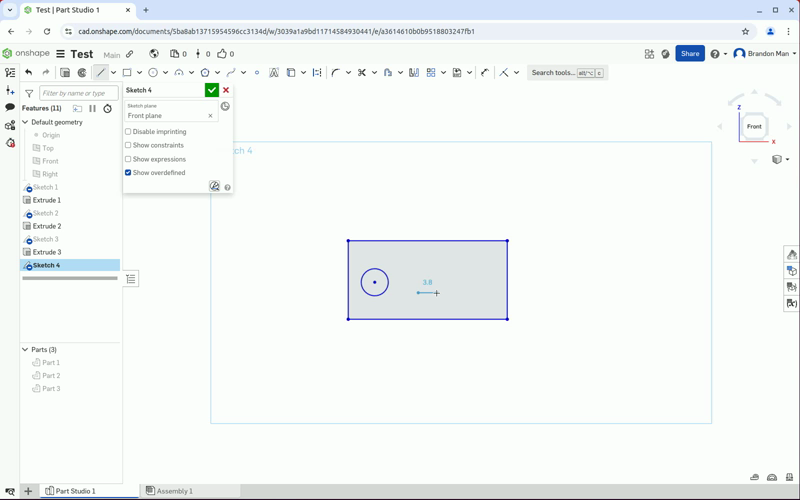
key_down(shift)
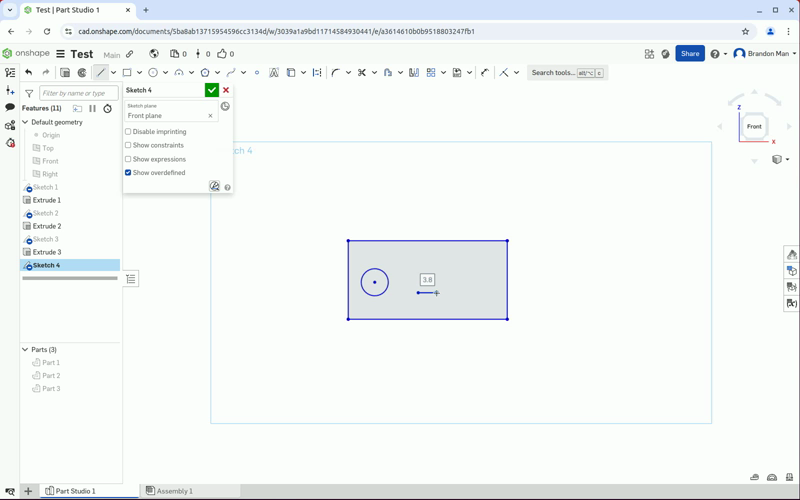
mouse_move(466, 292)
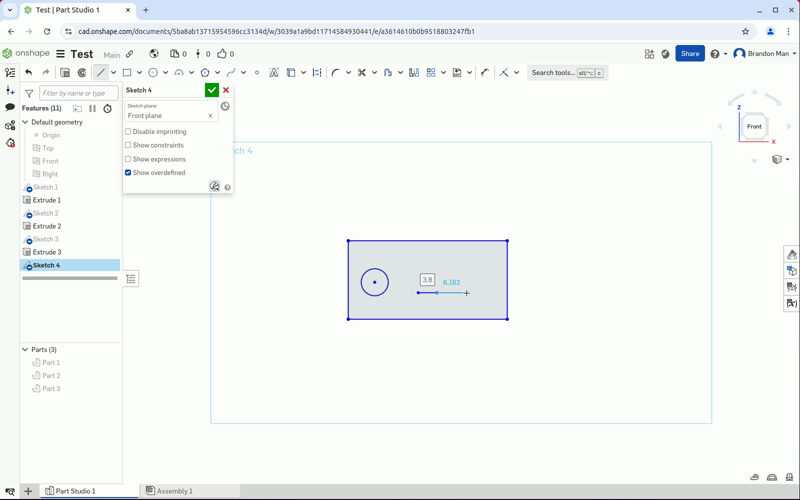
mouse_move(436, 282)
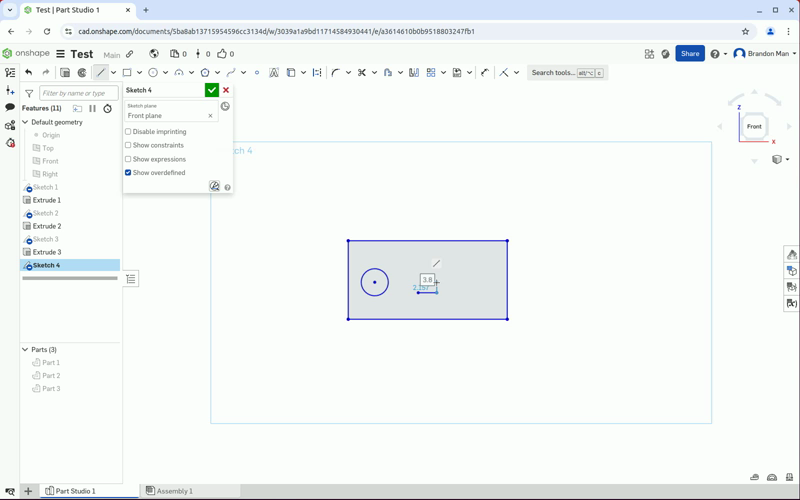
click(436, 282)
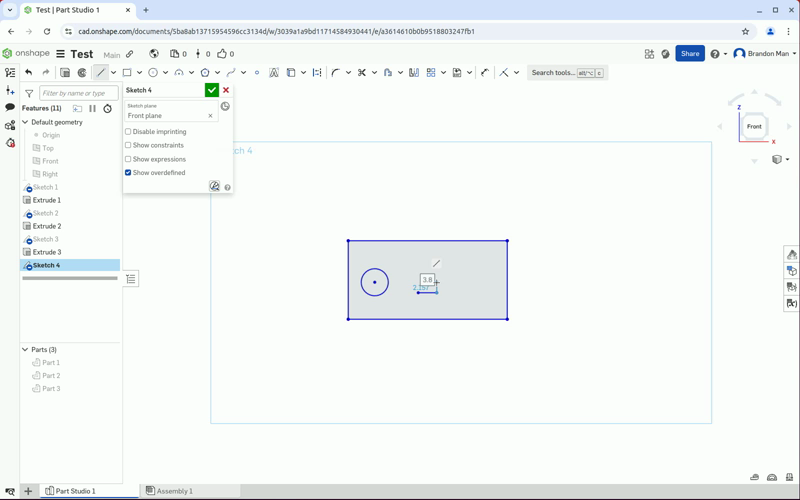
key_up(shift)
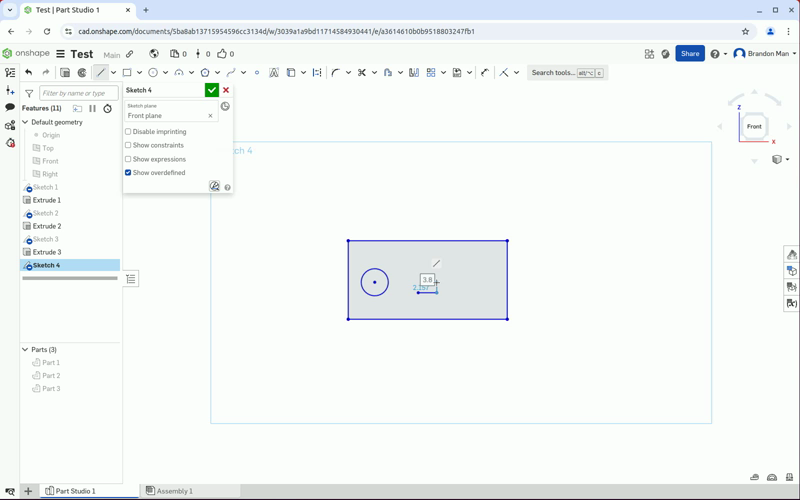
key_down(shift)
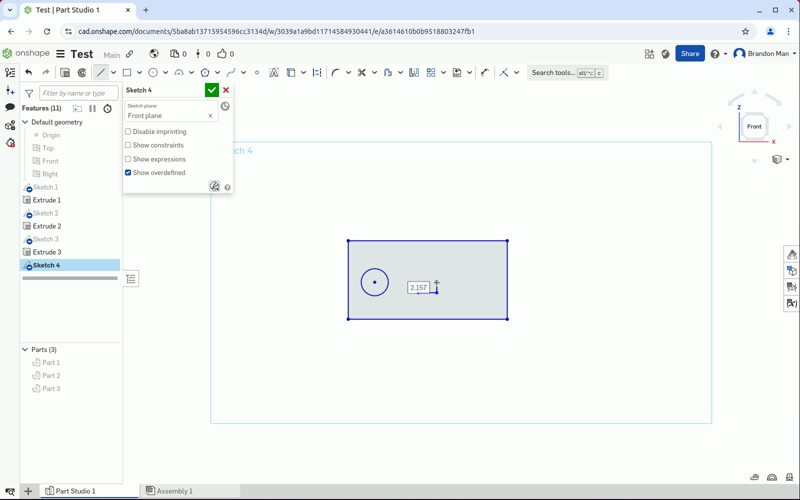
mouse_move(466, 282)
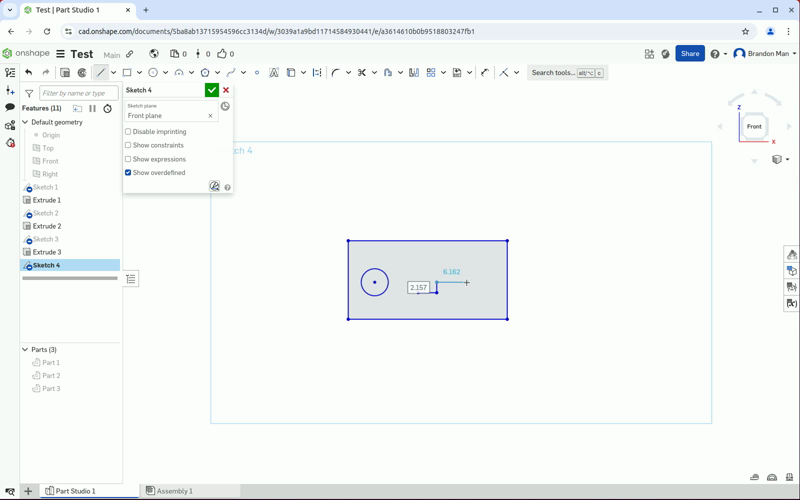
mouse_move(436, 272)
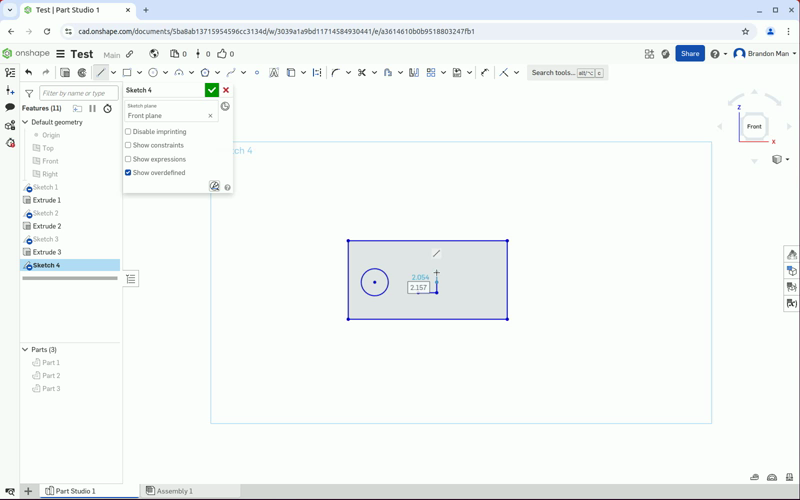
click(436, 272)
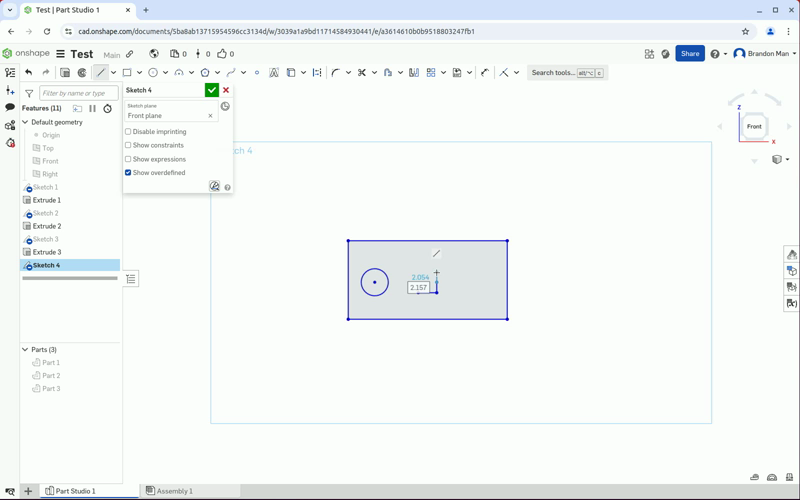
key_up(shift)
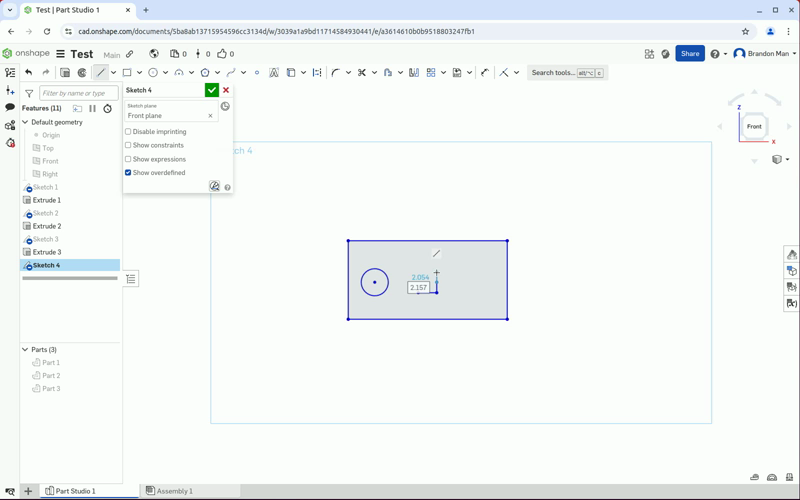
key_down(shift)
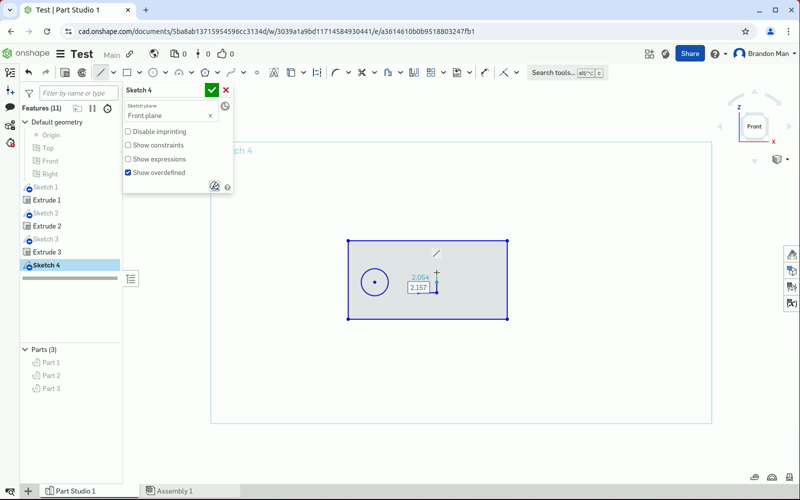
mouse_move(466, 272)
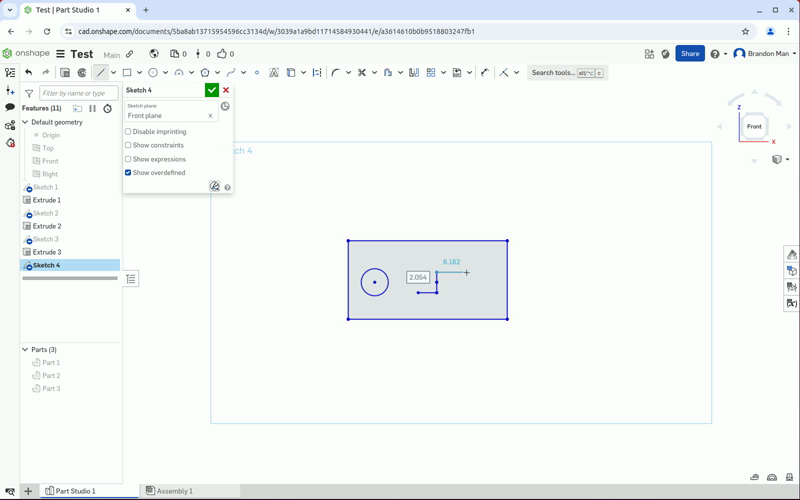
mouse_move(418, 272)
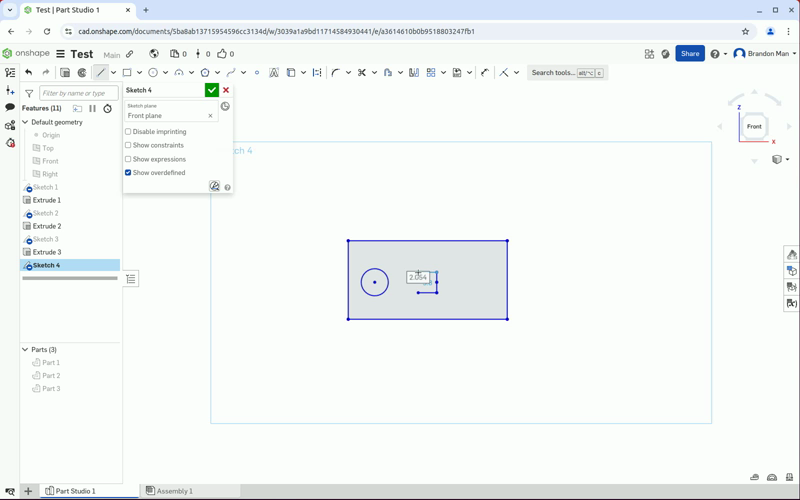
click(418, 272)
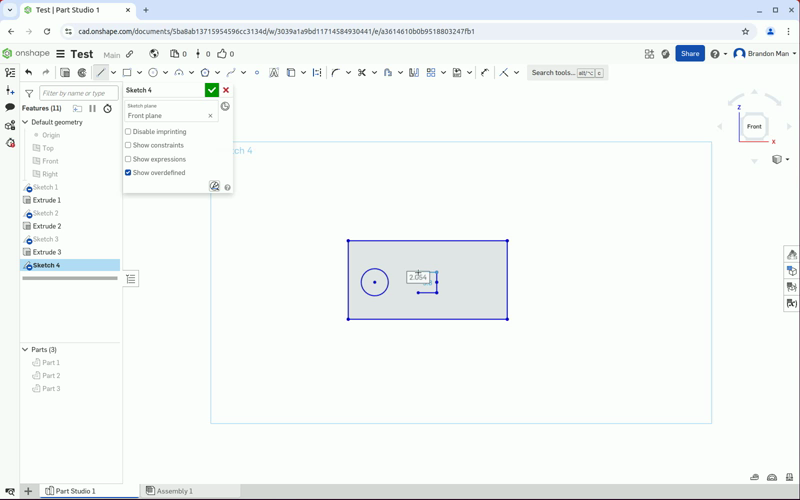
key_up(shift)
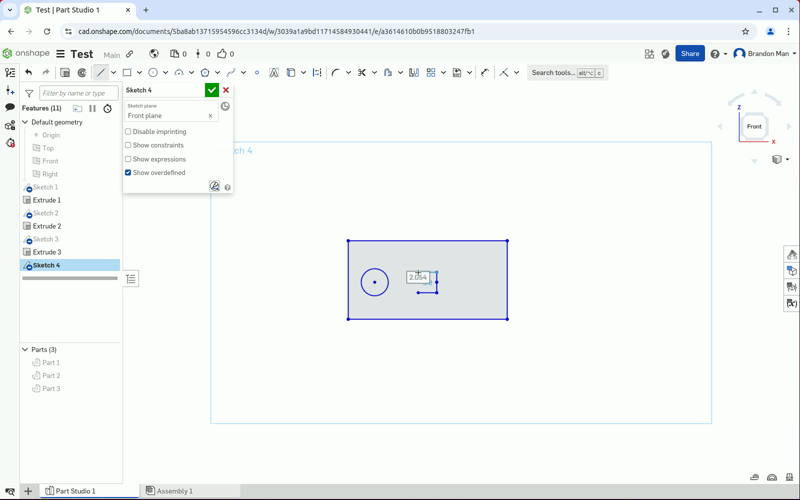
key_down(shift)
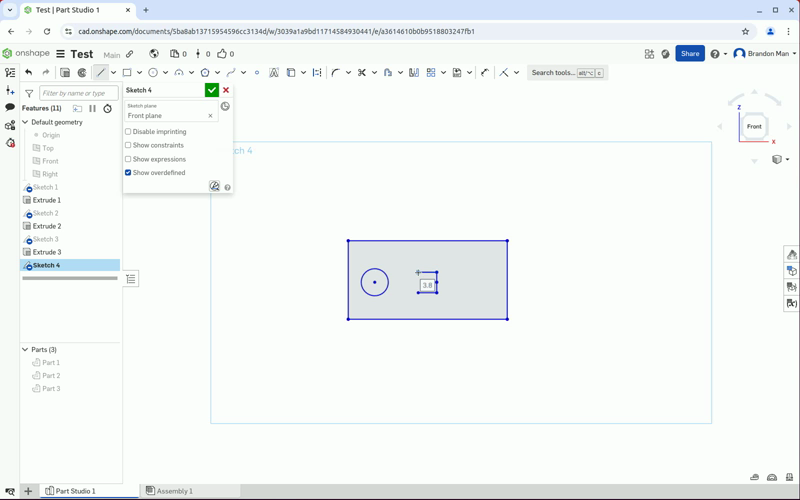
mouse_move(448, 272)
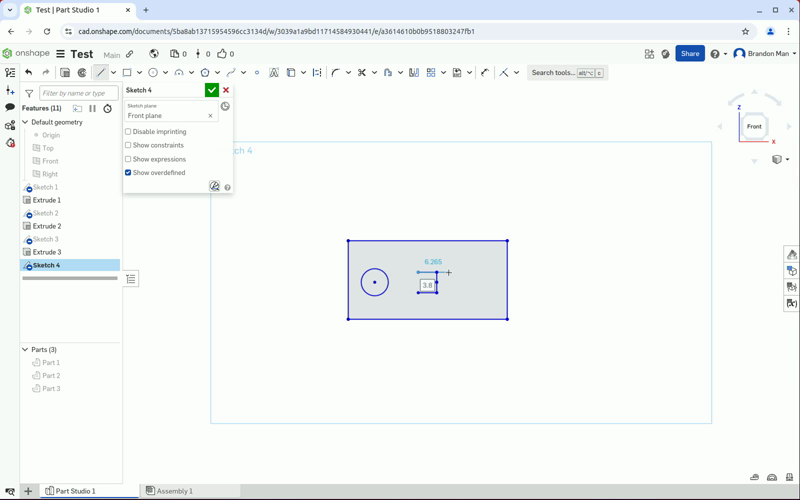
mouse_move(418, 282)
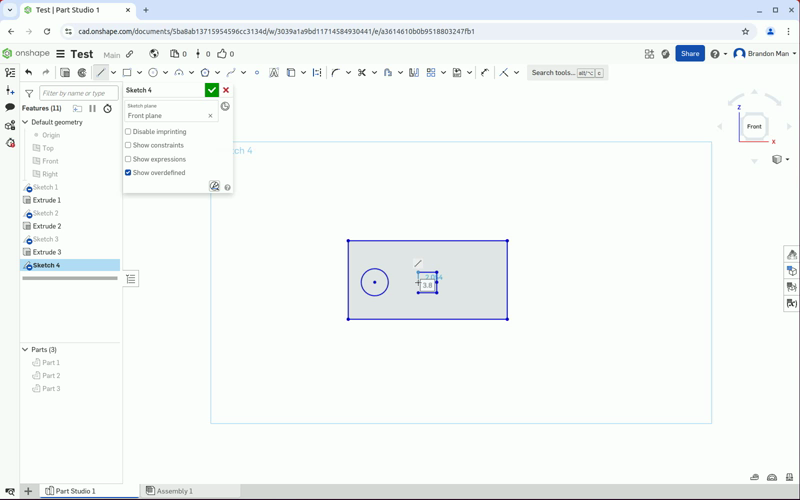
click(418, 282)
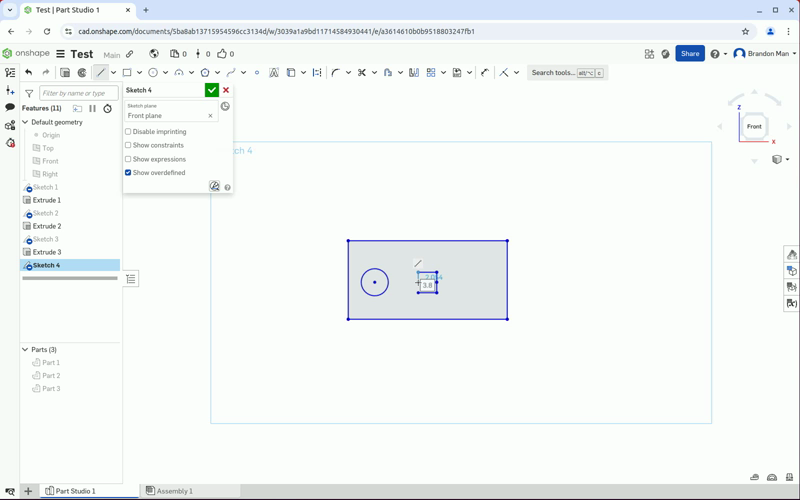
key_up(shift)
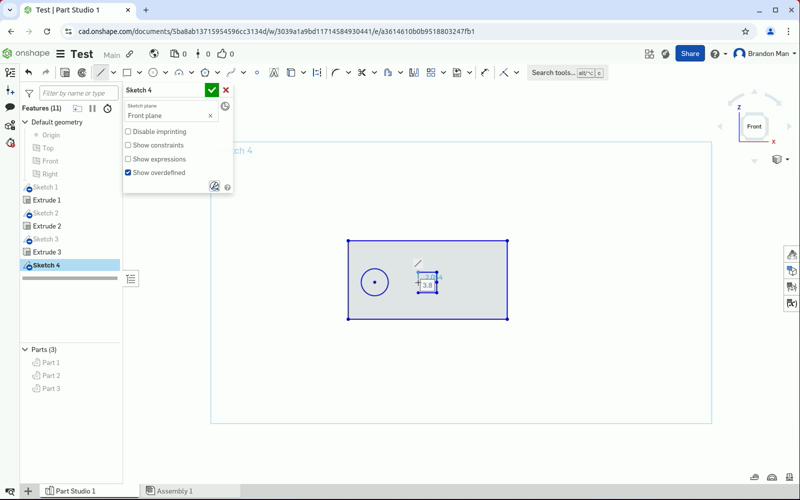
mouse_move(448, 282)
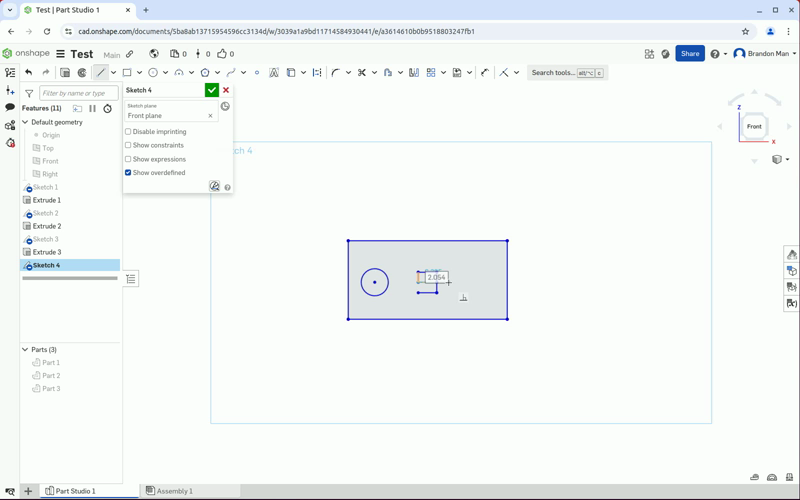
key_down(shift)
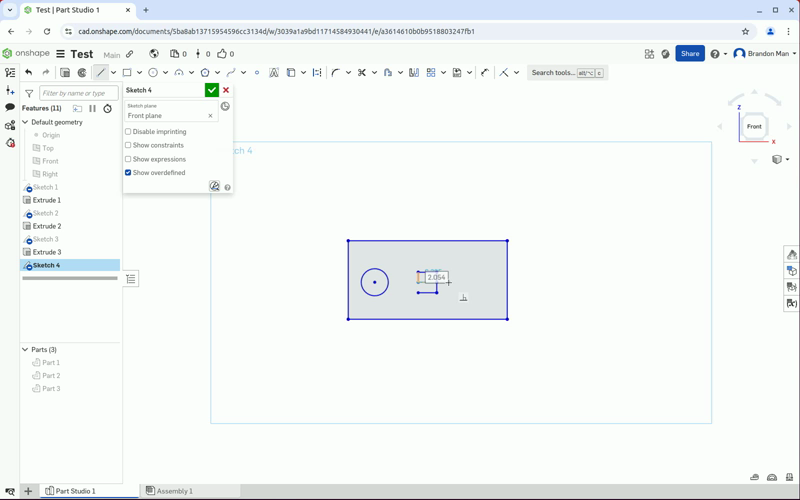
mouse_move(418, 292)
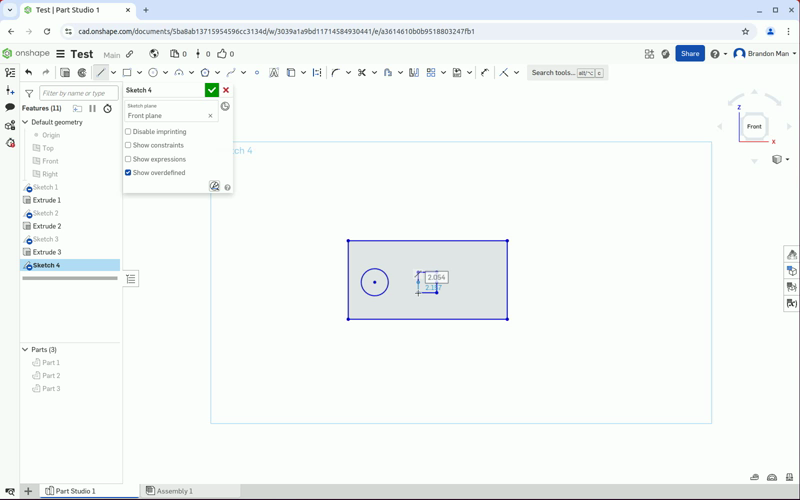
key_up(shift)
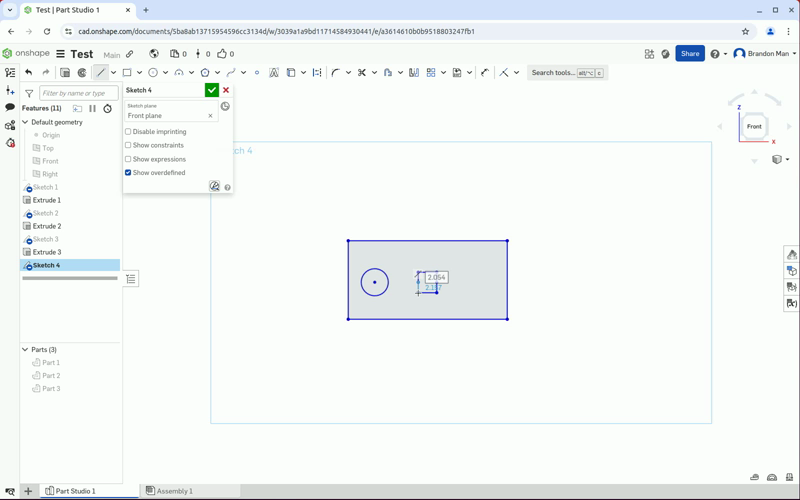
click(418, 292)
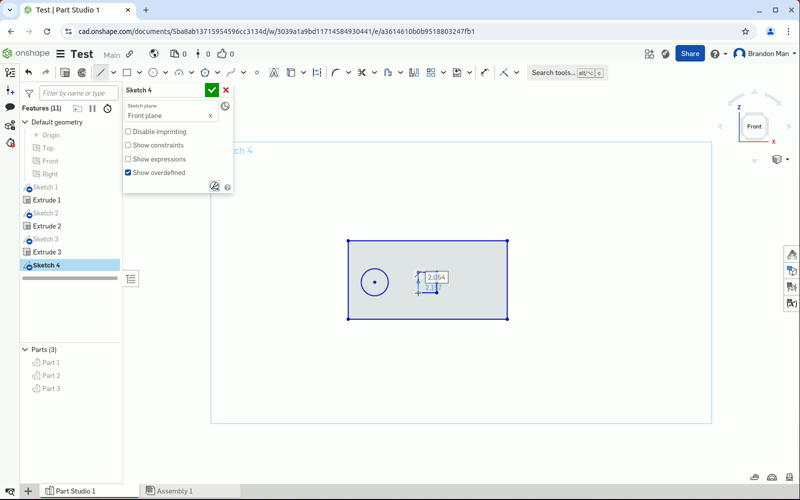
key(esc)
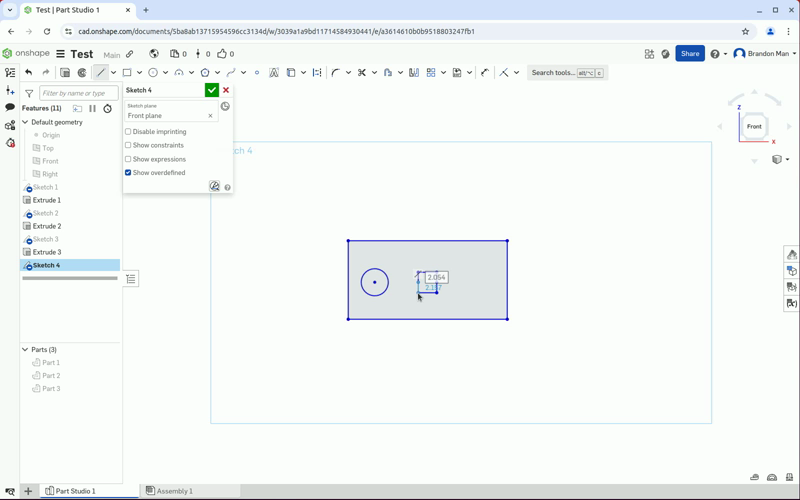
key(l)
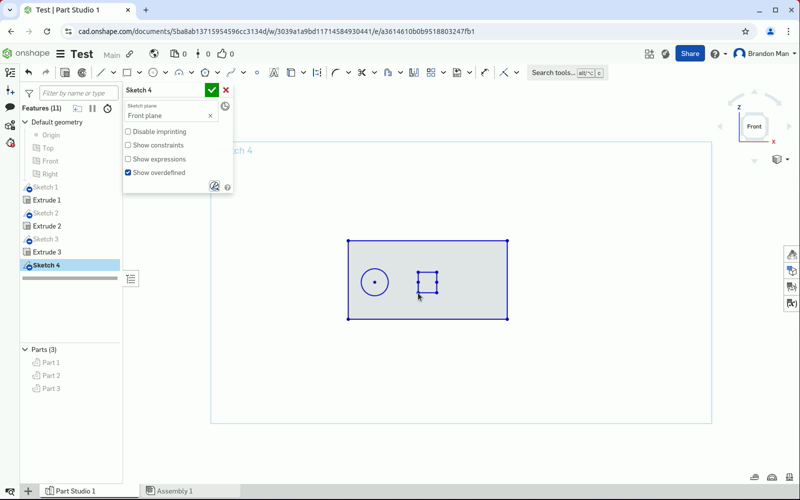
key_down(shift)
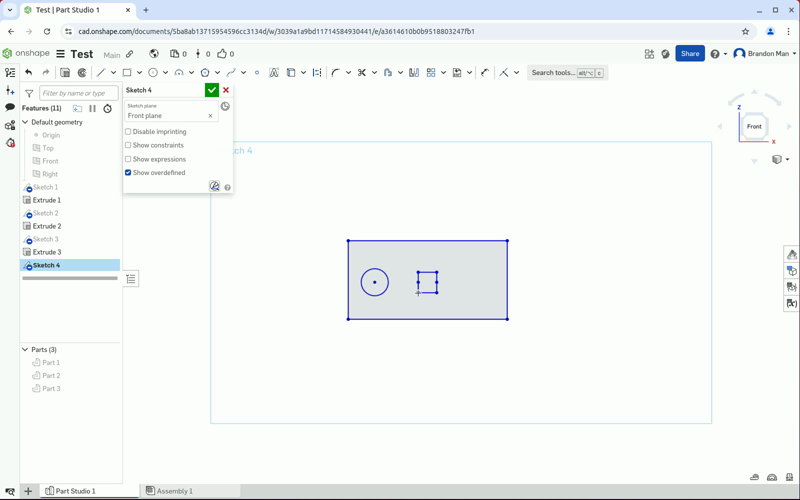
mouse_move(453, 305)
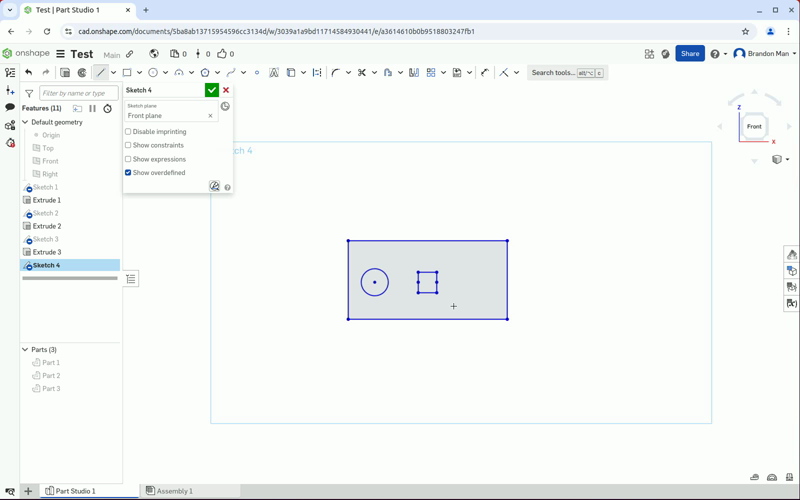
click(453, 305)
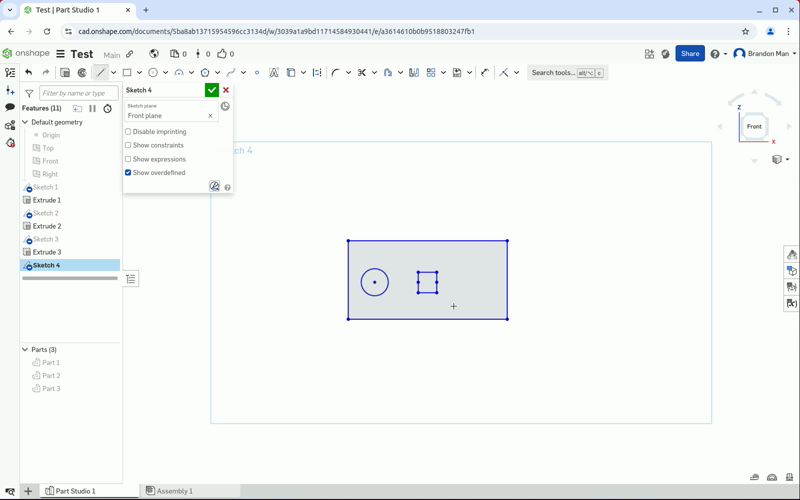
key_up(shift)
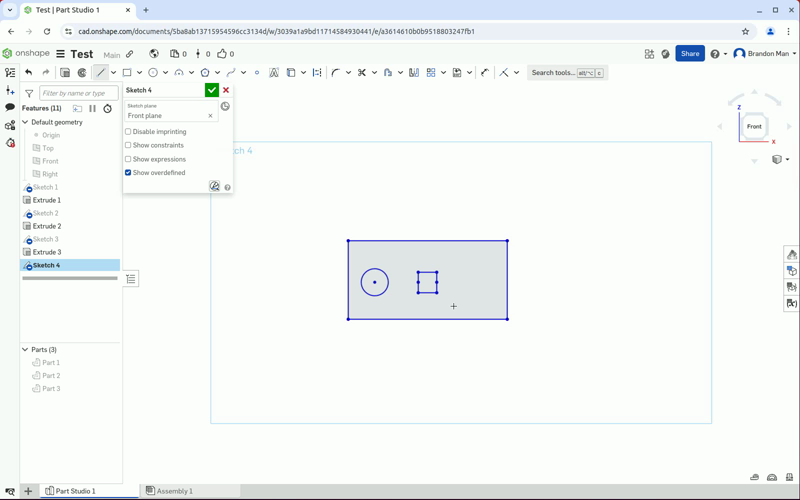
key_down(shift)
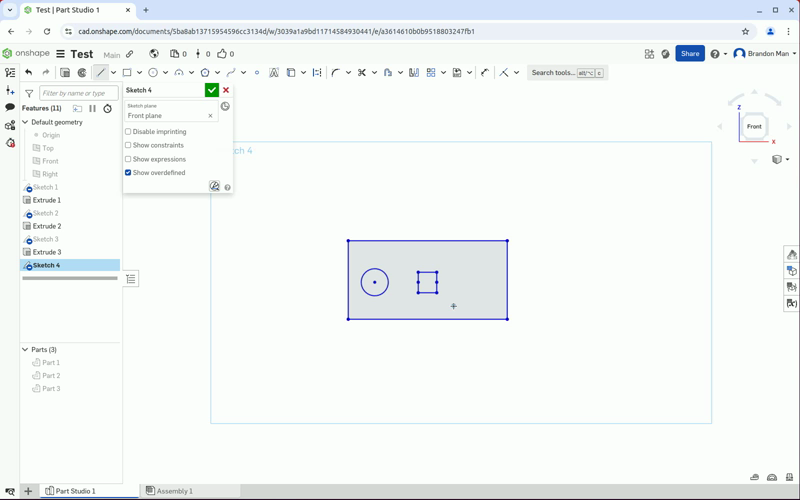
mouse_move(483, 305)
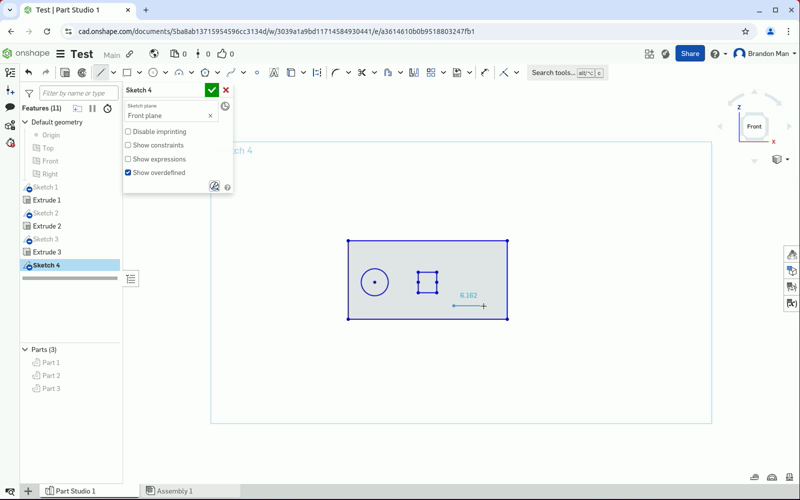
mouse_move(480, 305)
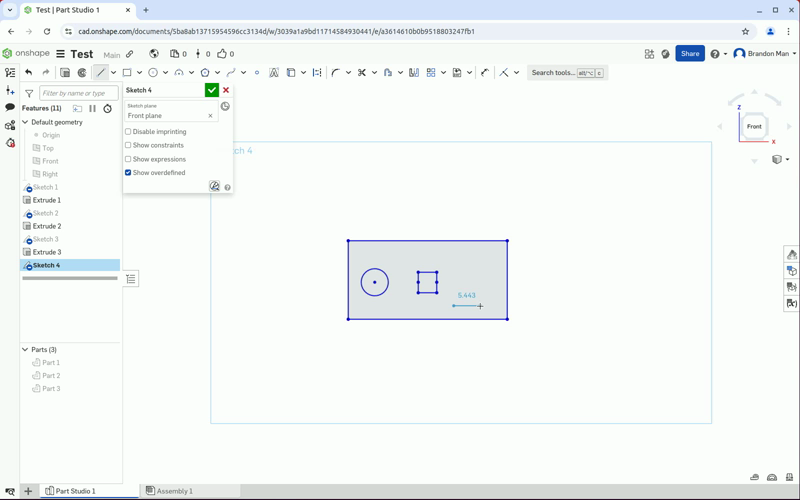
click(480, 305)
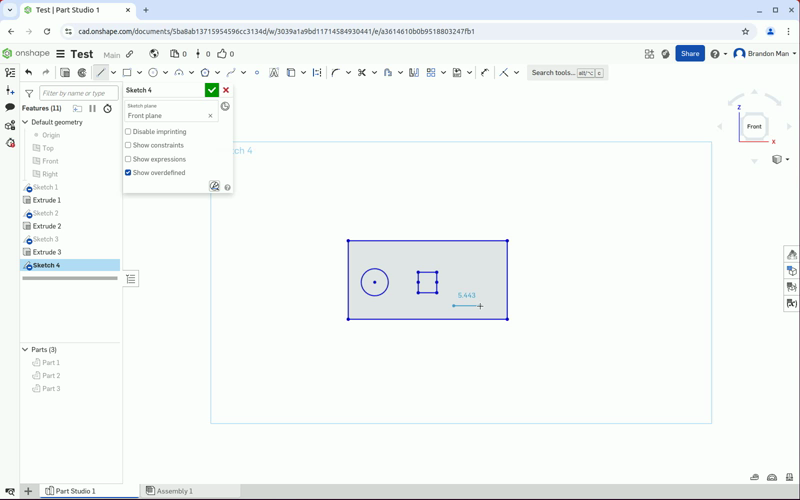
key_up(shift)
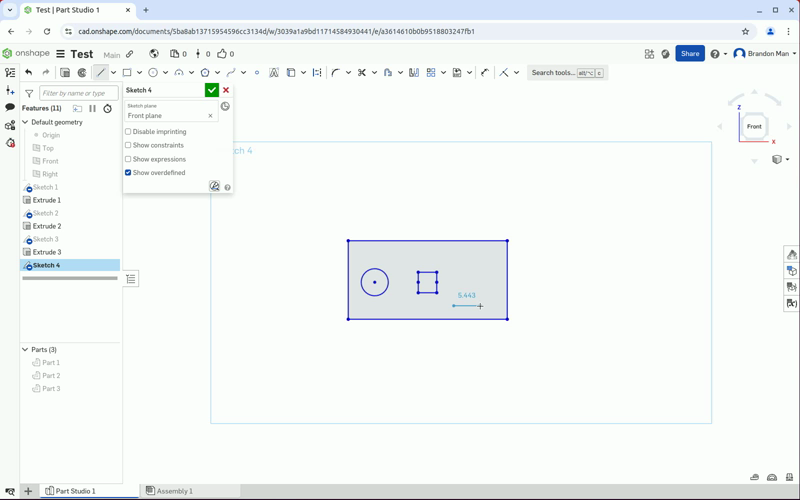
key_down(shift)
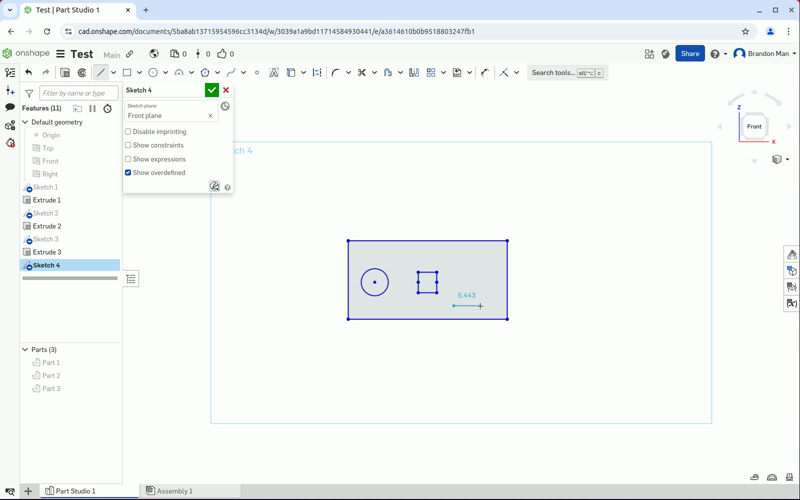
mouse_move(510, 305)
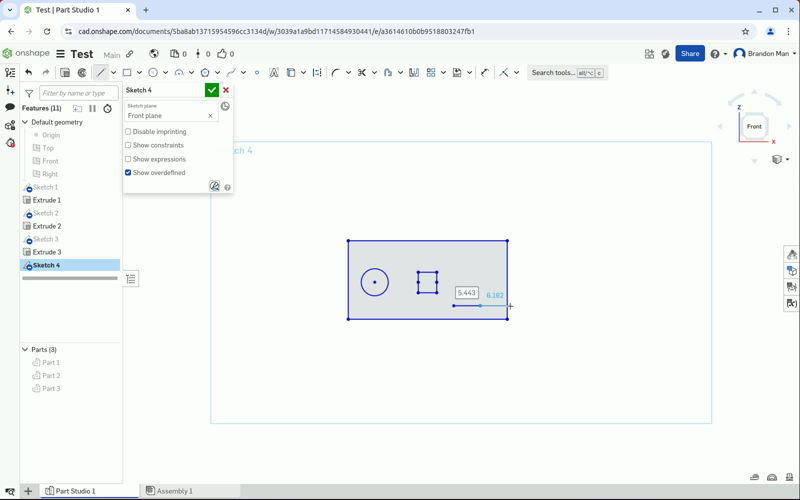
mouse_move(467, 282)
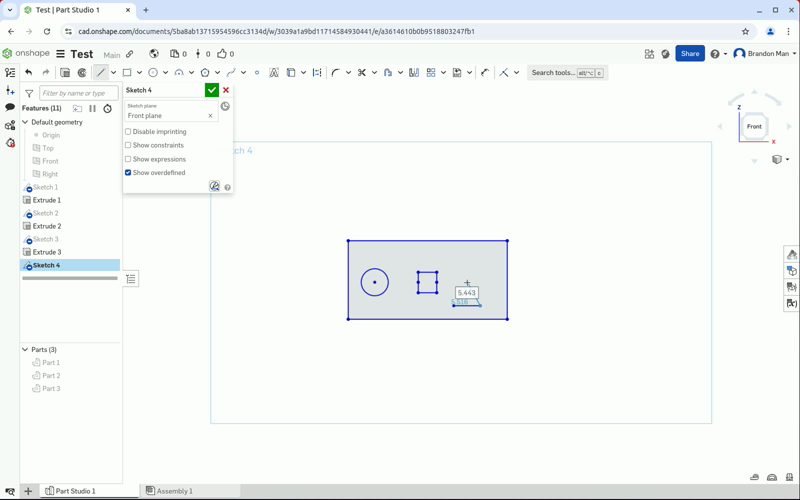
click(467, 282)
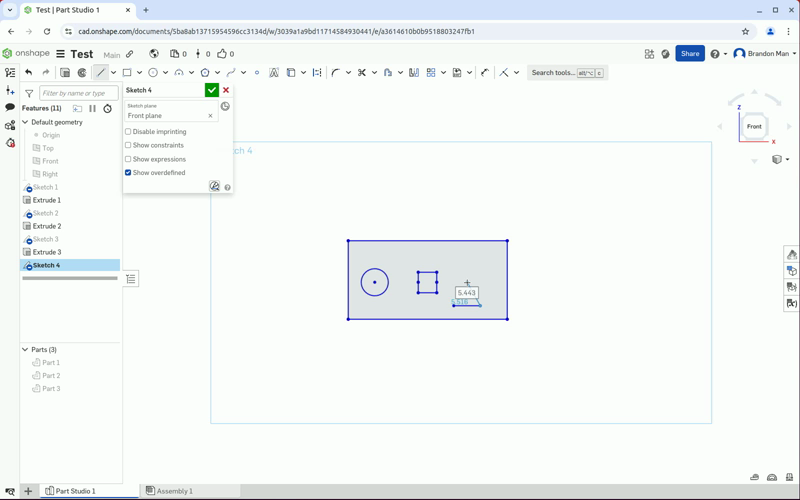
key_up(shift)
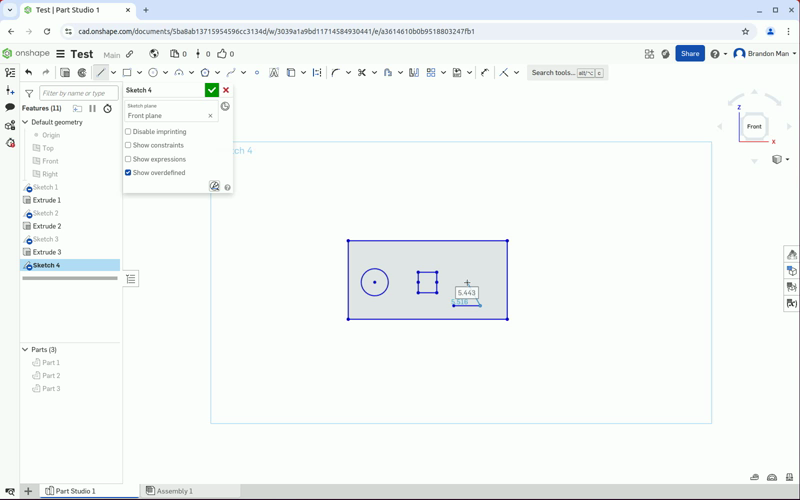
mouse_move(497, 282)
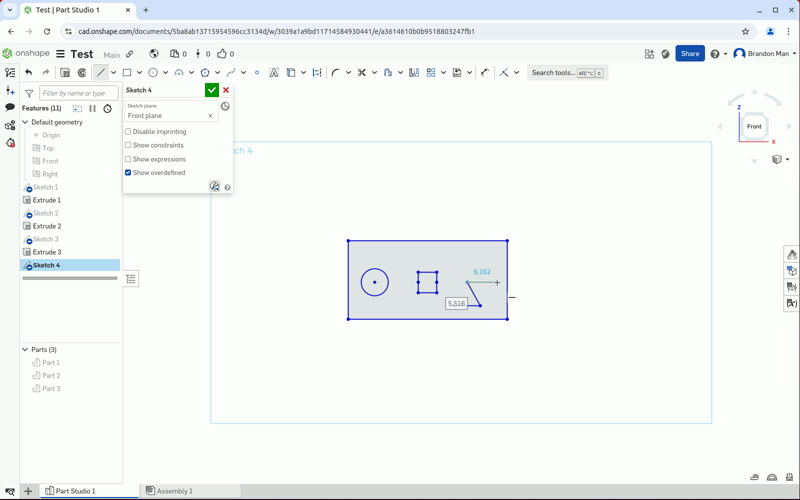
key_down(shift)
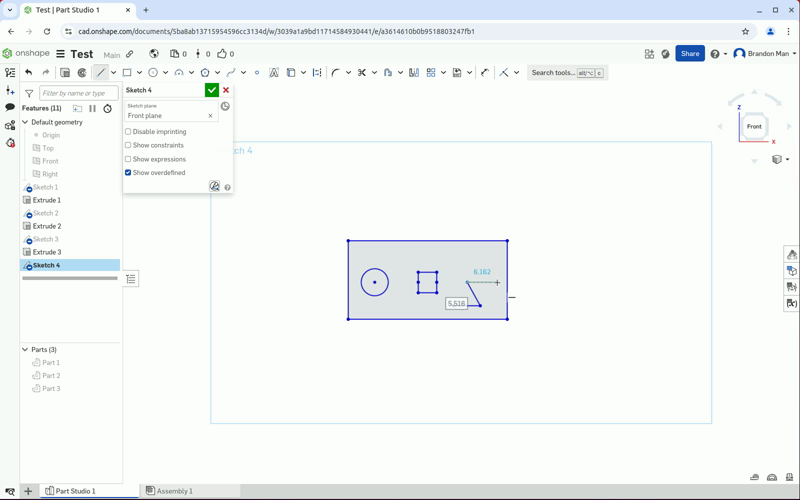
mouse_move(453, 305)
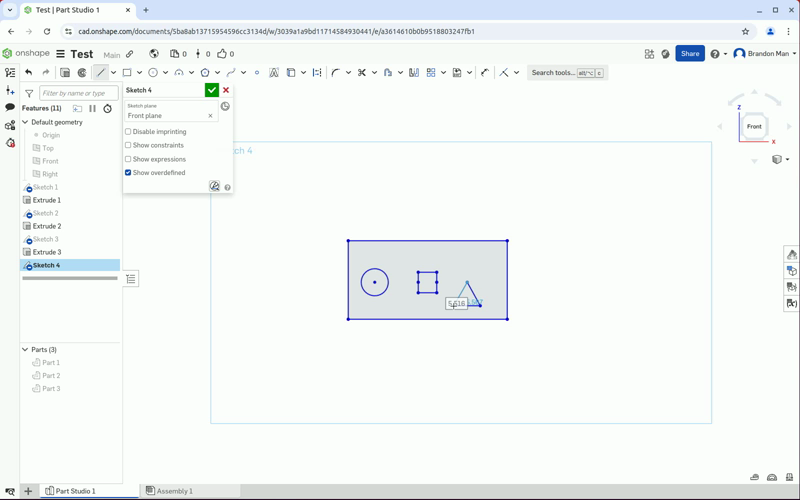
key_up(shift)
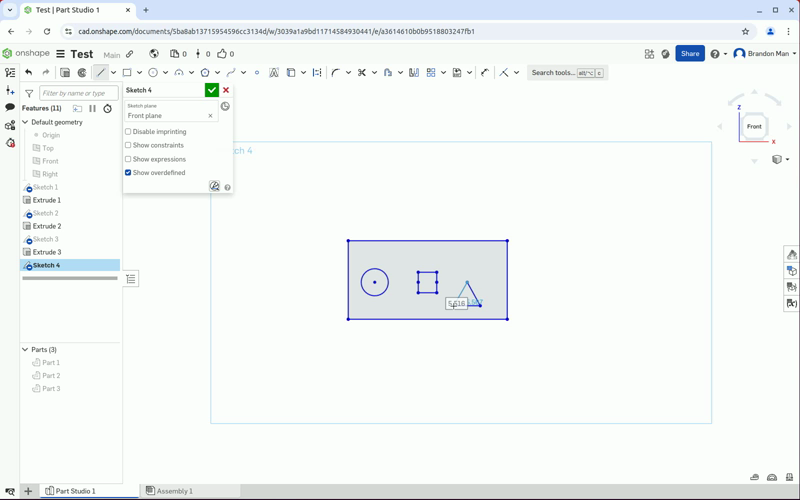
click(453, 305)
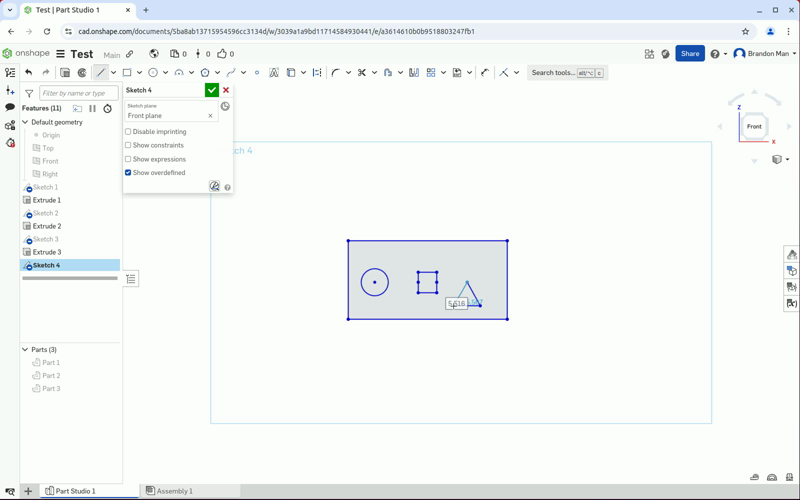
key(esc)
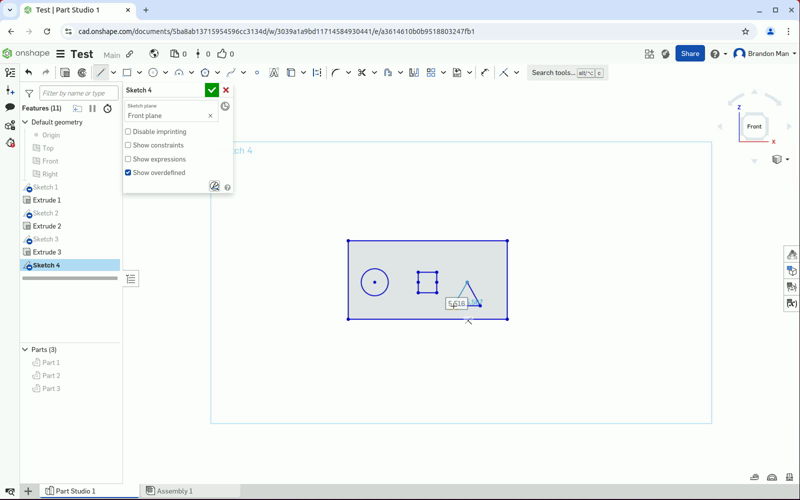
mouse_move(462, 258)
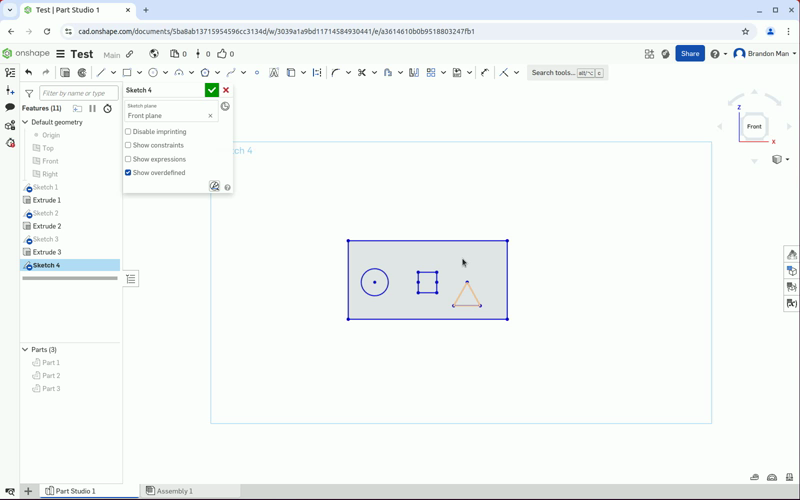
click(462, 258)
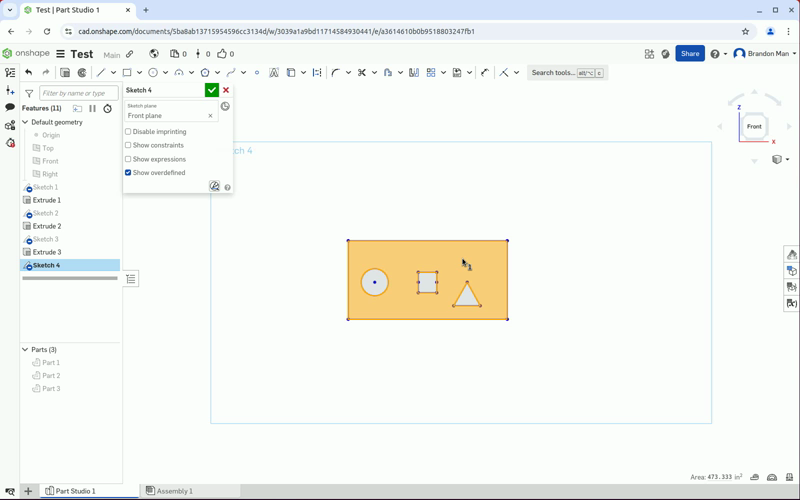
mouse_move(73, 352)
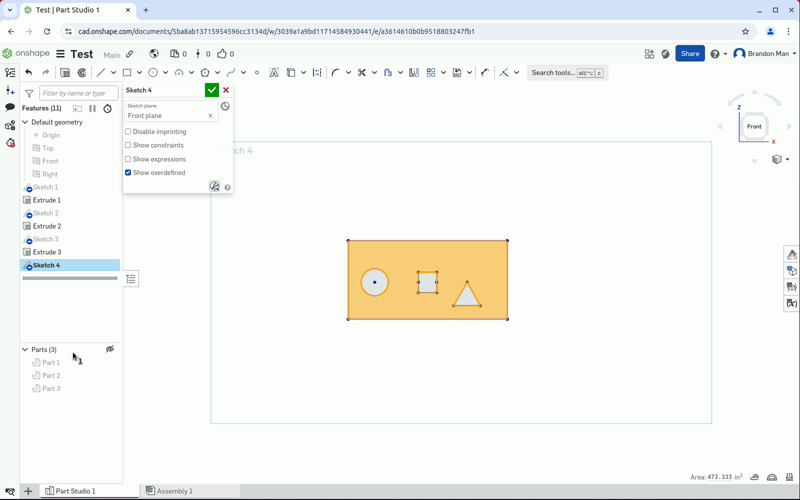
key(shift+y)
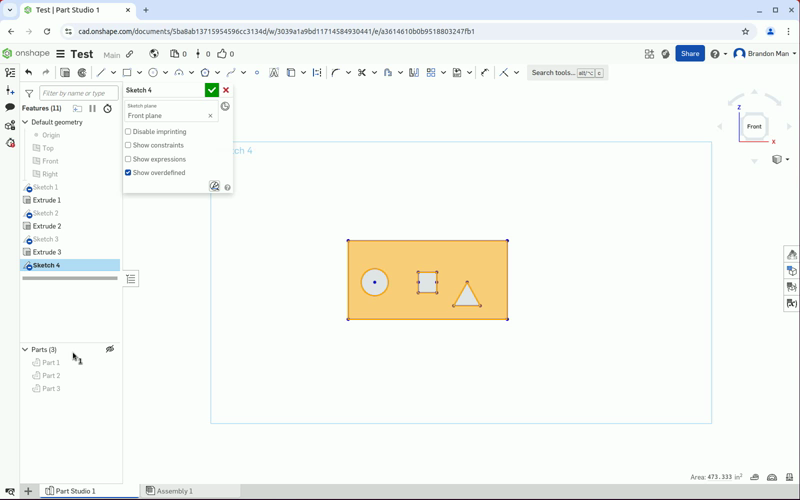
key(shift+e)
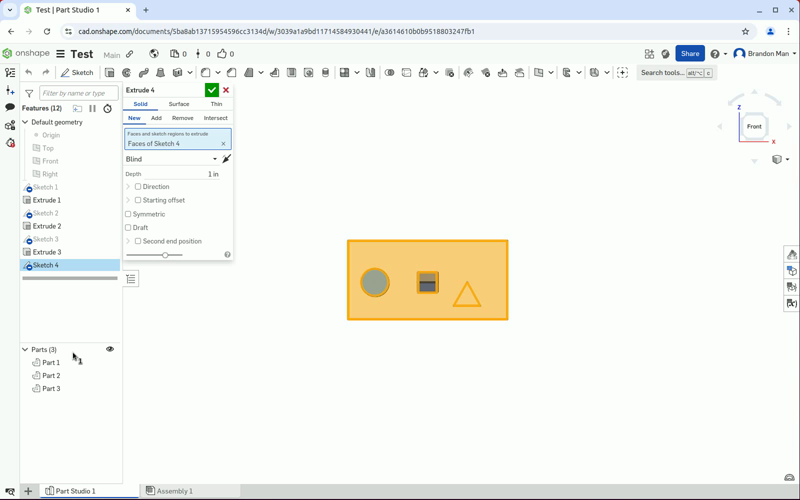
mouse_move(143, 106)
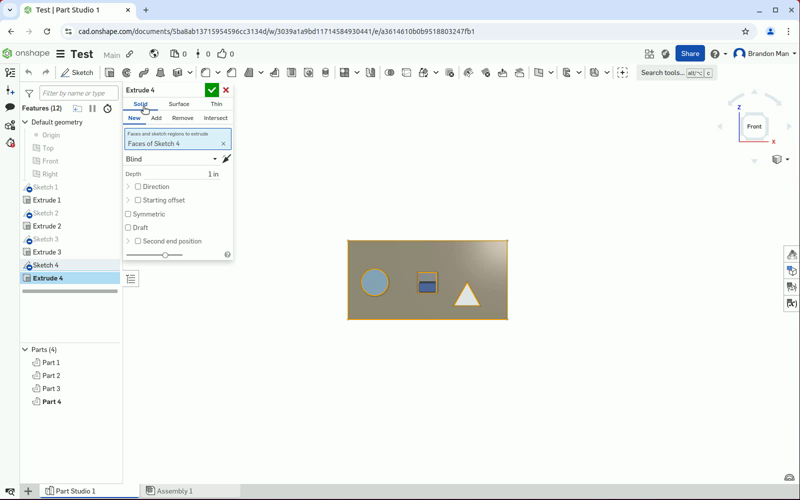
click(143, 106)
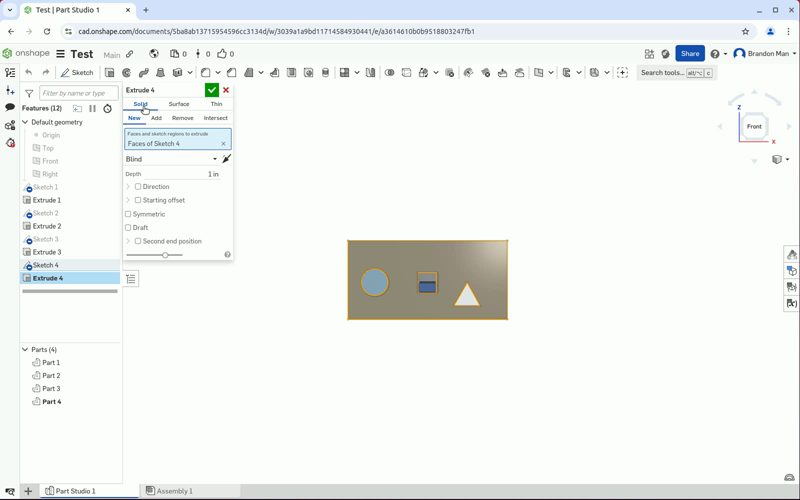
mouse_move(137, 120)
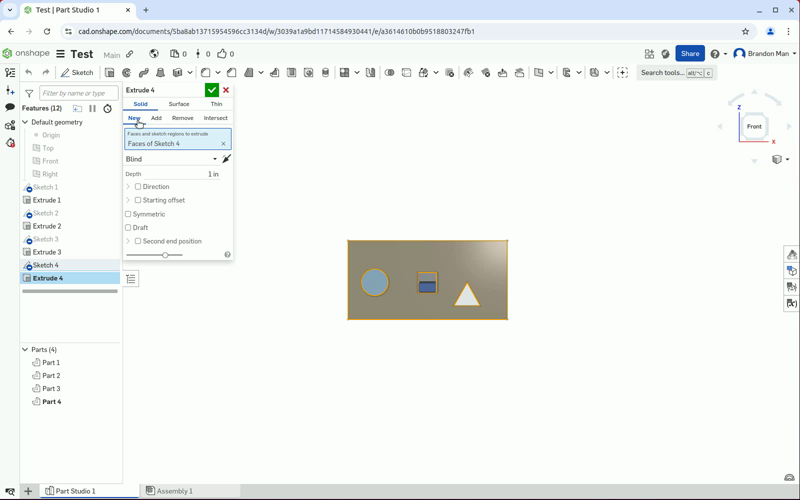
click(137, 120)
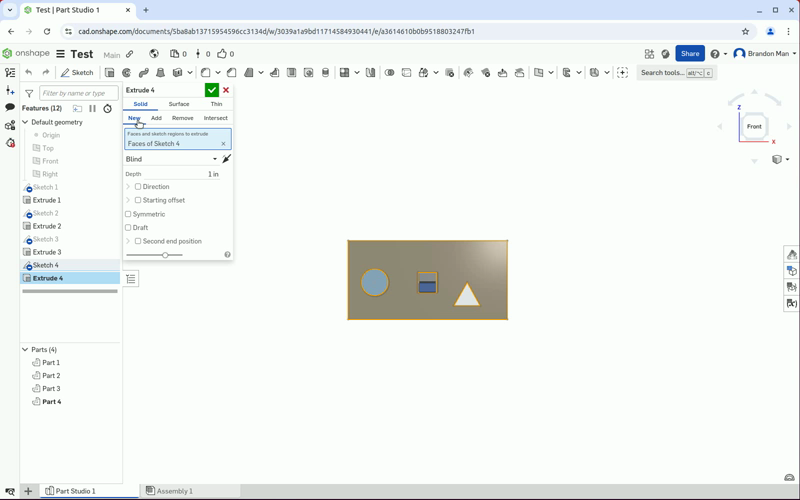
key(tab, 4)
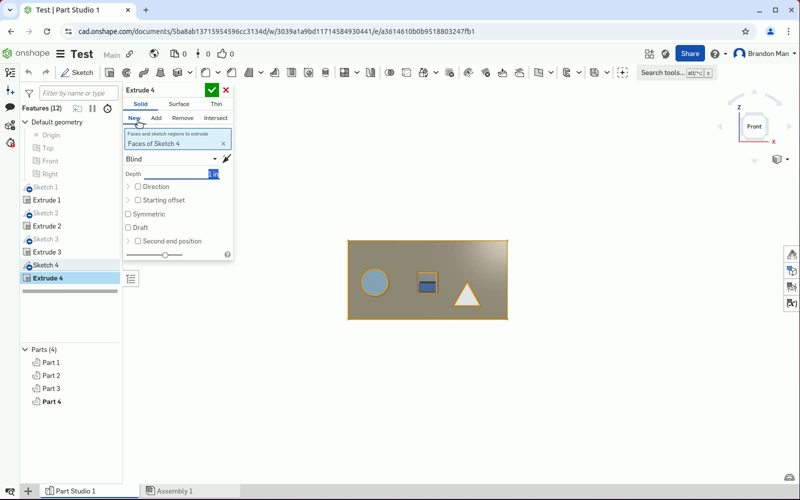
text(4.333)
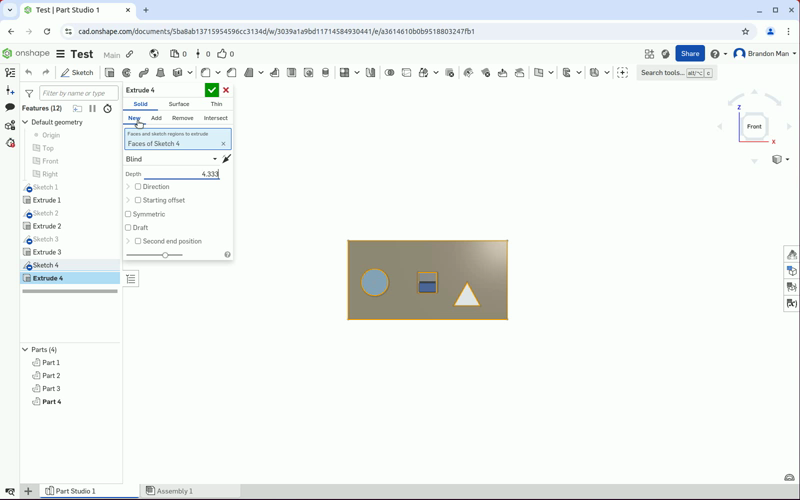
key(enter)
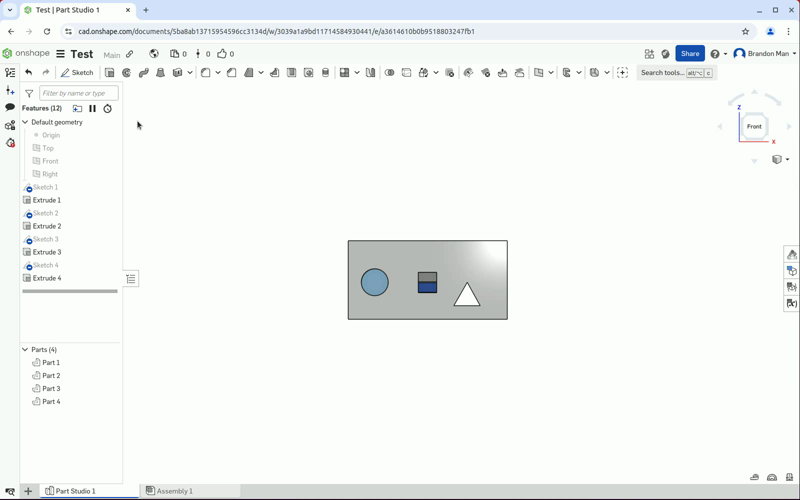
key(shift+h)
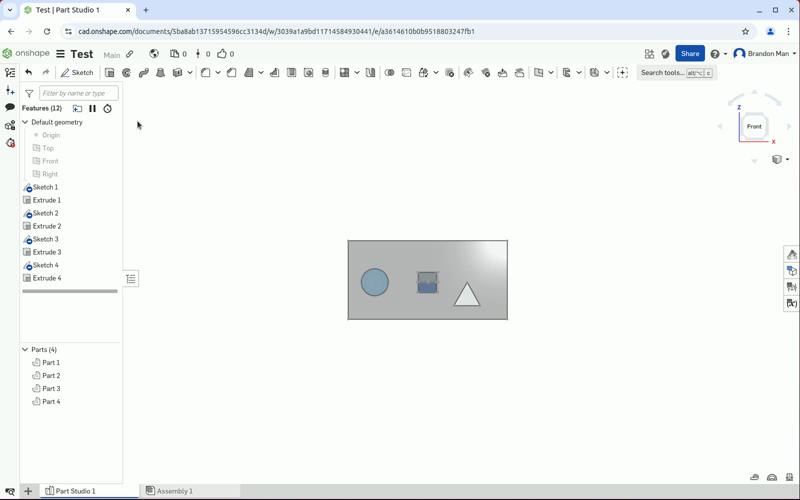
key(shift+h)
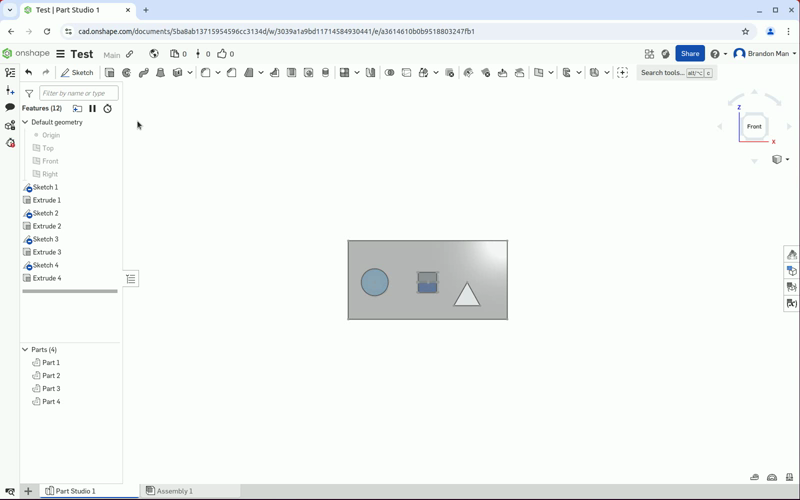
key(shift+7)
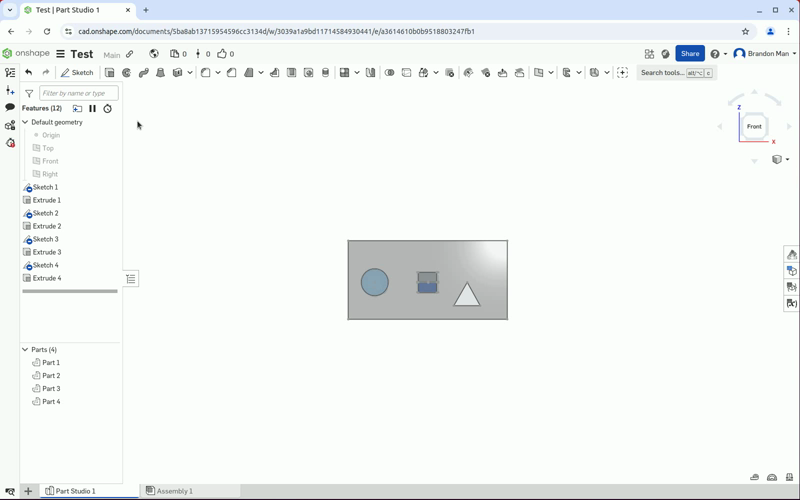
key(left, 2)
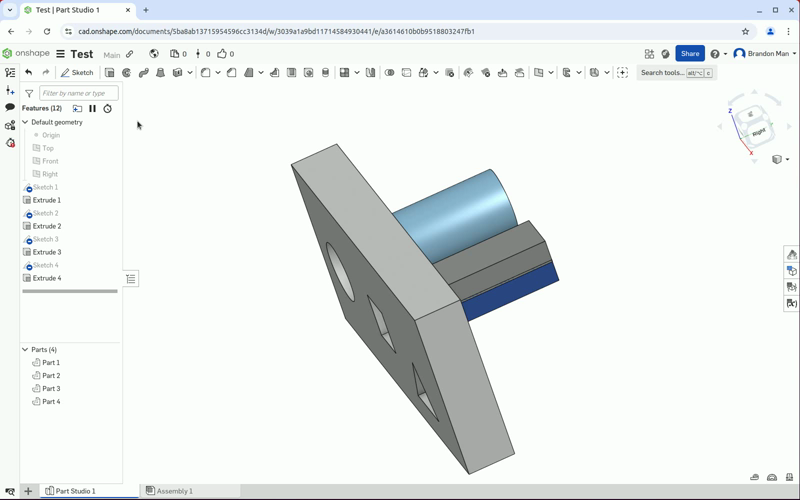
key(down, 2)
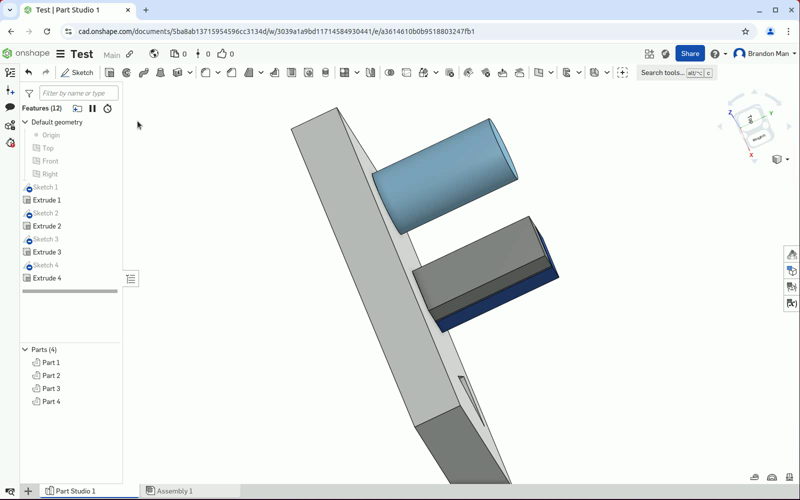
key(up, 2)
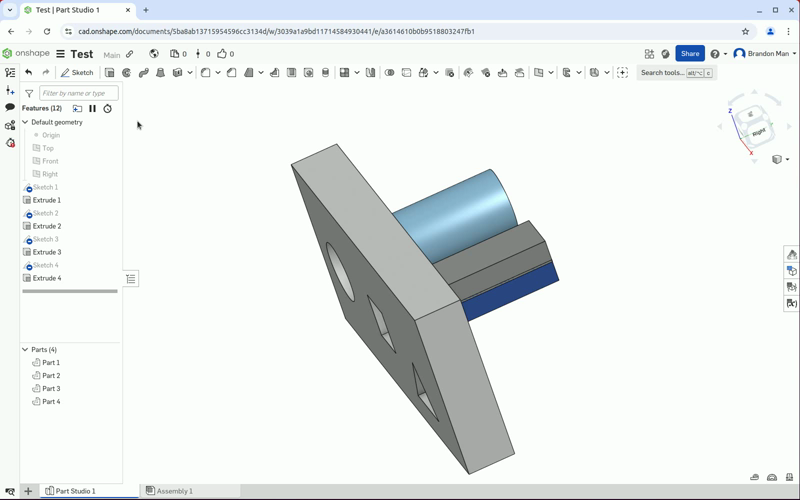
key(right, 2)
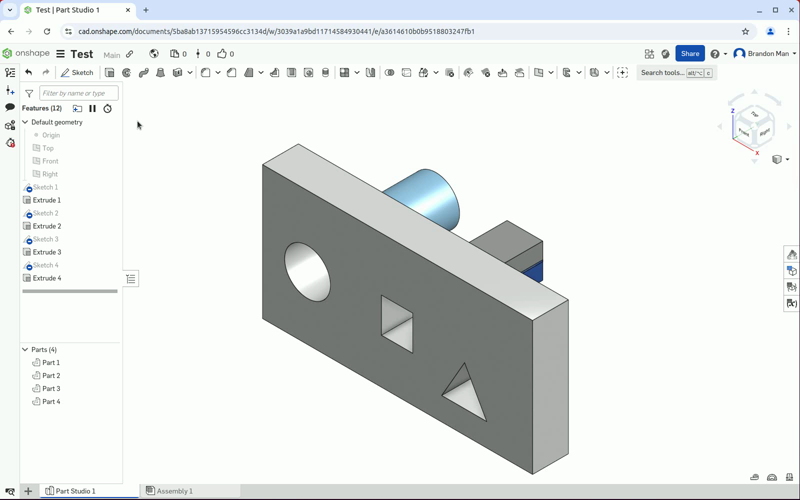
mouse_move(73, 189)
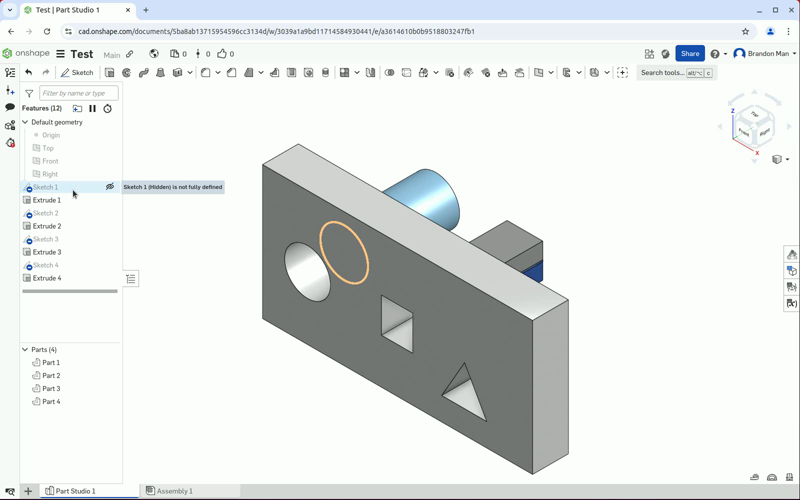
click(73, 189)